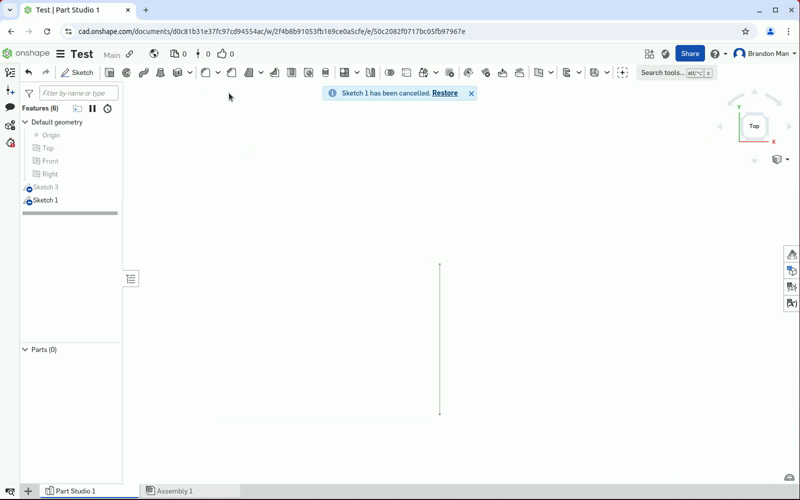
key(shift+h)
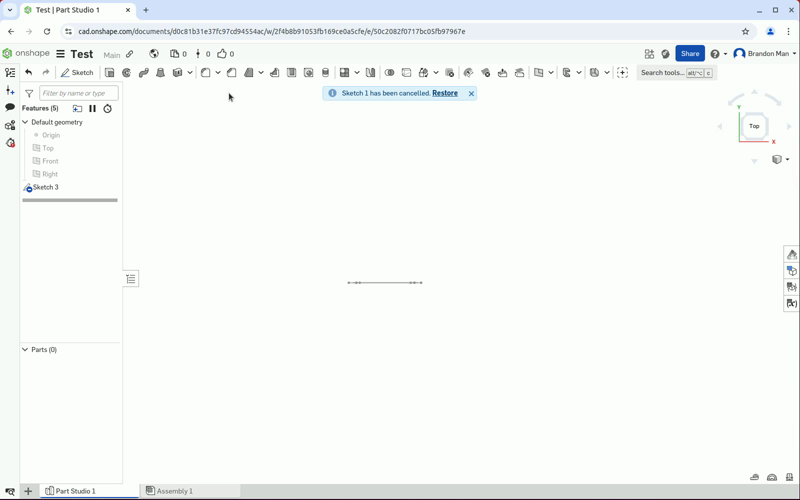
mouse_move(73, 352)
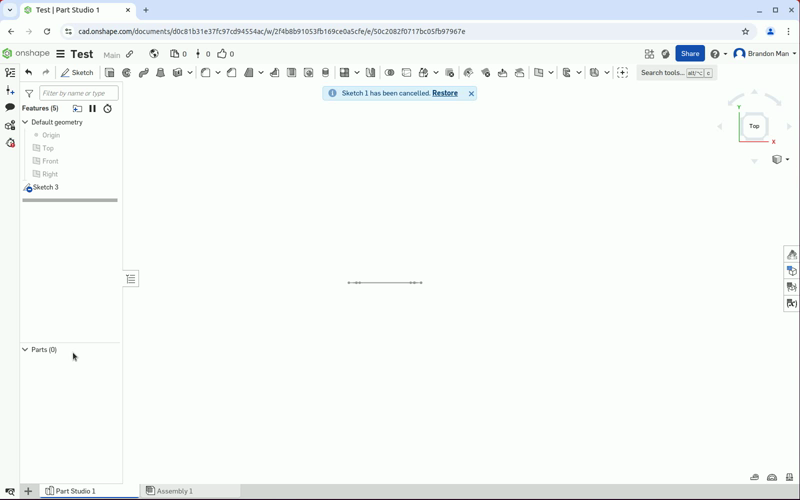
key(y)
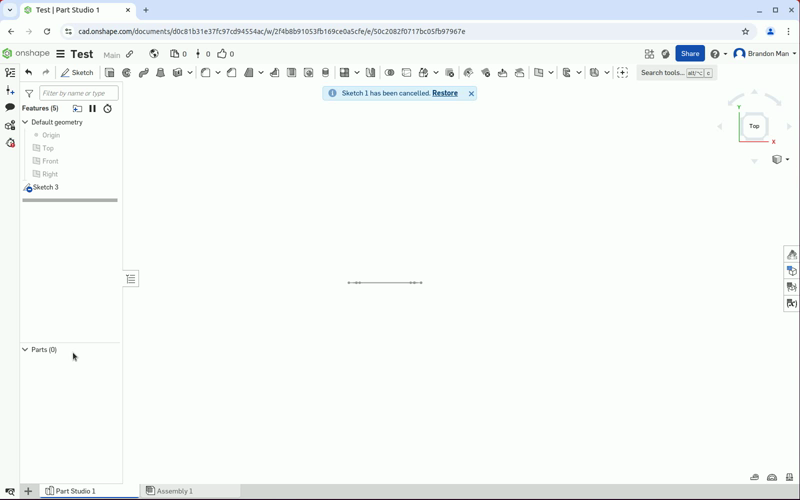
key(shift+p)
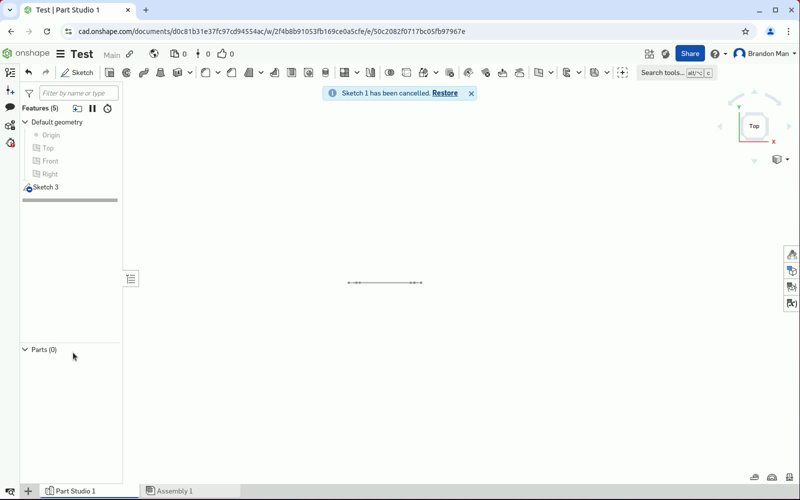
key(space)
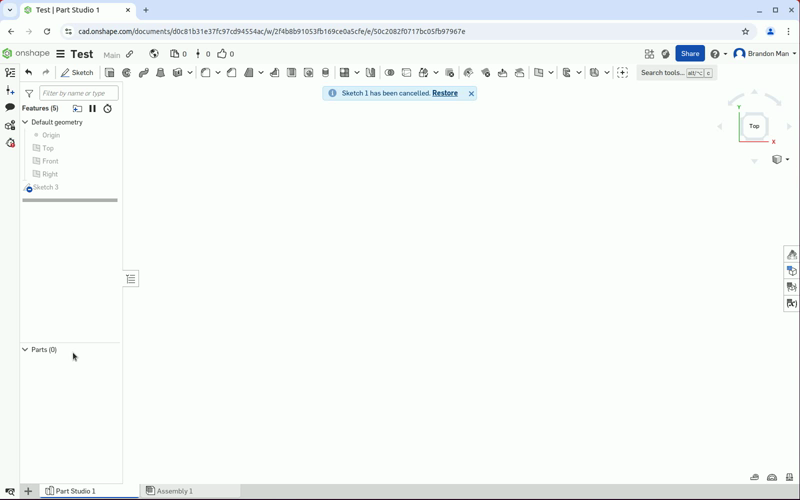
key_down(shift)
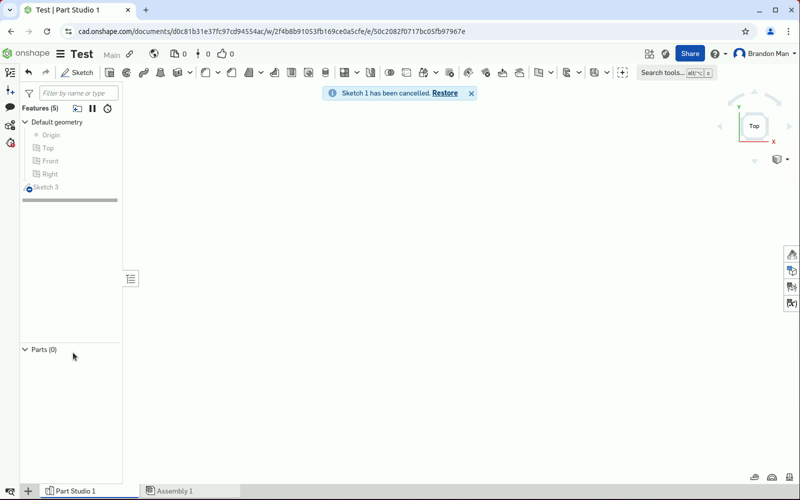
key(up)
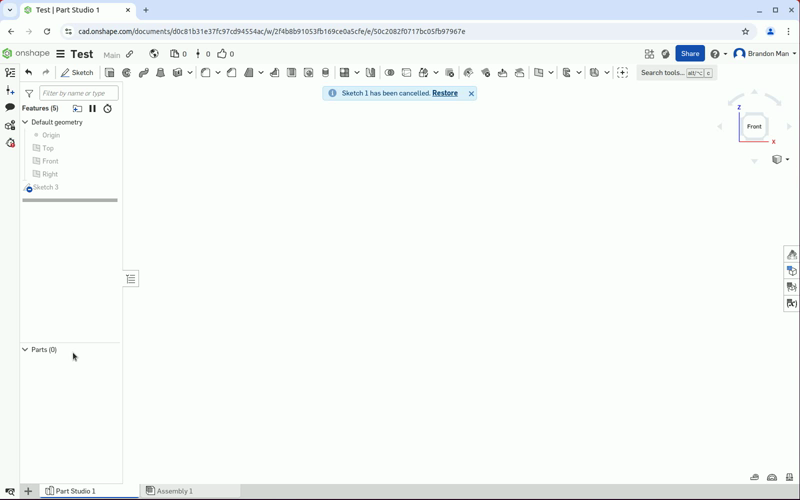
key_up(shift)
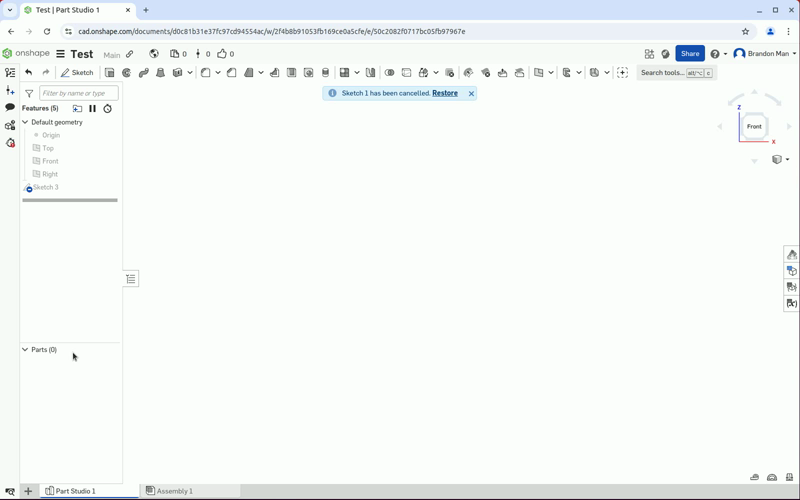
mouse_move(73, 352)
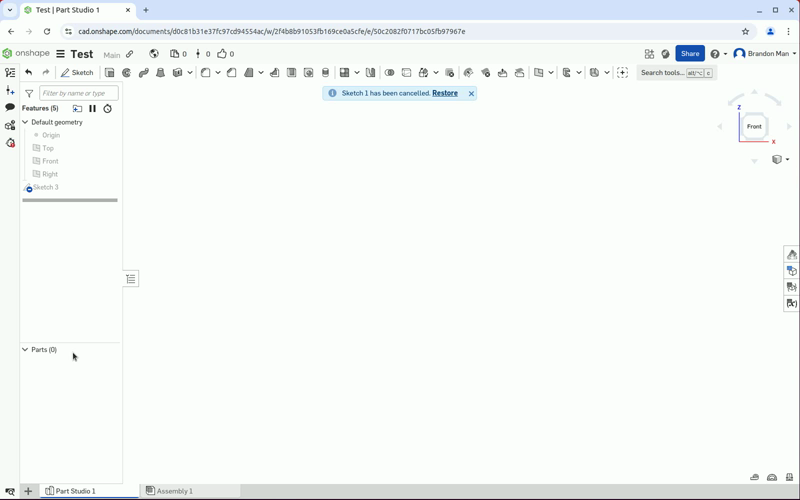
key(shift+y)
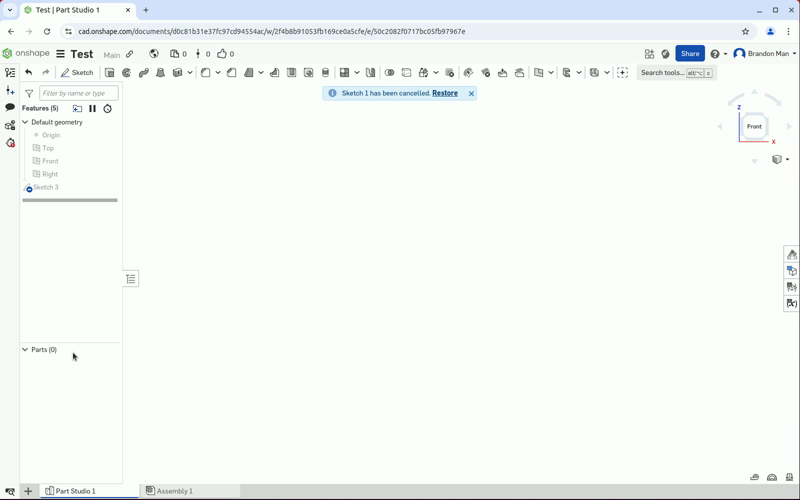
key(shift+s)
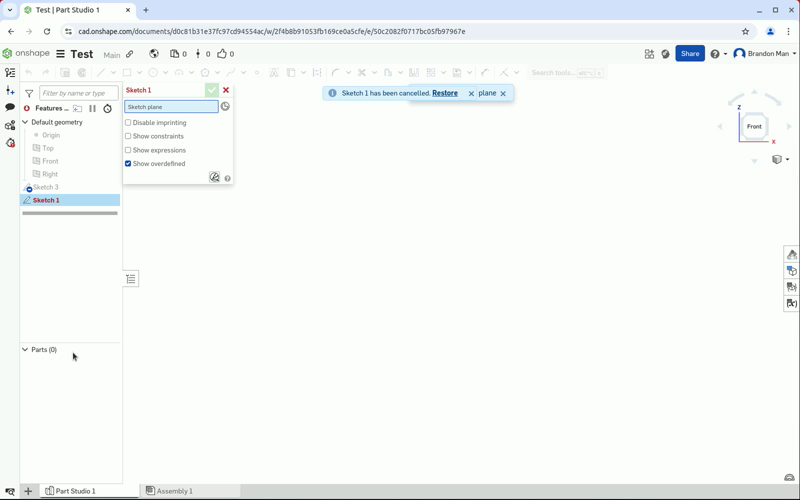
mouse_move(73, 163)
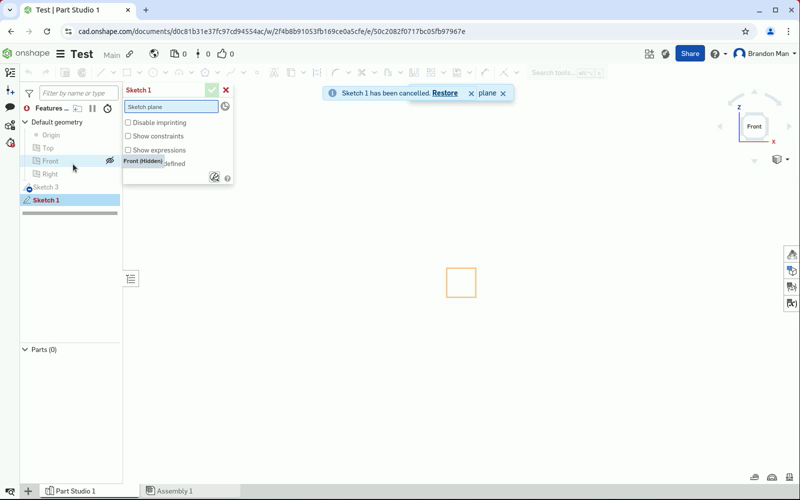
click(73, 163)
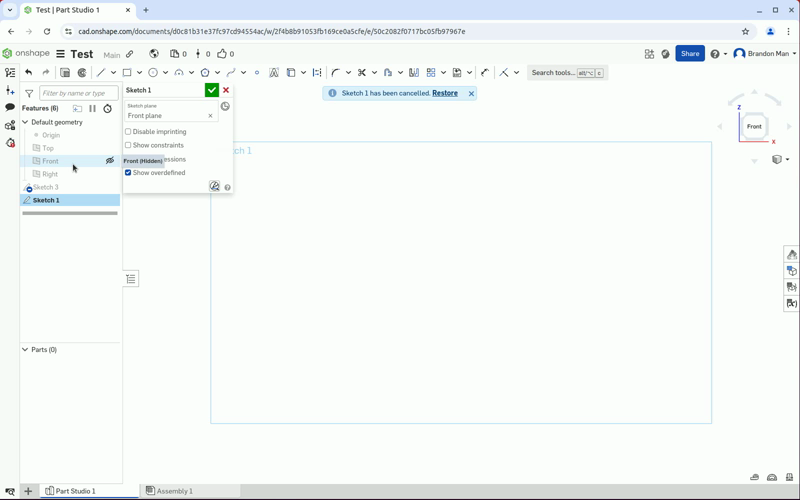
mouse_move(73, 352)
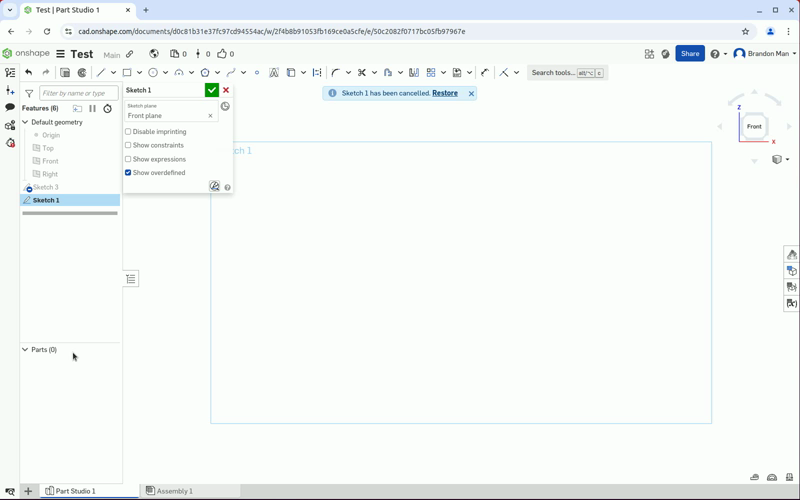
key(y)
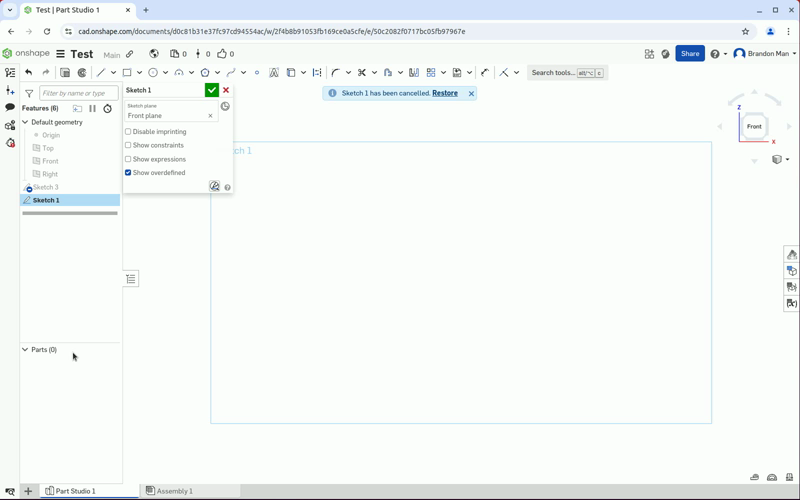
key(c)
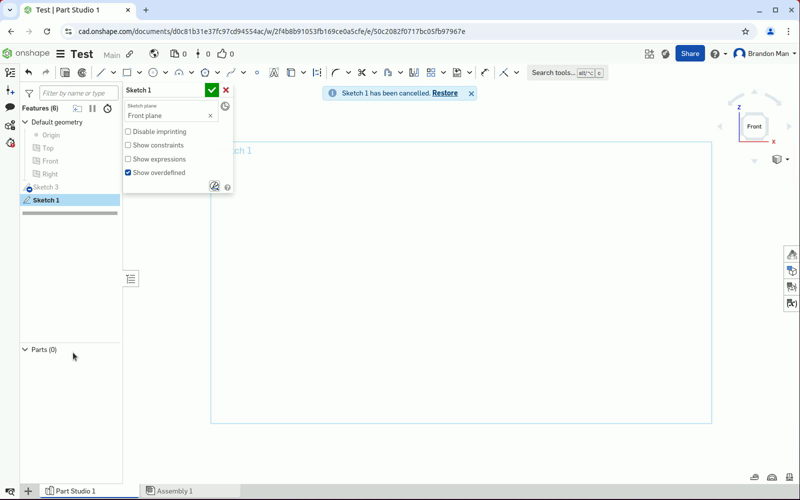
key_down(shift)
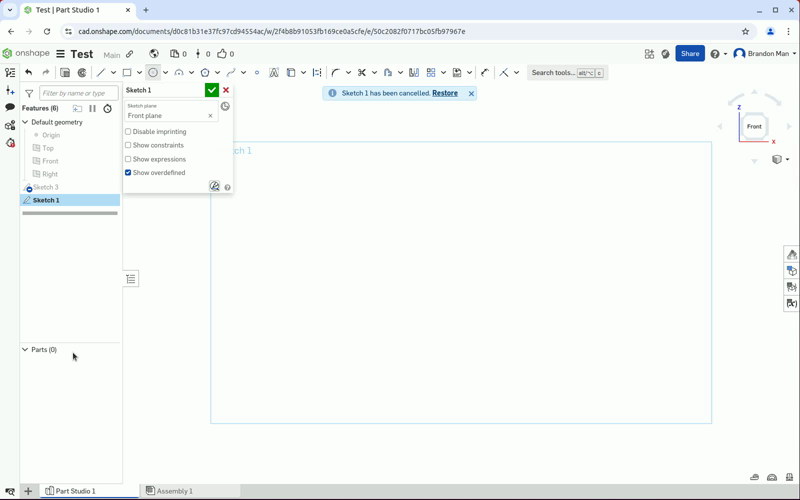
mouse_move(460, 282)
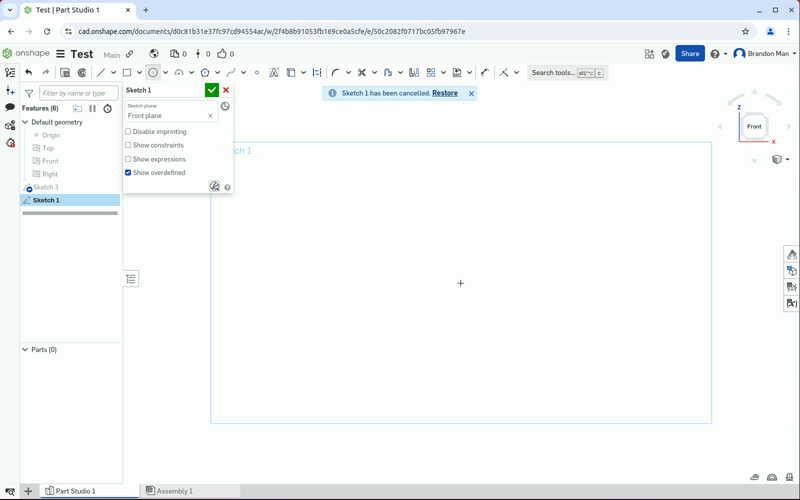
click(460, 282)
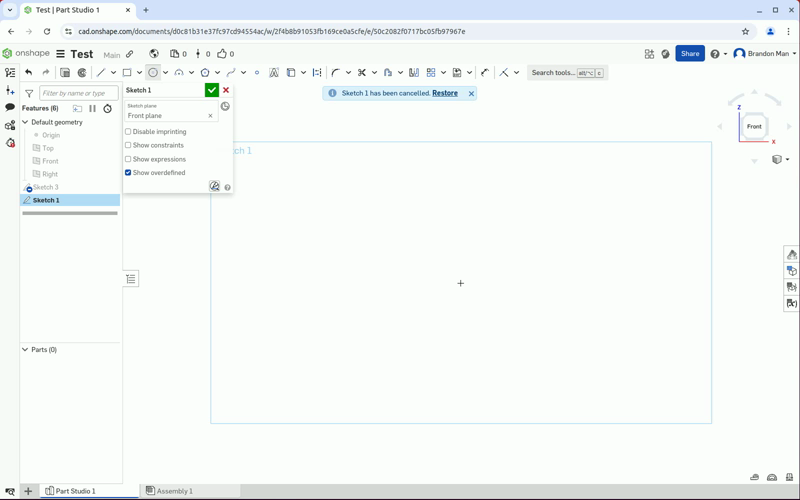
key_up(shift)
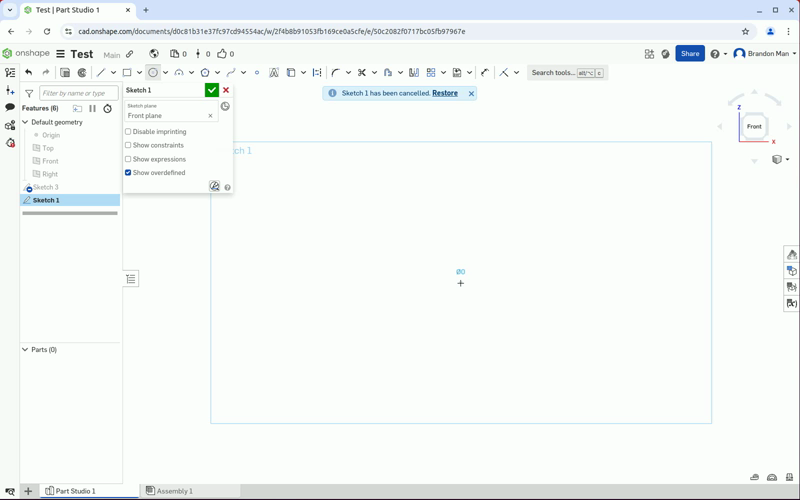
mouse_move(477, 282)
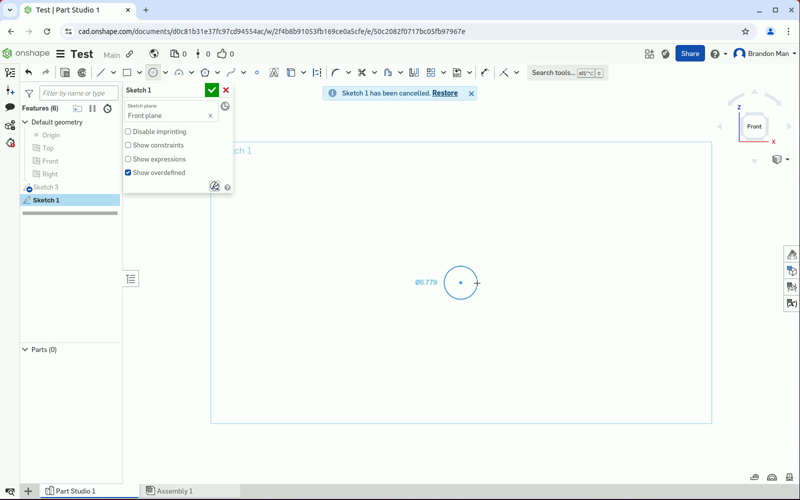
click(477, 282)
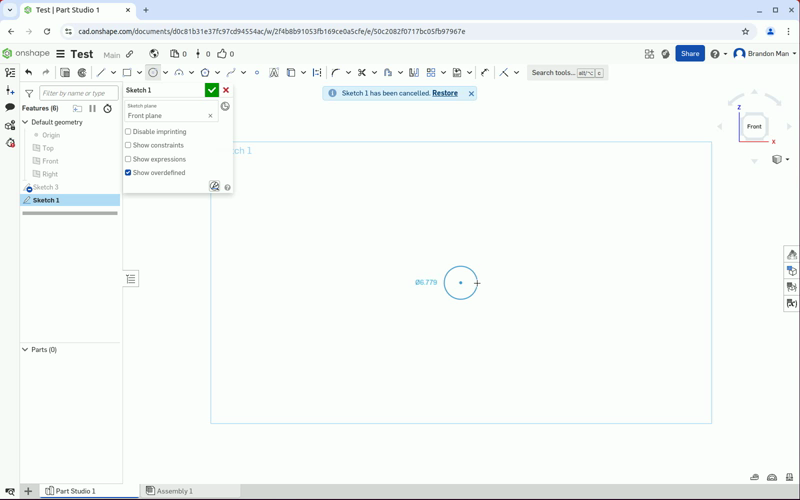
key(esc)
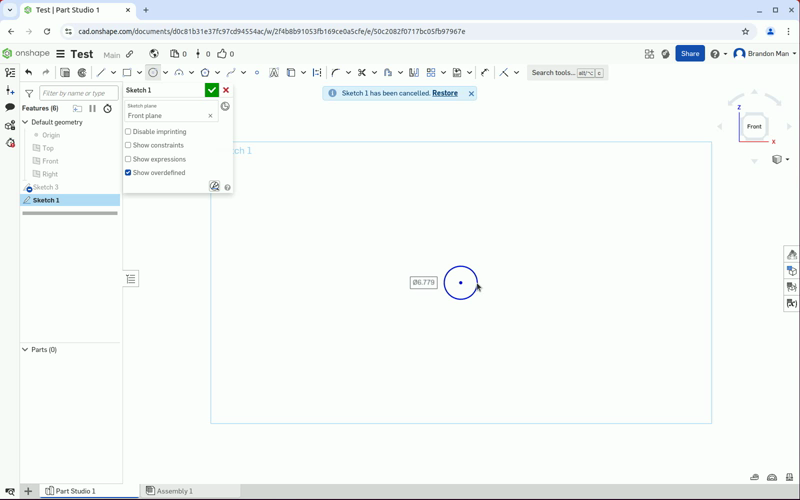
key(c)
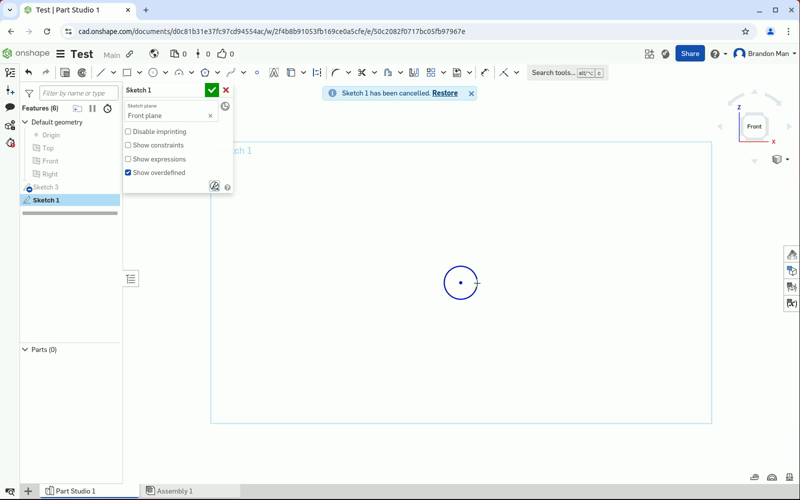
key_down(shift)
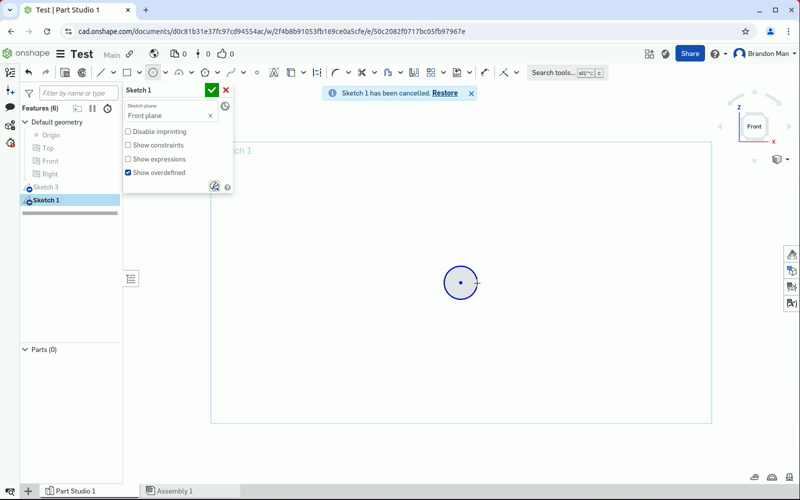
mouse_move(460, 282)
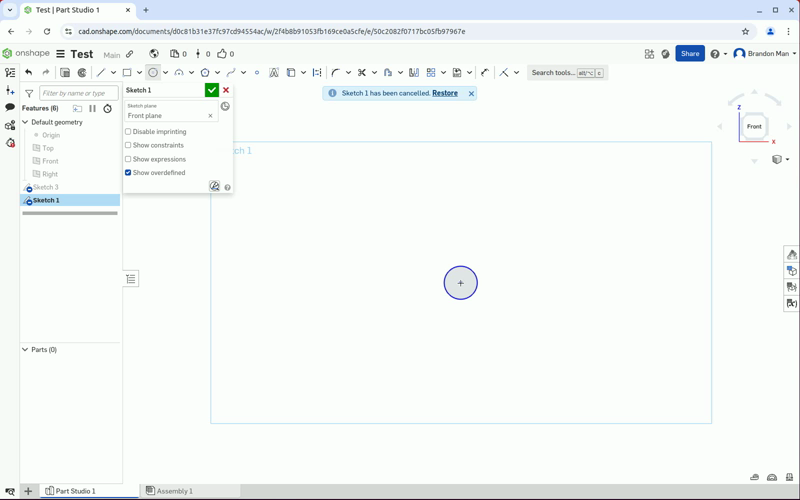
click(460, 282)
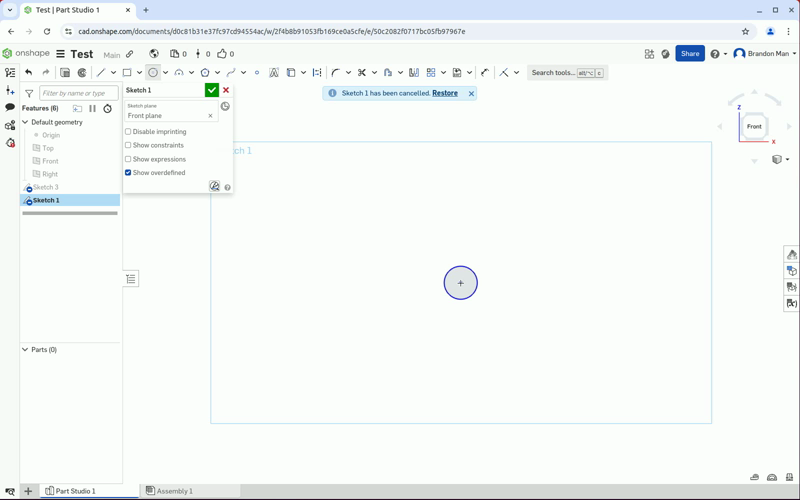
key_up(shift)
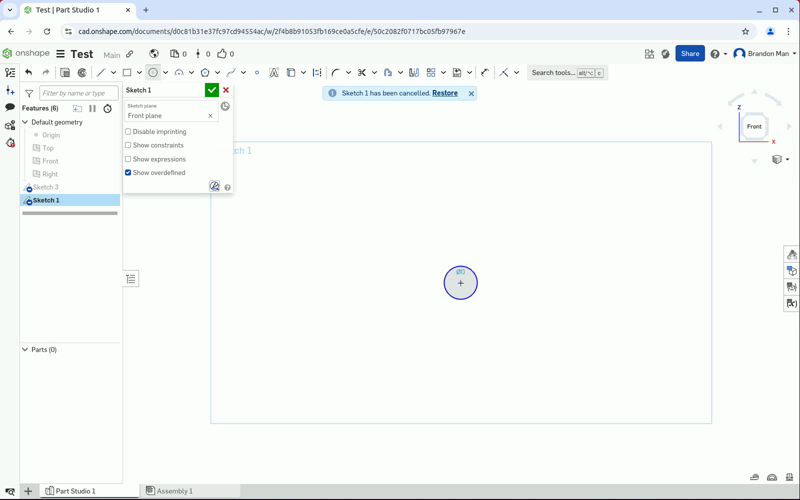
mouse_move(467, 282)
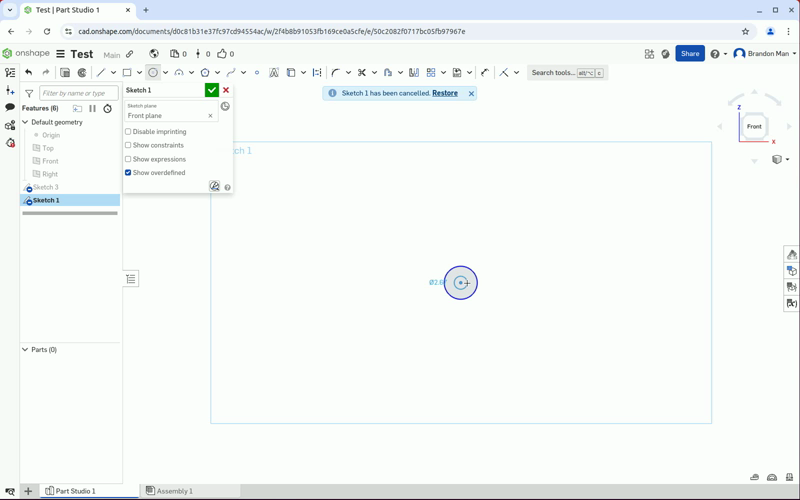
click(467, 282)
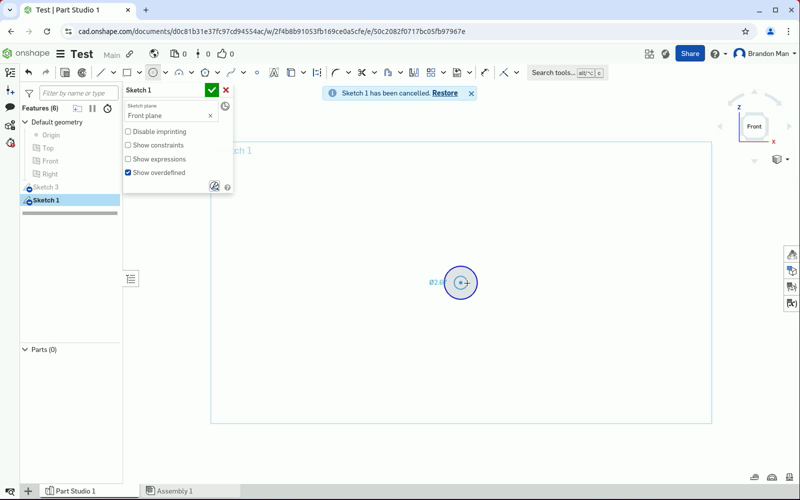
key(esc)
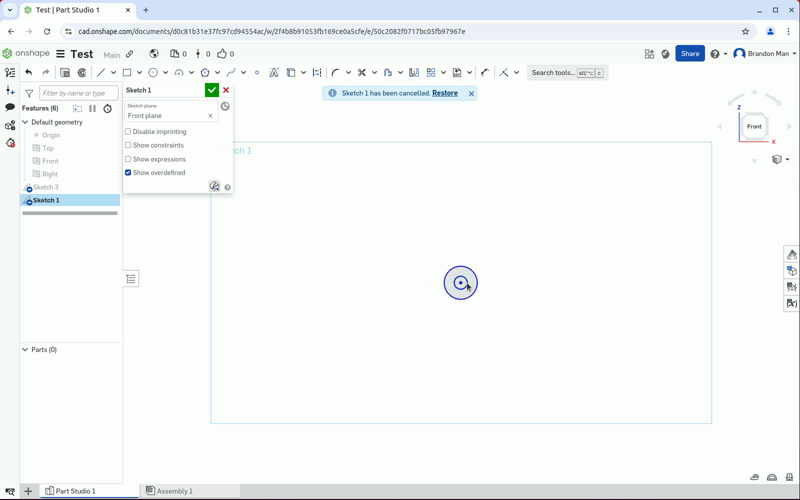
mouse_move(471, 274)
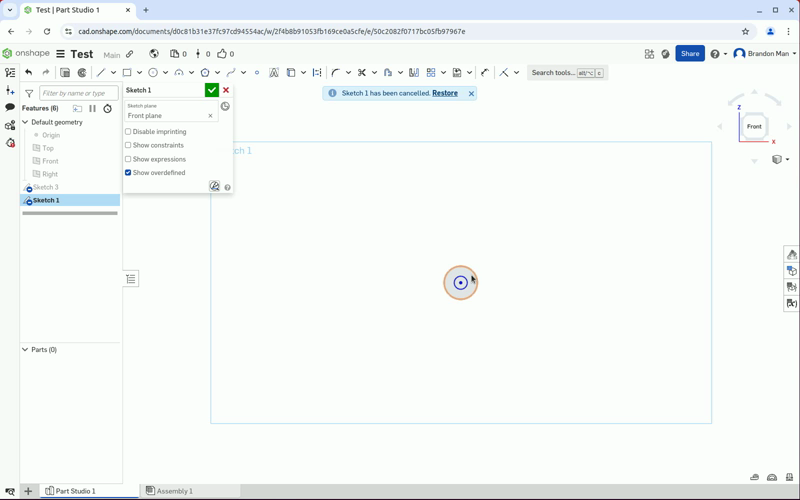
scroll(6)
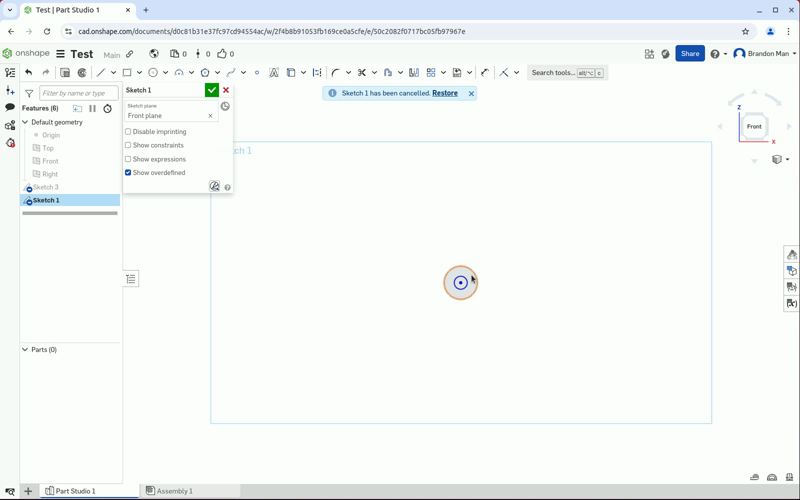
scroll(6)
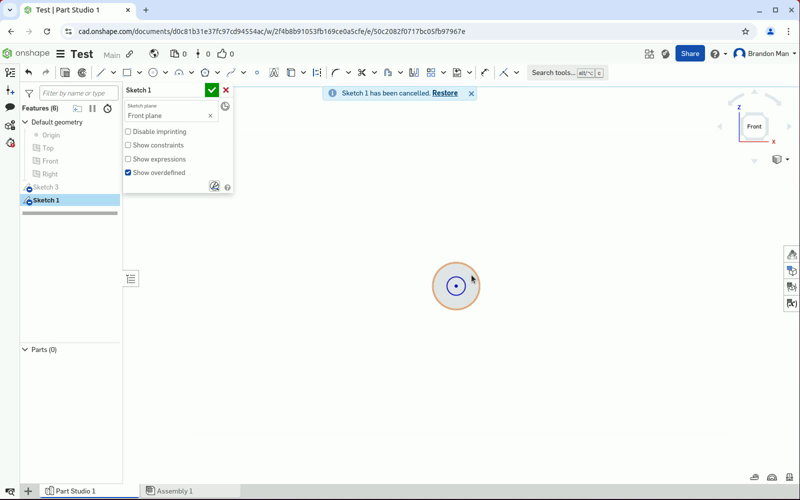
scroll(6)
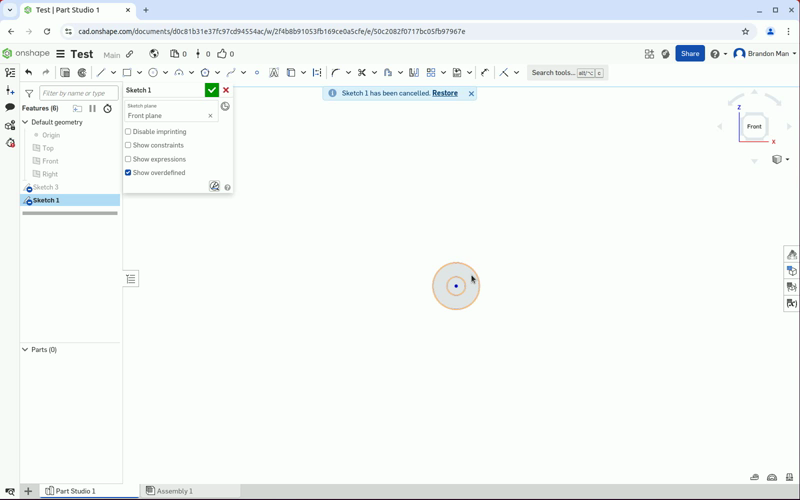
scroll(6)
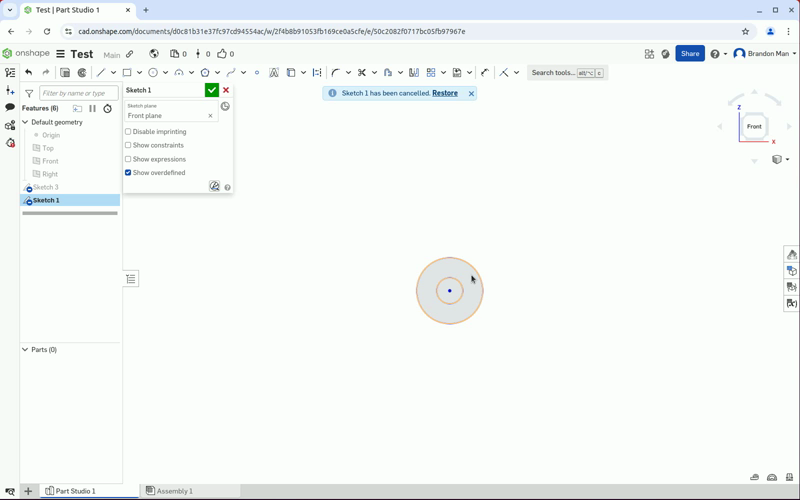
scroll(6)
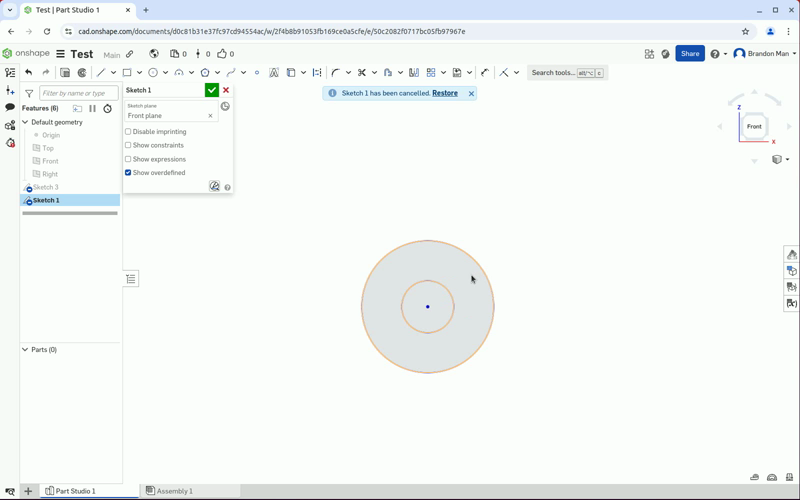
scroll(6)
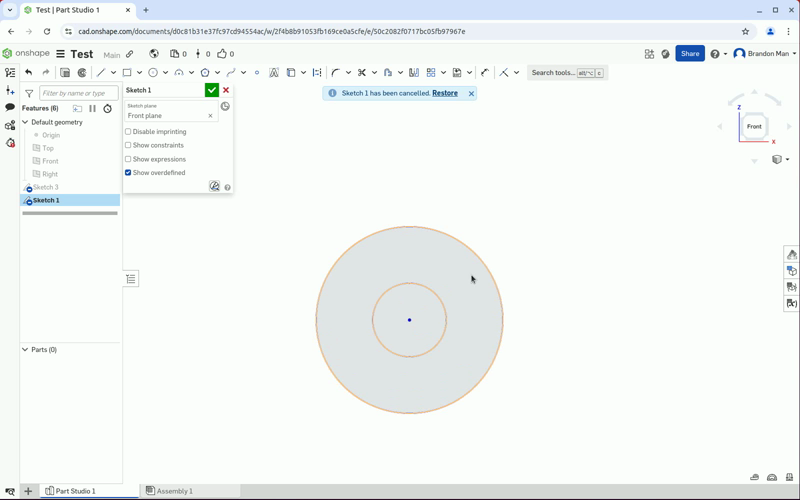
scroll(6)
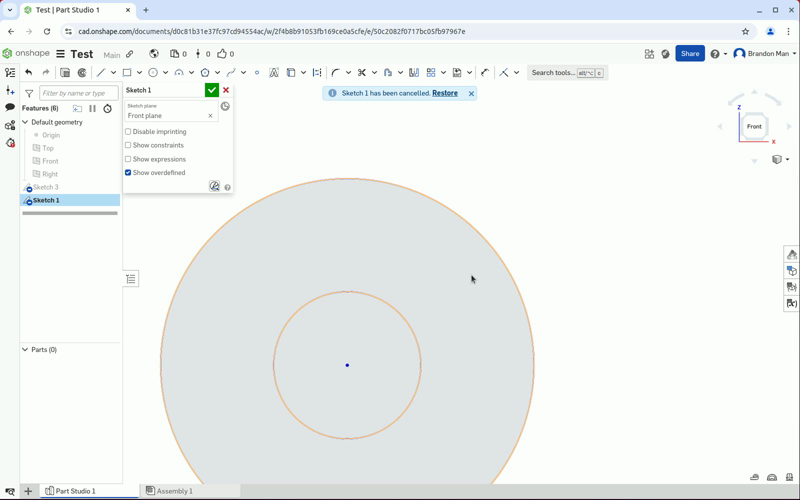
click(471, 274)
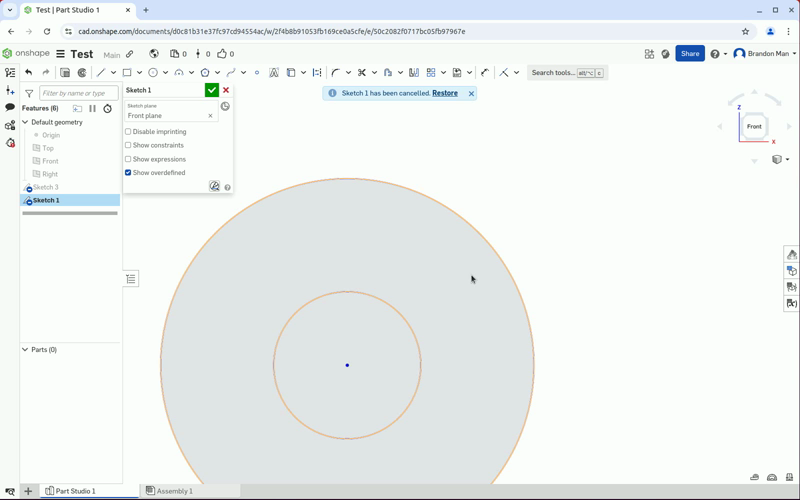
scroll(-6)
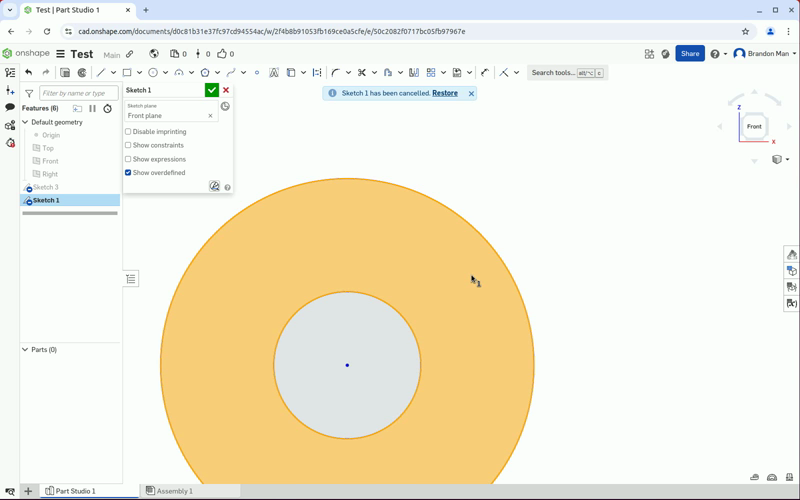
scroll(-6)
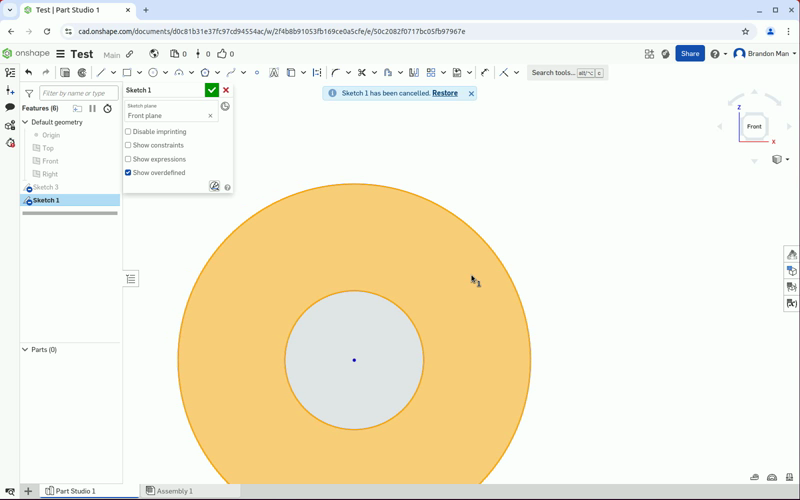
scroll(-6)
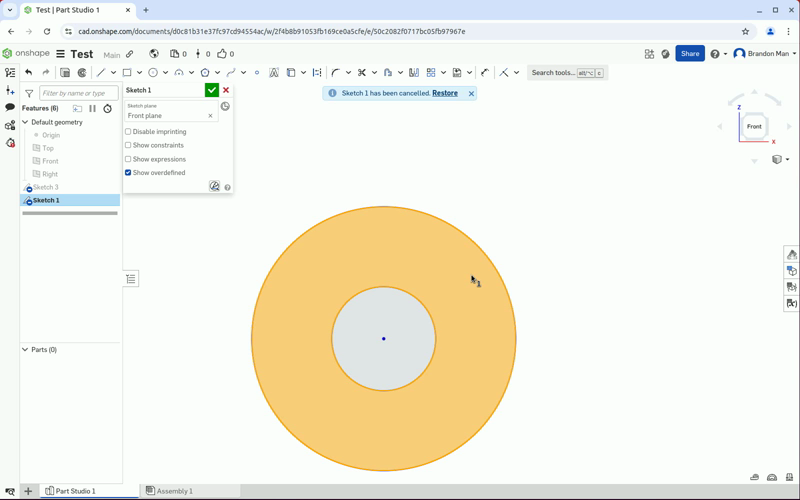
scroll(-6)
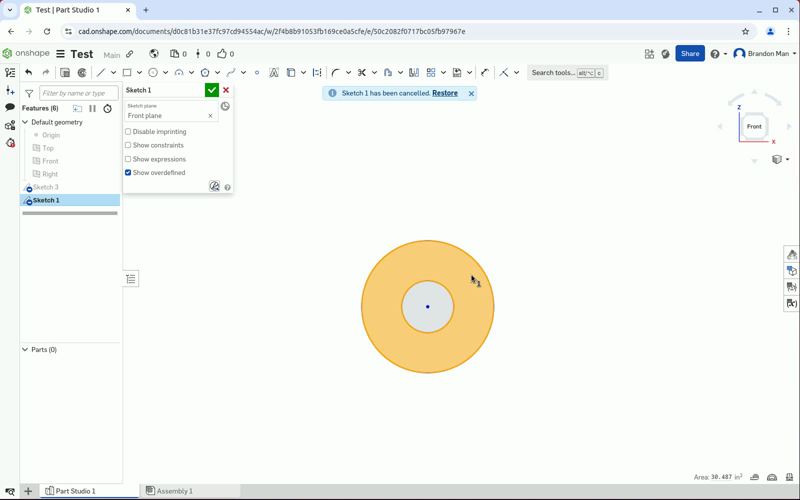
scroll(-6)
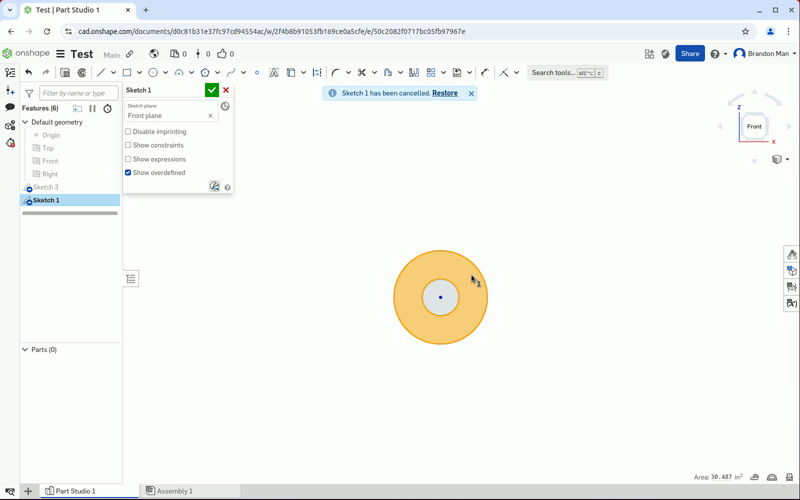
scroll(-6)
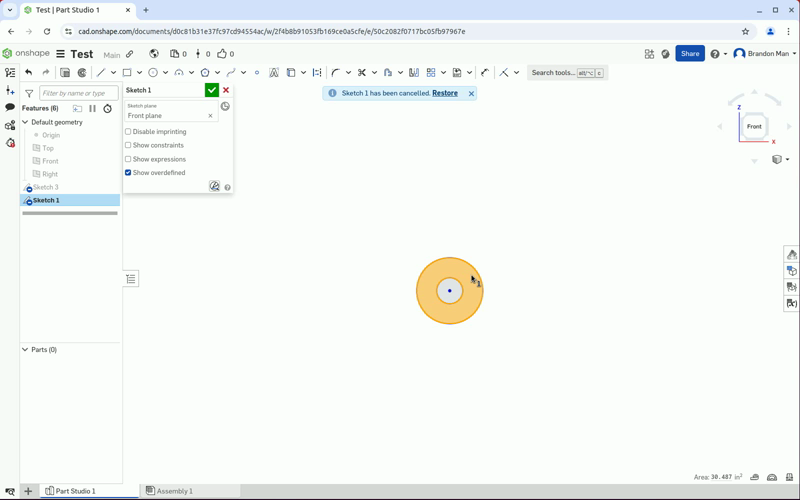
scroll(-6)
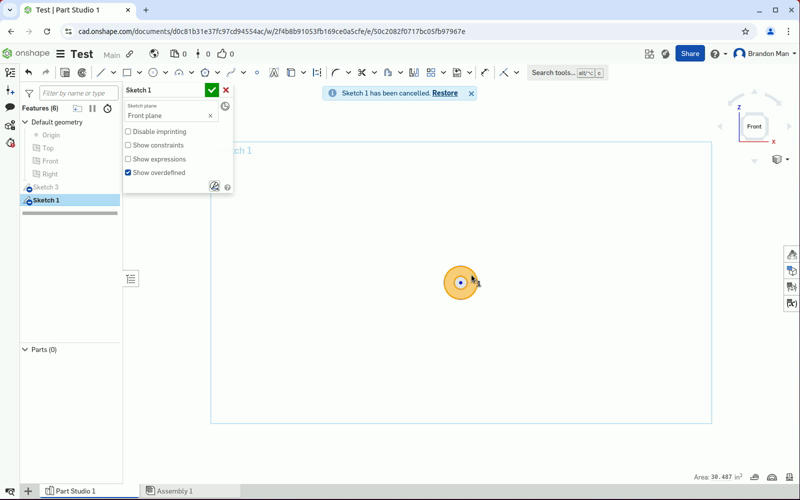
mouse_move(73, 352)
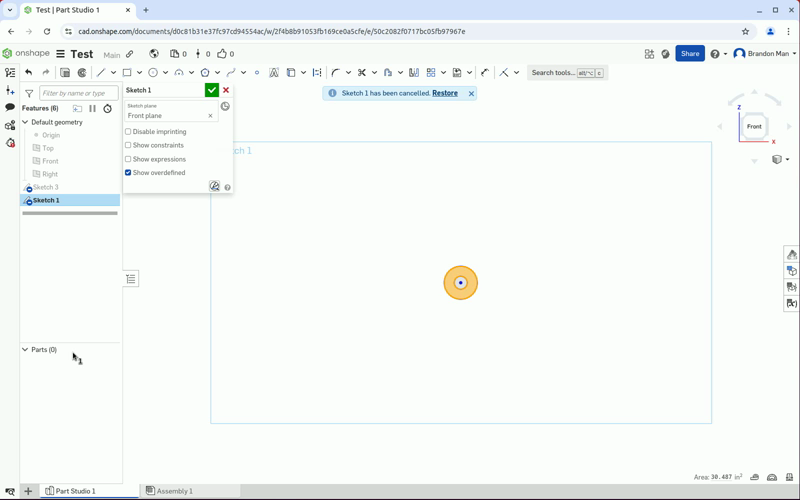
key(shift+y)
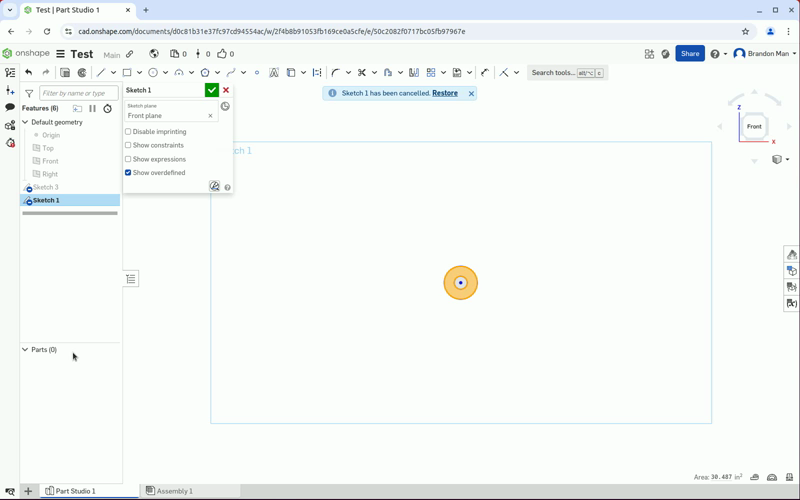
key(shift+e)
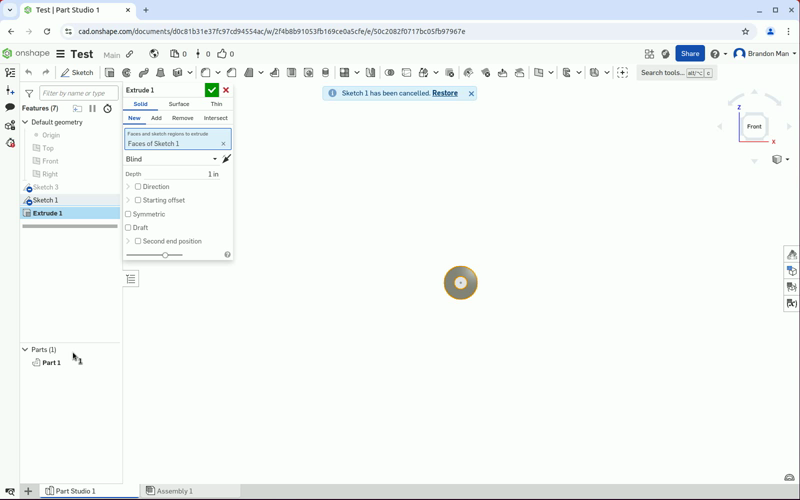
mouse_move(143, 106)
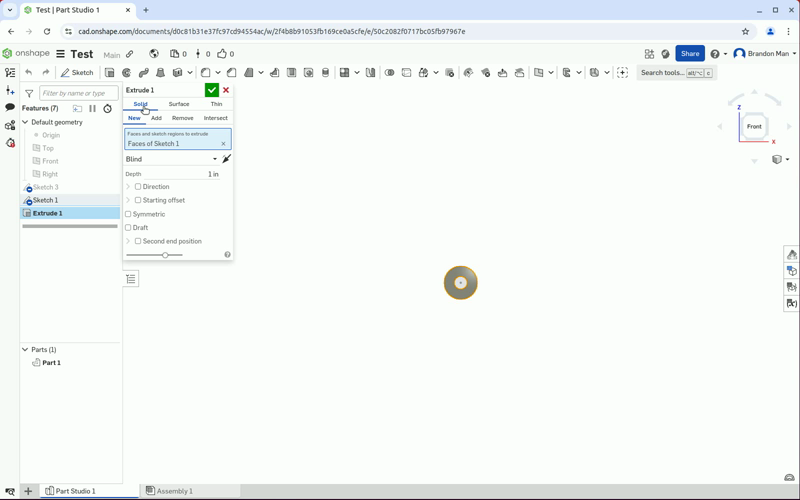
click(143, 106)
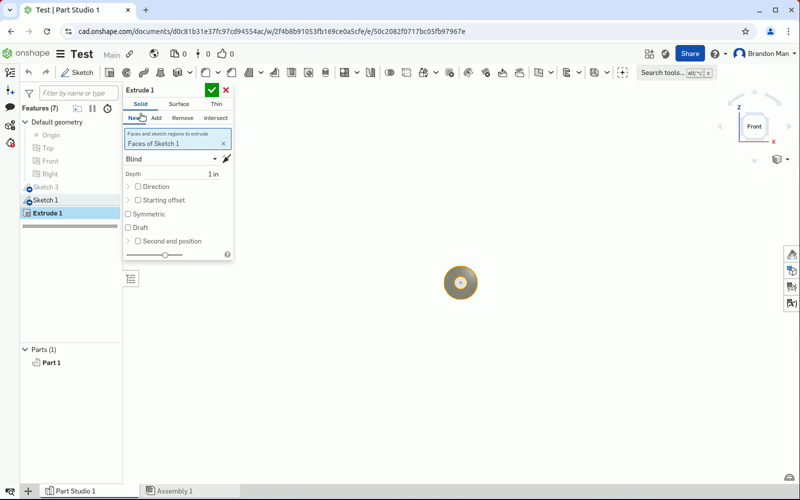
mouse_move(137, 120)
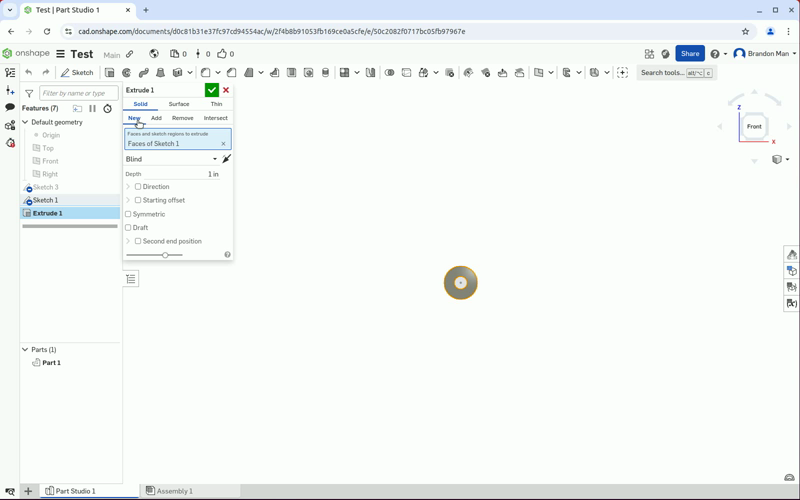
click(137, 120)
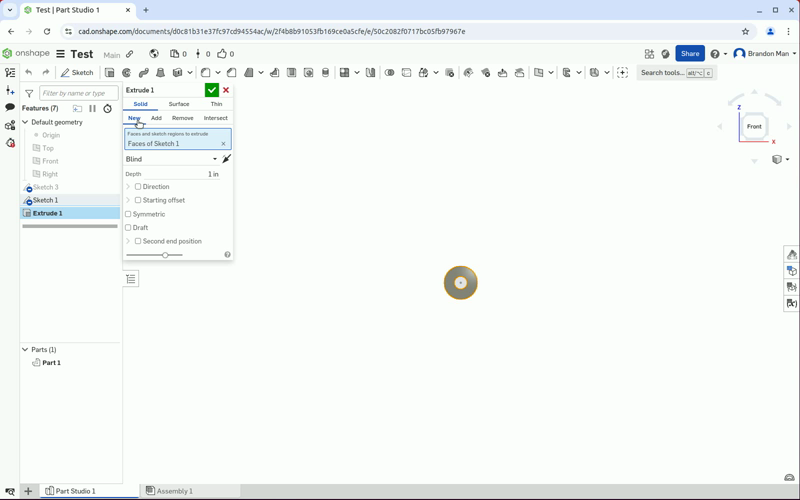
key(tab, 4)
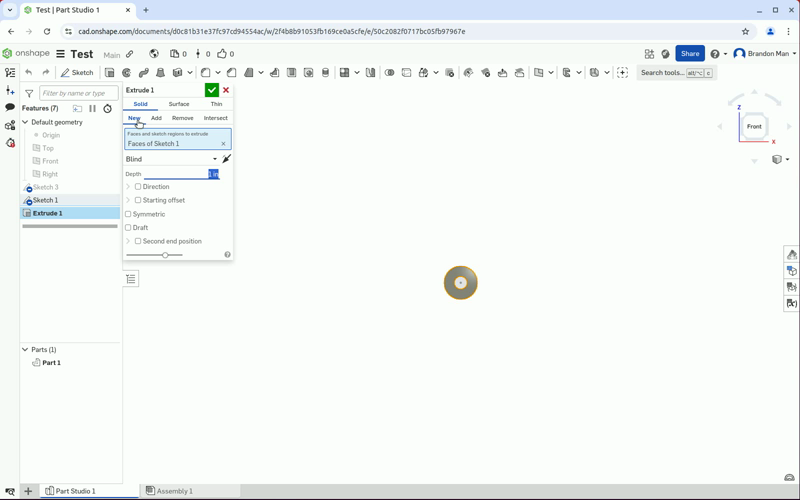
text(2.648)
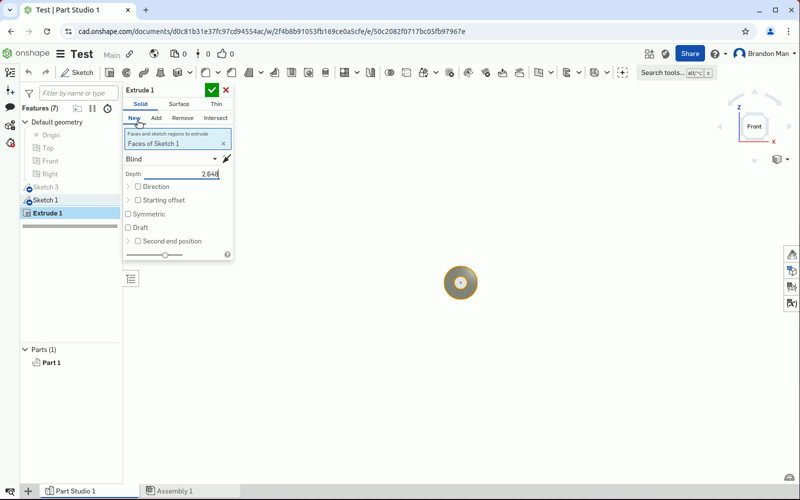
key(enter)
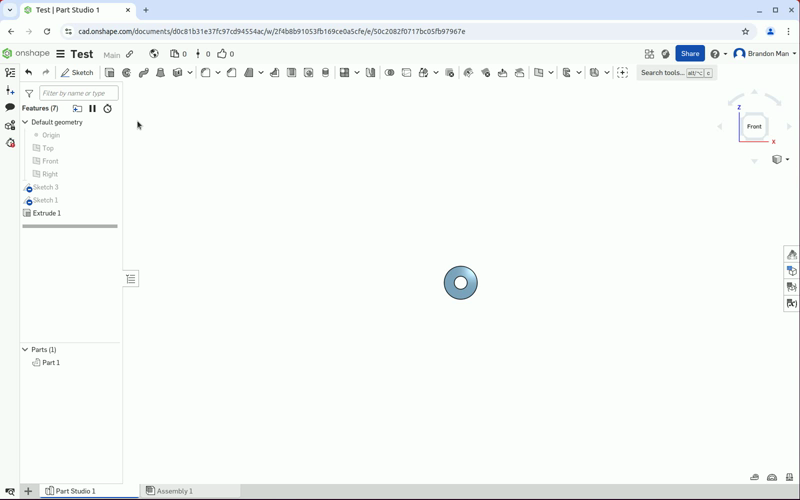
key(shift+h)
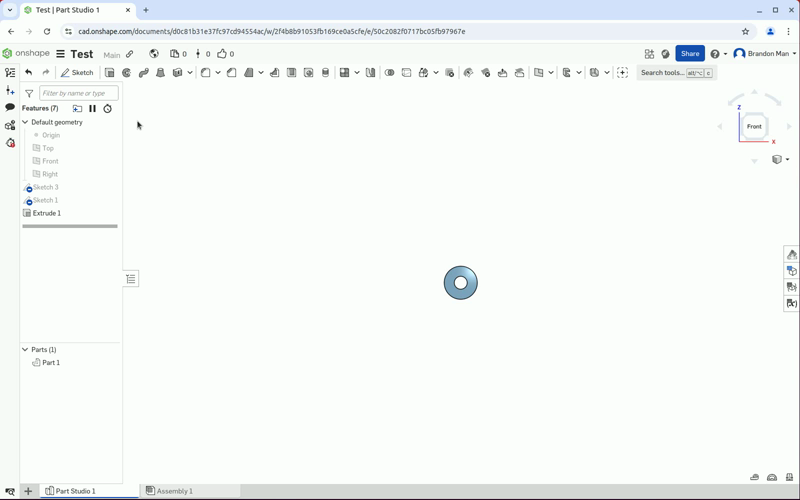
key(shift+h)
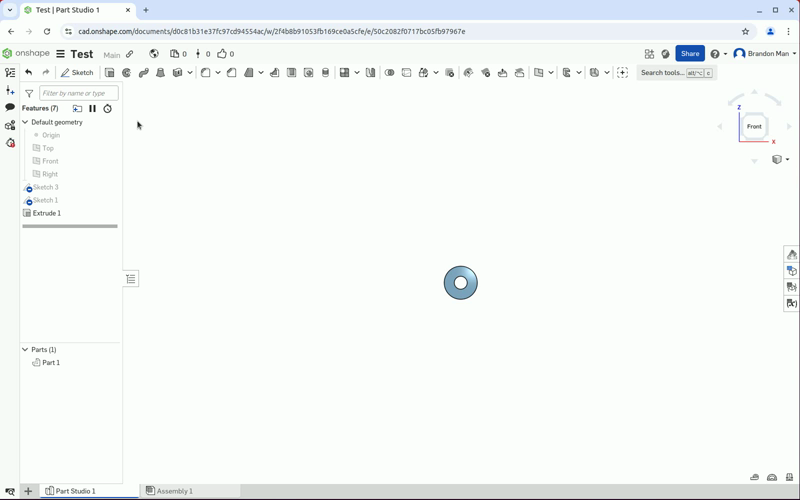
mouse_move(73, 189)
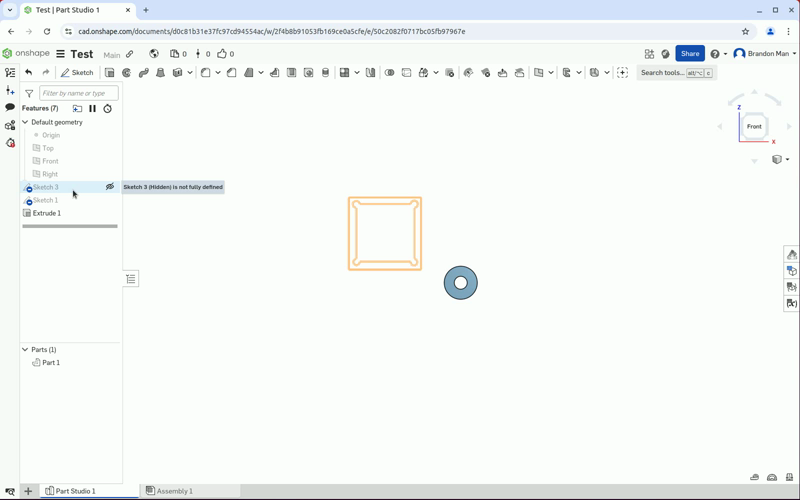
click(73, 189)
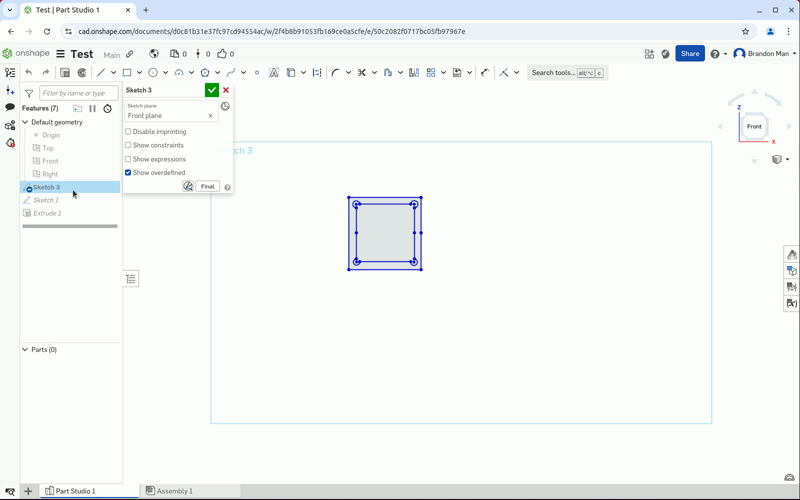
mouse_move(229, 92)
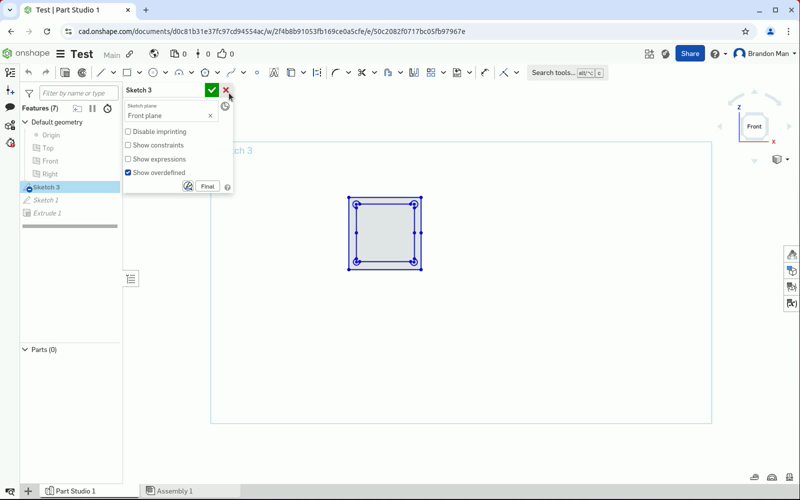
click(229, 92)
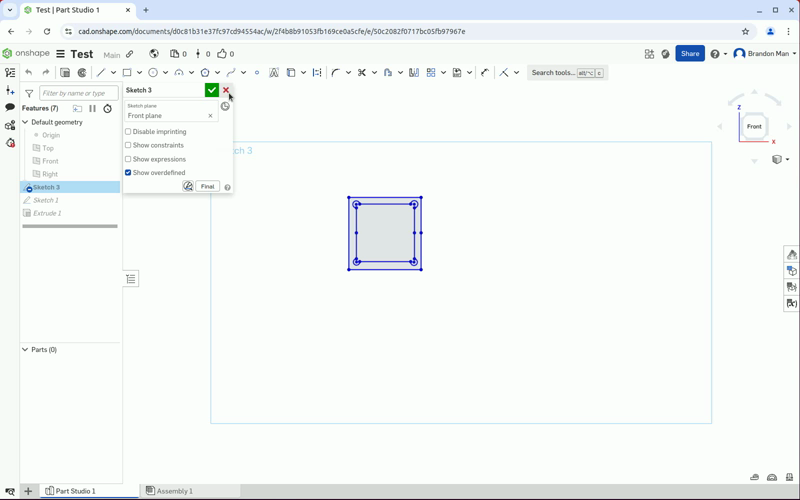
key(shift+s)
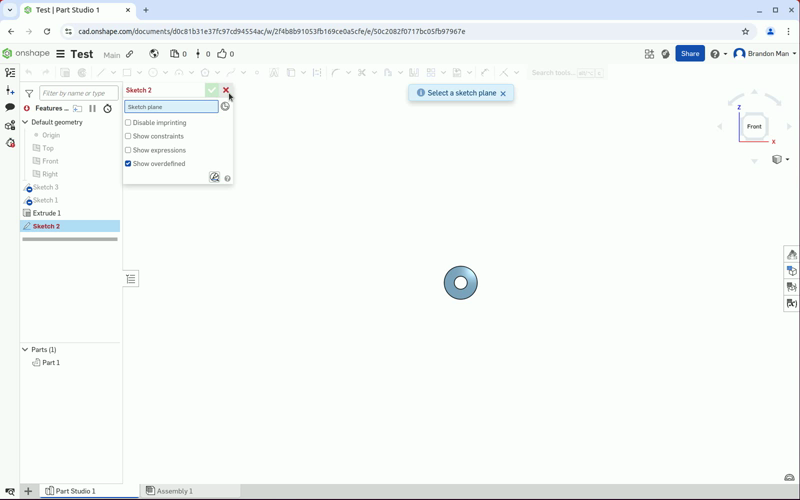
mouse_move(73, 163)
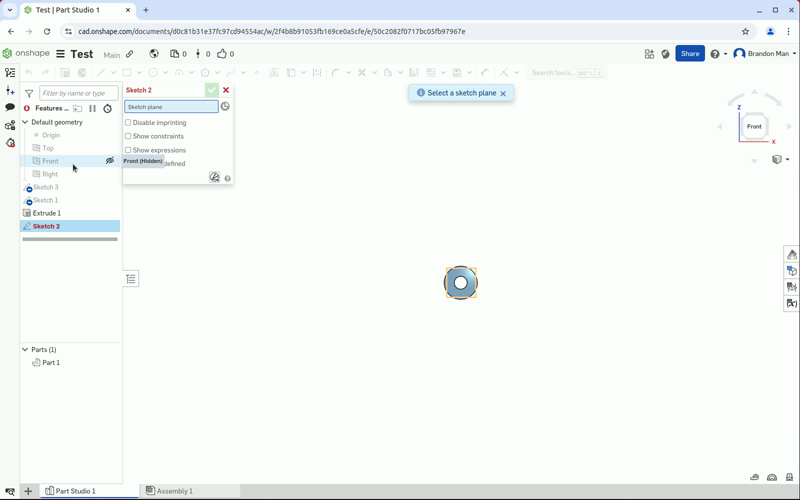
click(73, 163)
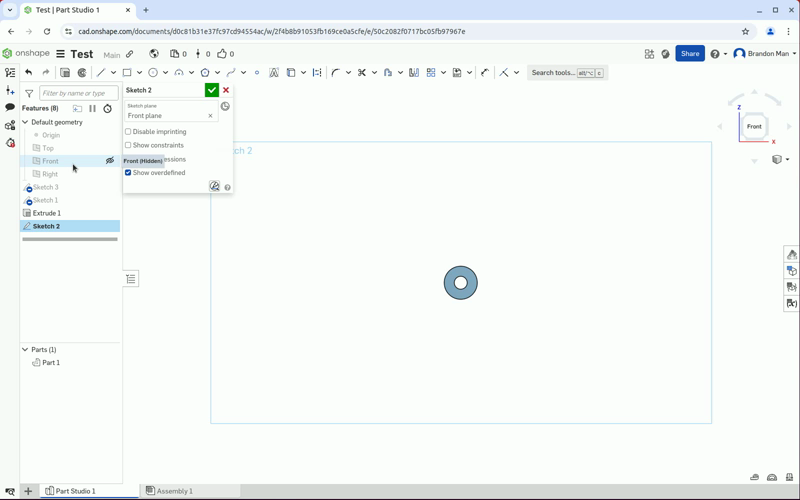
mouse_move(73, 352)
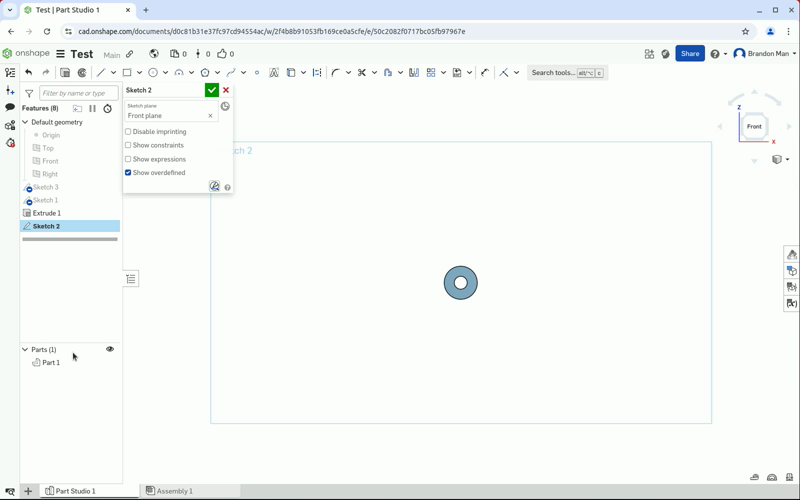
key(y)
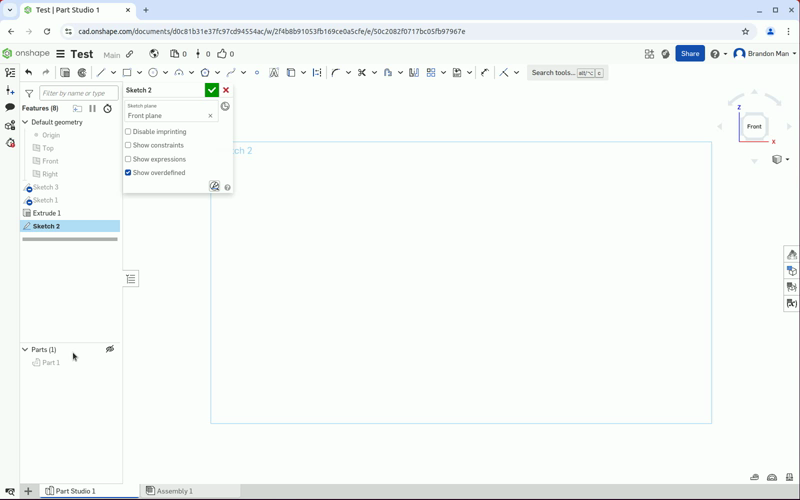
key(a)
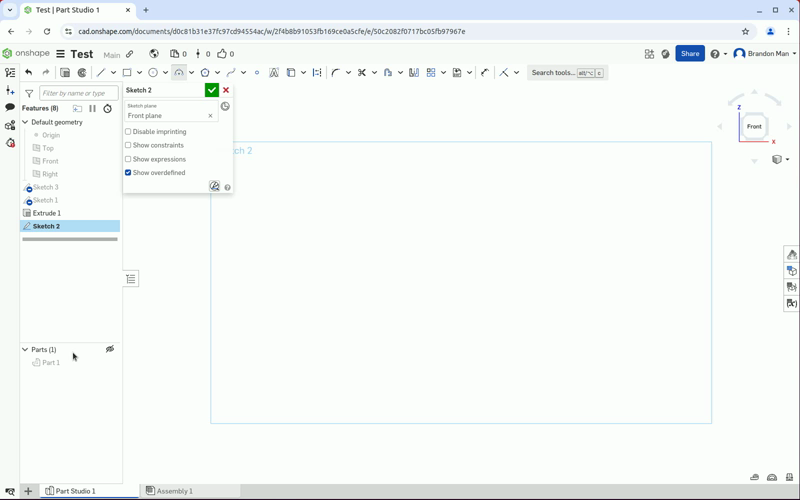
key_down(shift)
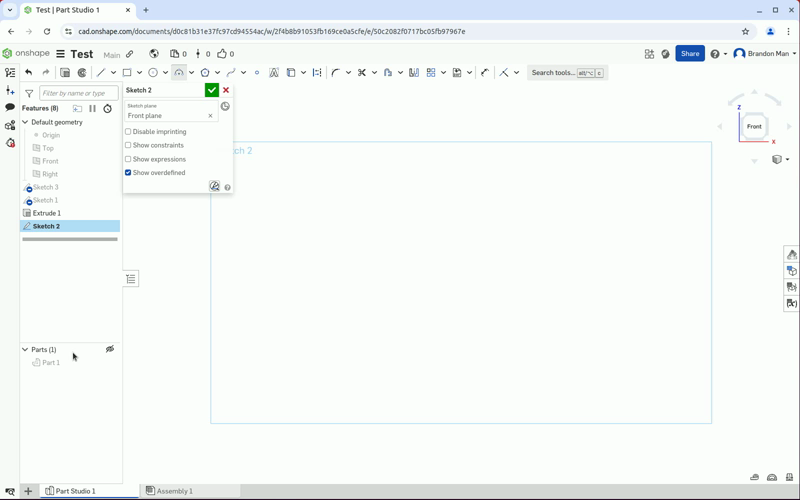
mouse_move(444, 282)
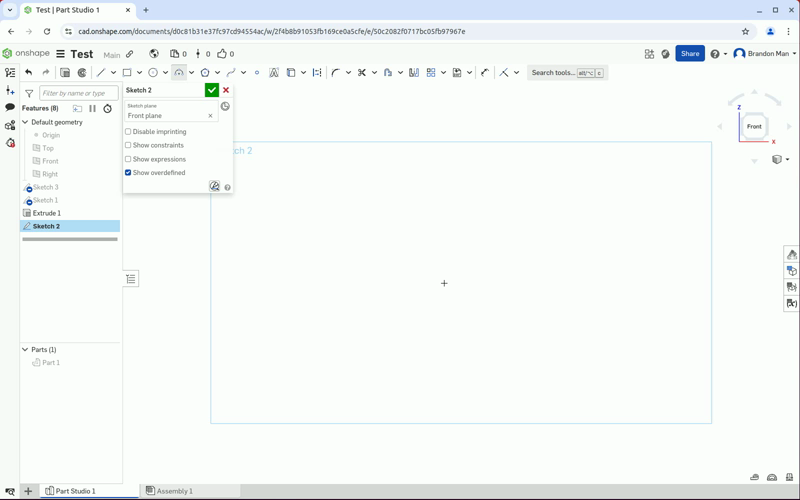
click(444, 282)
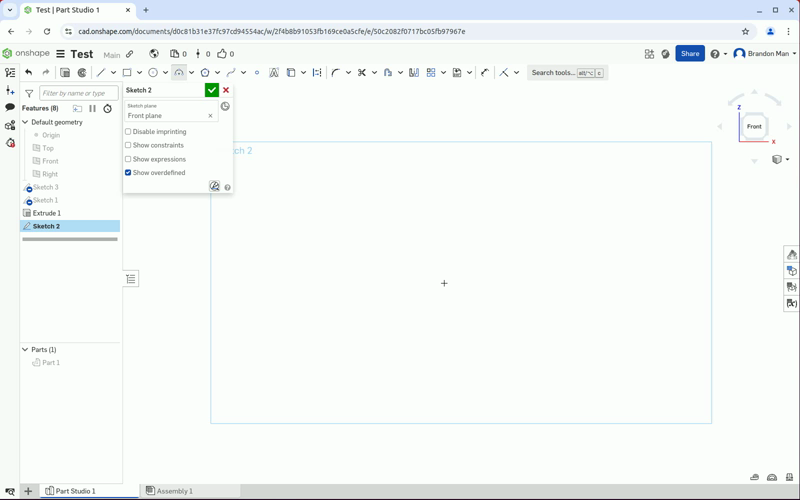
key_up(shift)
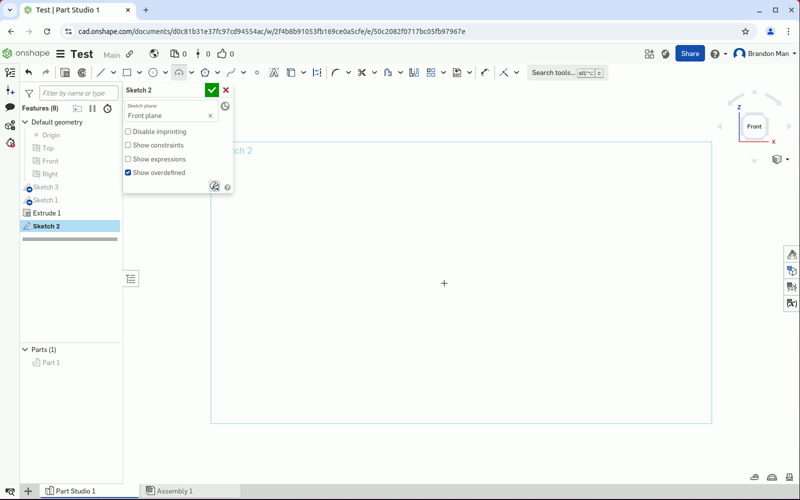
key_down(shift)
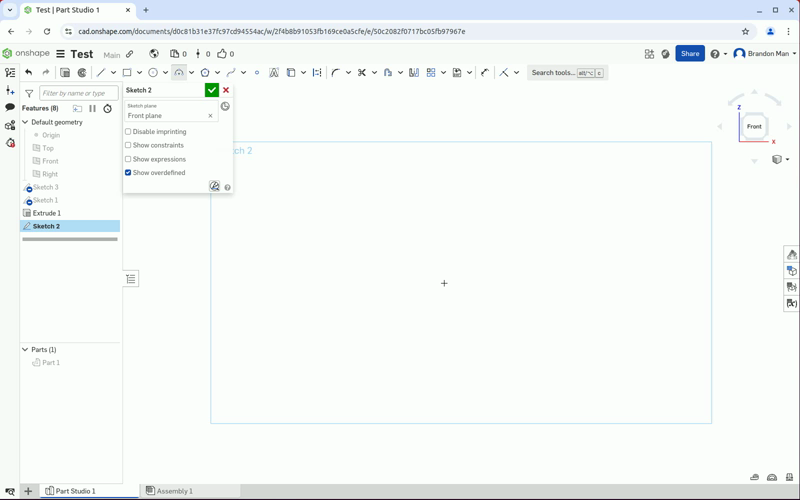
mouse_move(477, 282)
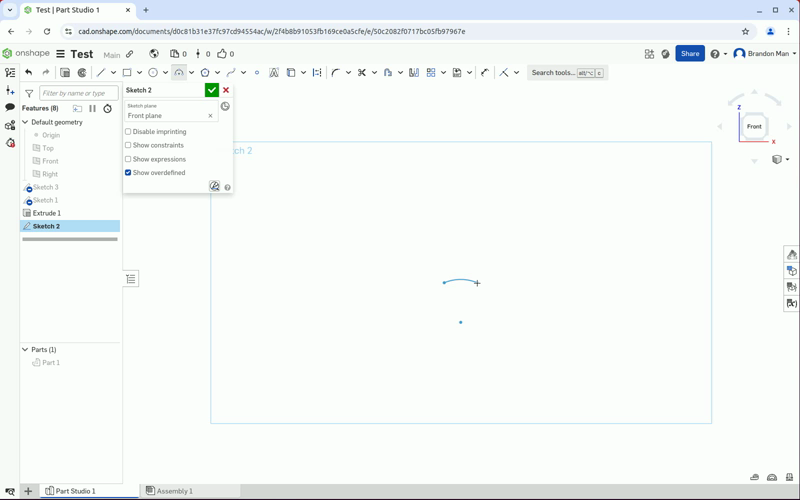
click(477, 282)
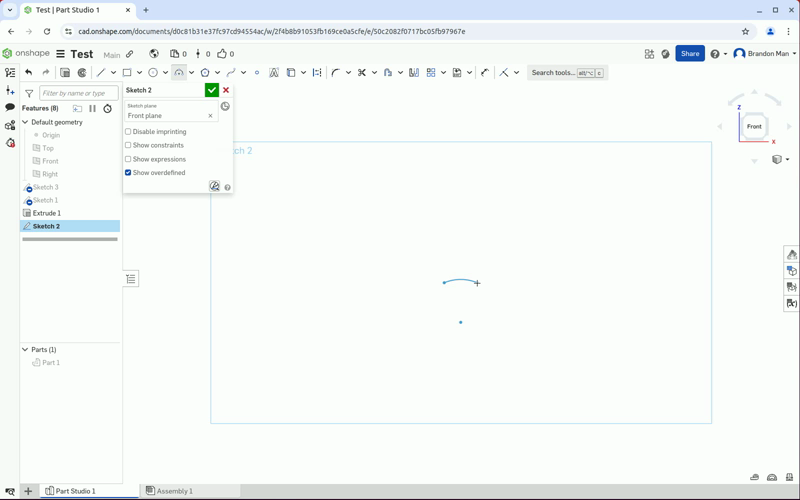
mouse_move(460, 266)
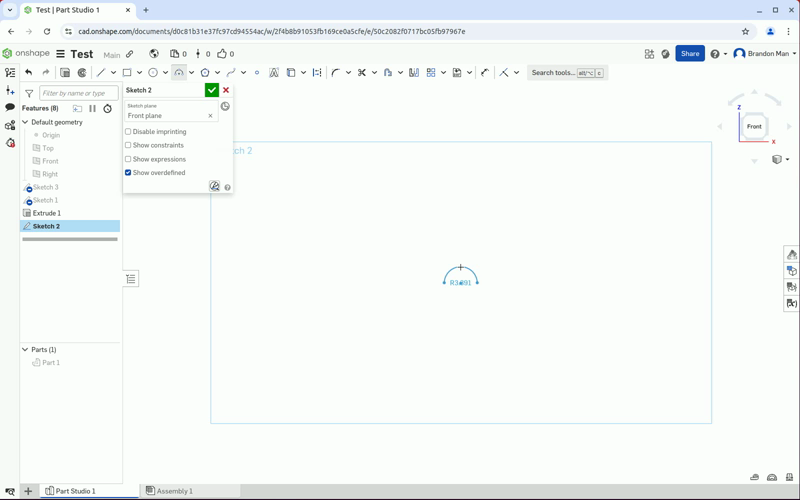
click(460, 266)
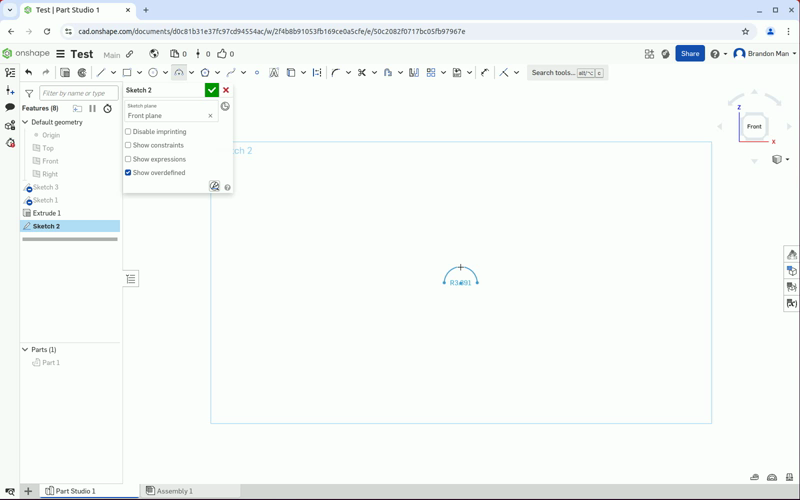
key_up(shift)
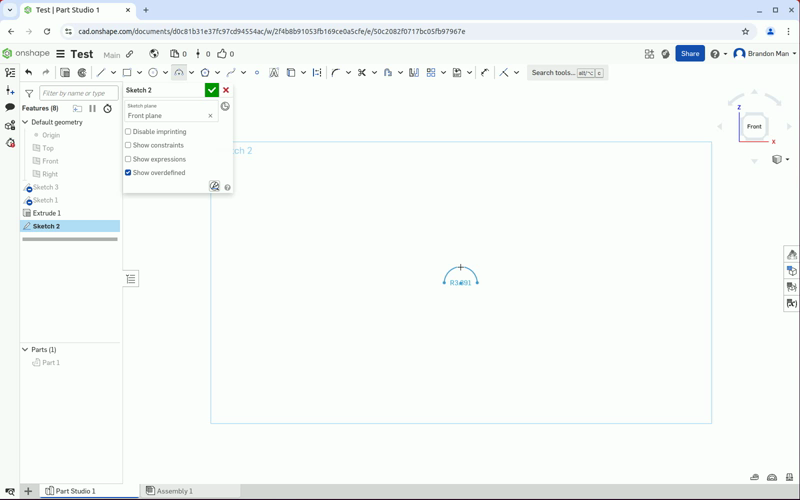
key(esc)
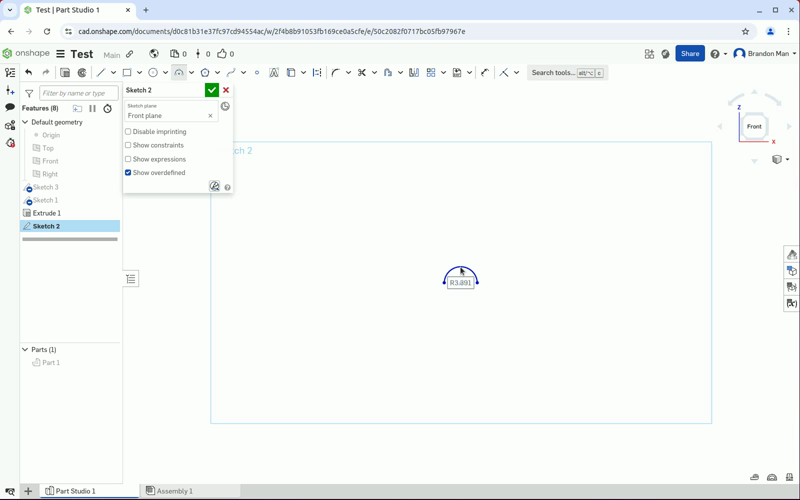
key(l)
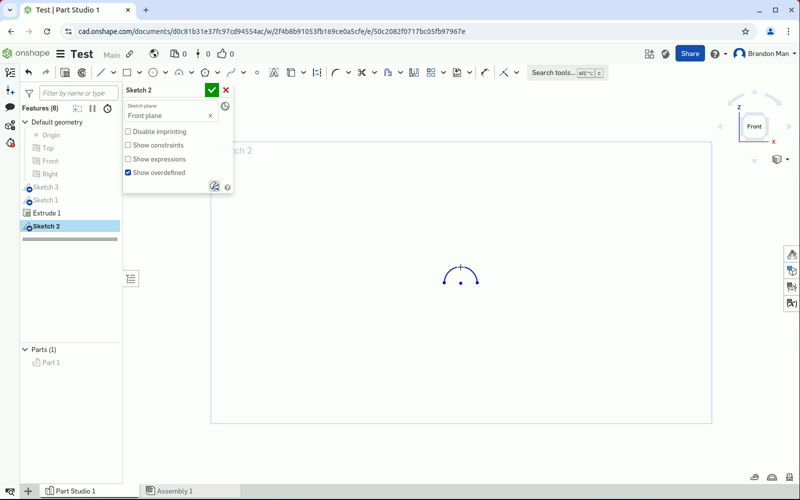
mouse_move(477, 282)
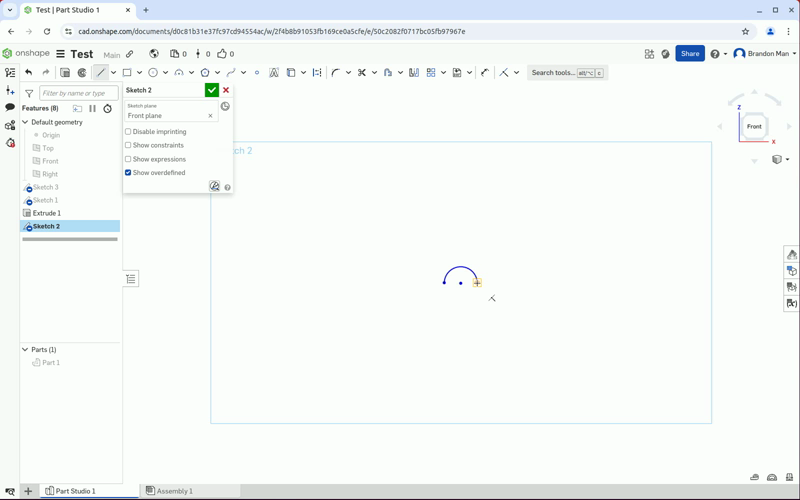
click(477, 282)
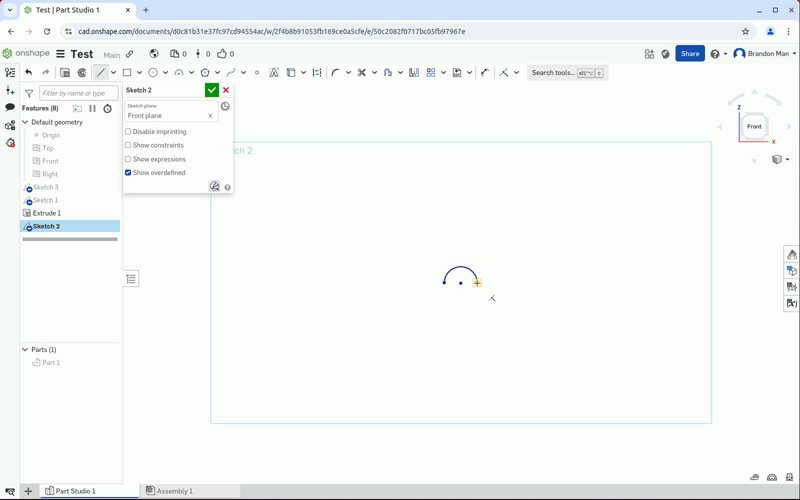
key_down(shift)
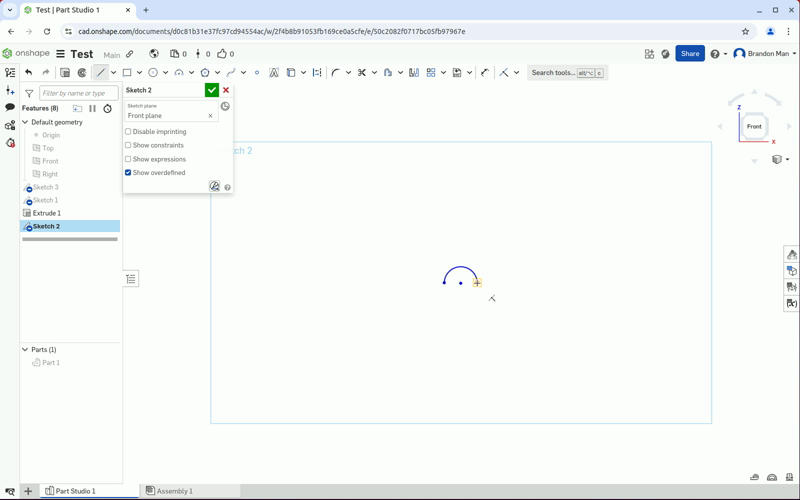
mouse_move(477, 186)
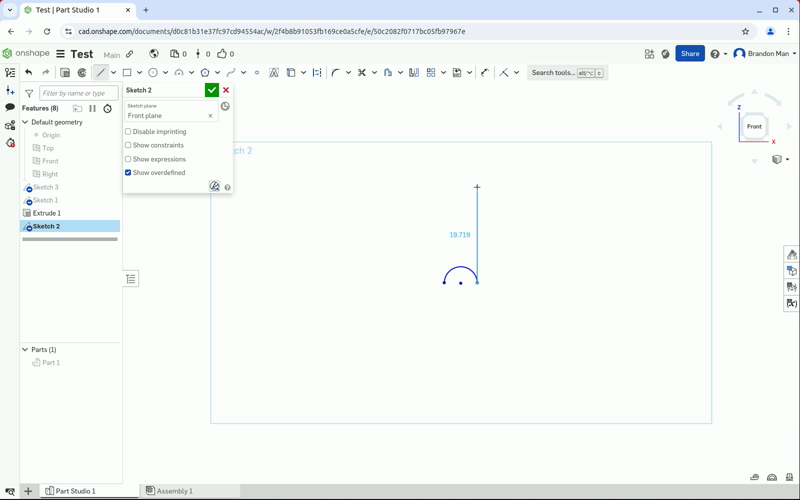
click(477, 186)
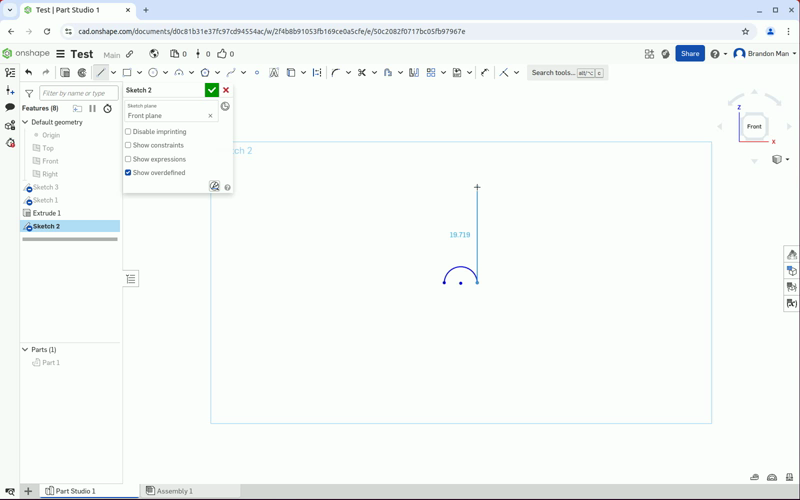
key_up(shift)
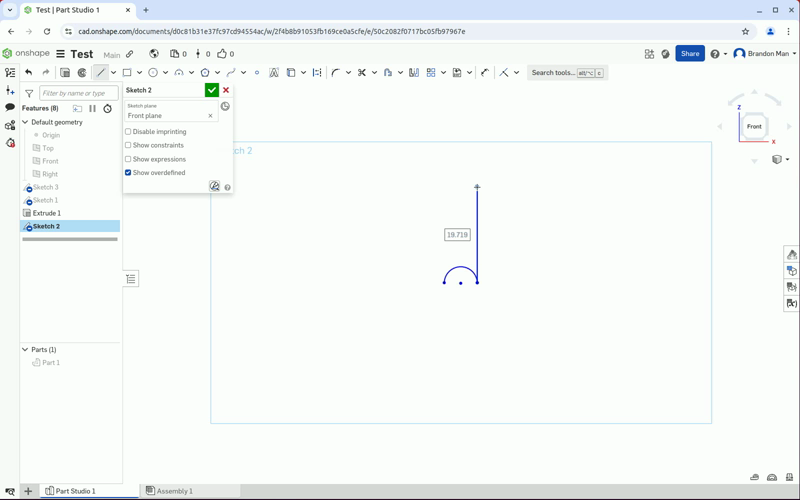
key(esc)
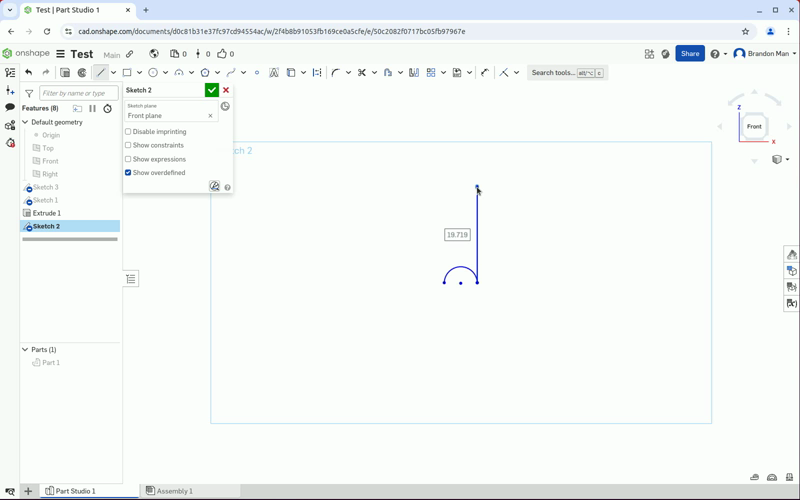
key(a)
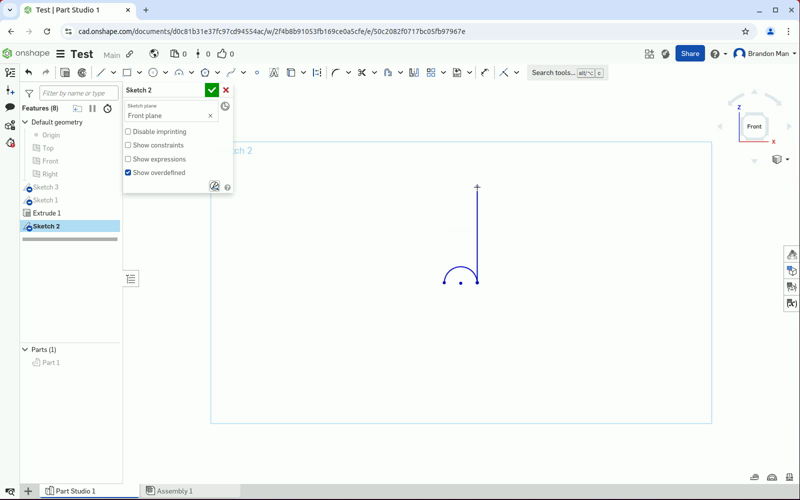
mouse_move(477, 186)
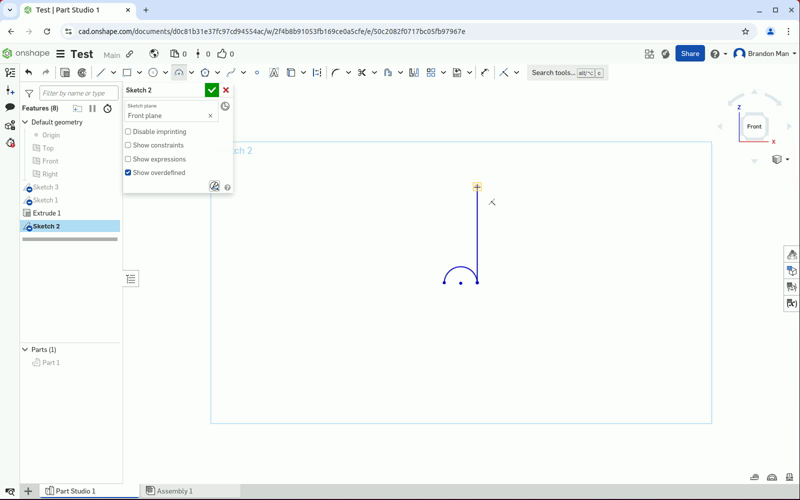
click(477, 186)
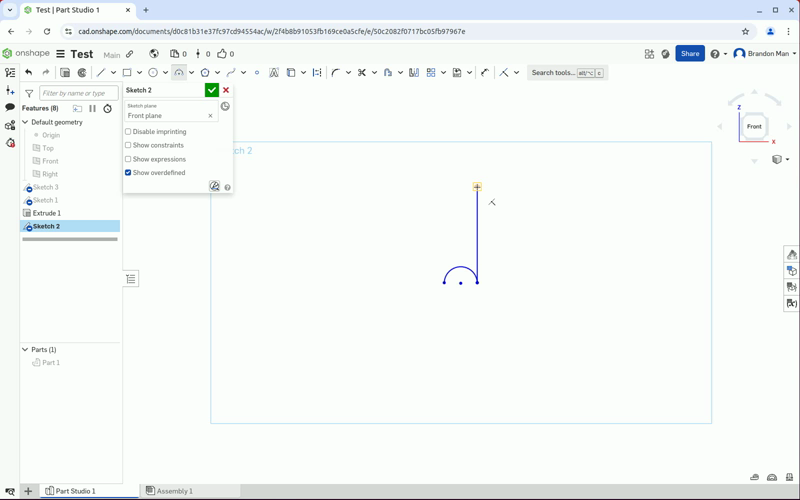
key_down(shift)
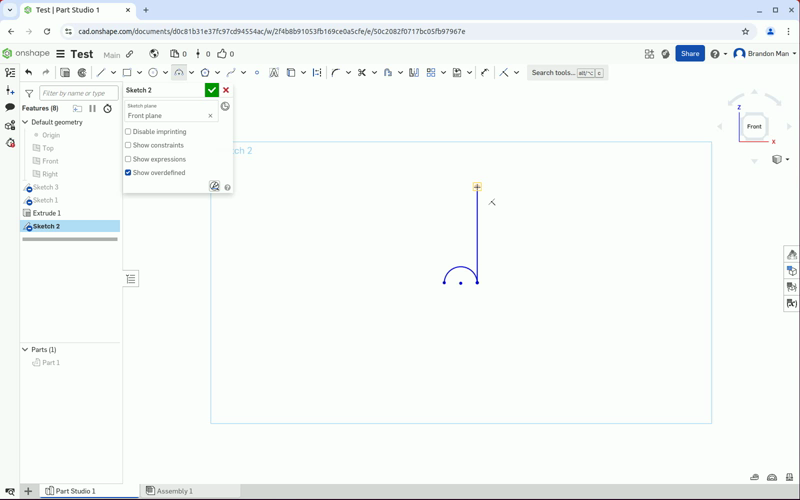
mouse_move(444, 186)
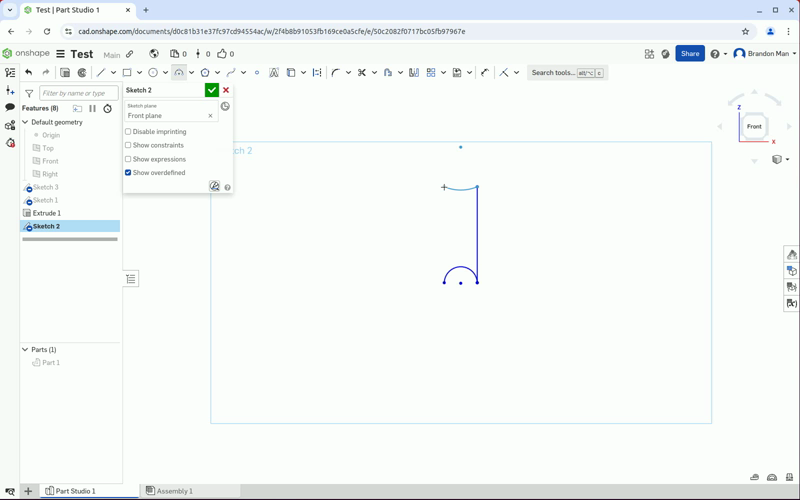
click(444, 186)
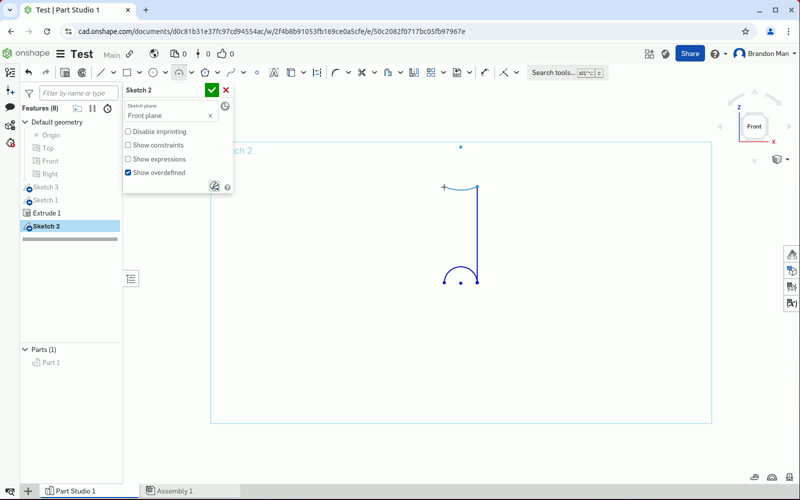
mouse_move(460, 202)
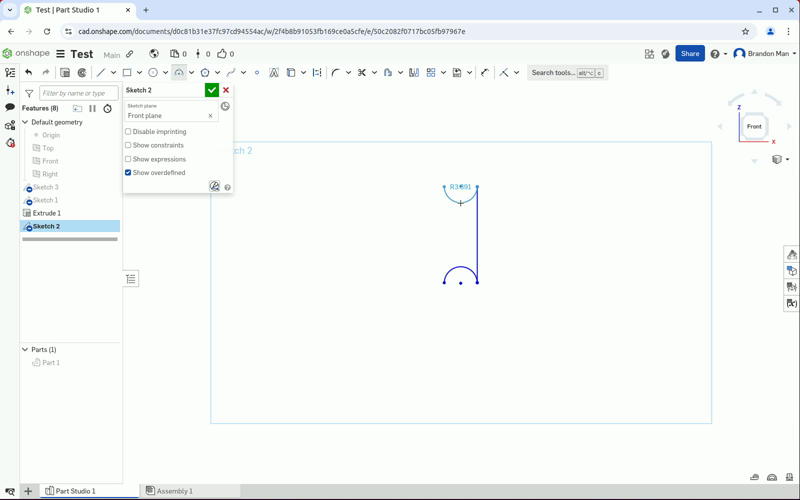
click(460, 202)
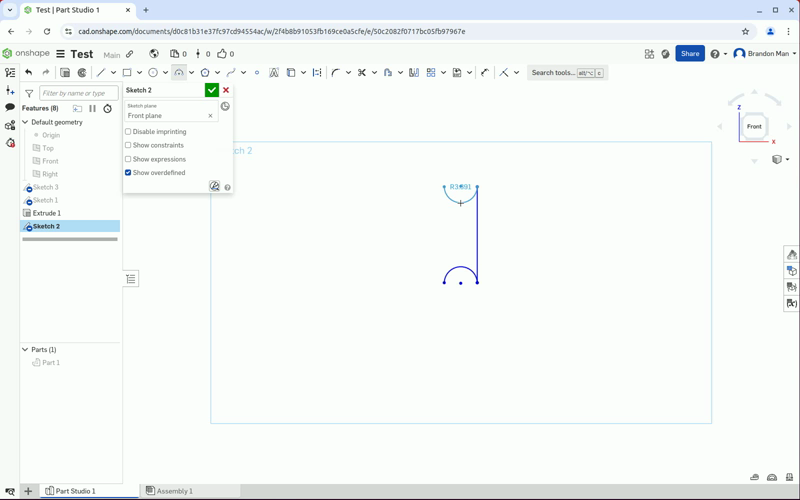
key_up(shift)
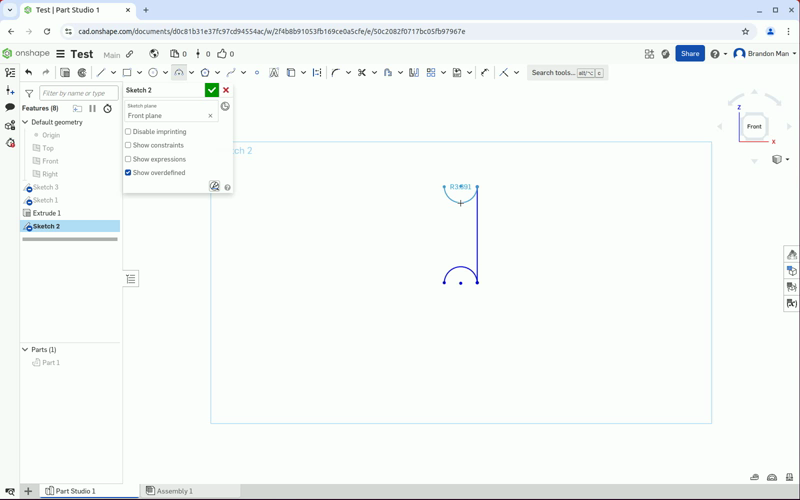
key(esc)
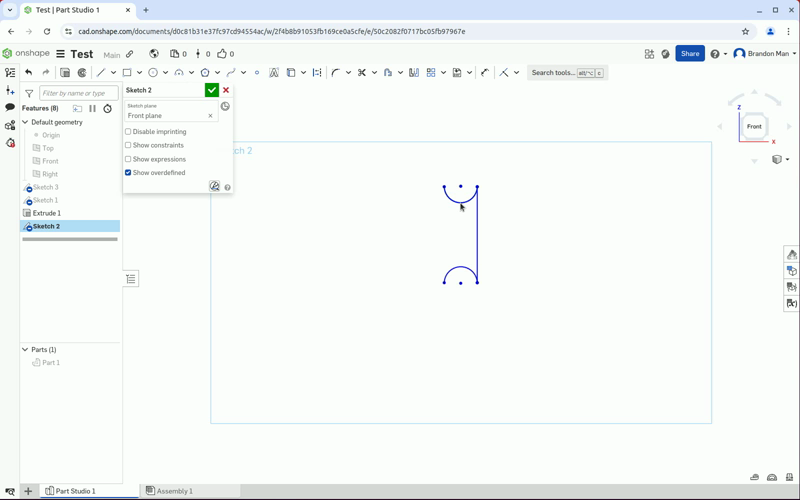
key(l)
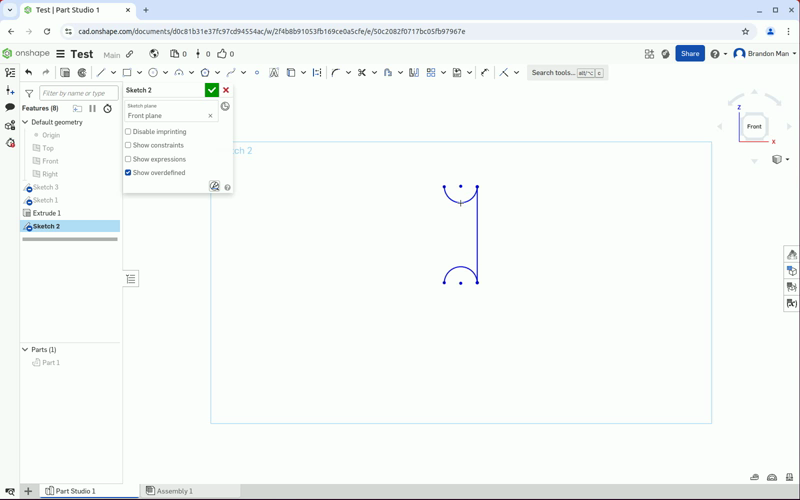
mouse_move(444, 186)
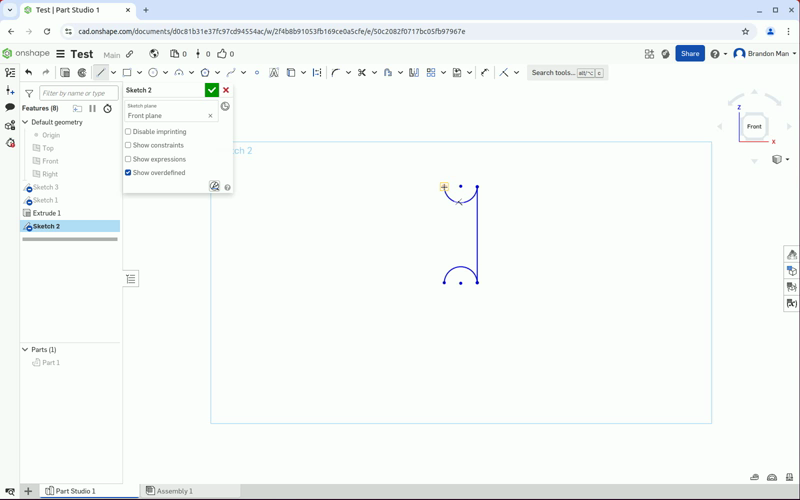
click(444, 186)
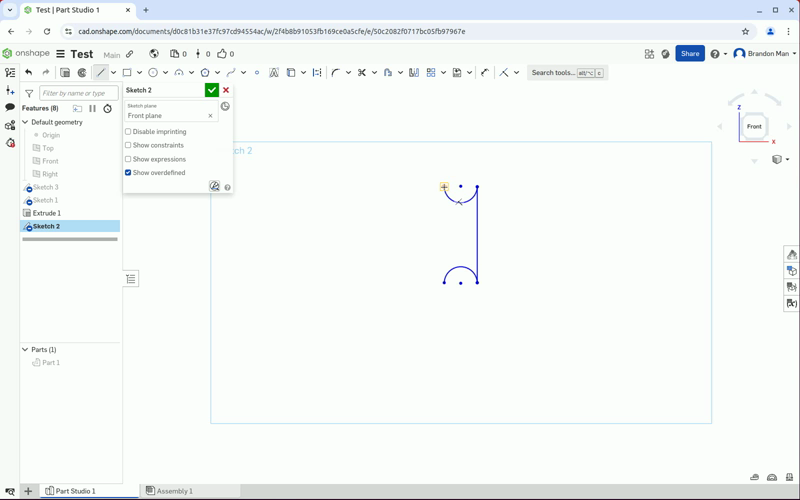
key_down(shift)
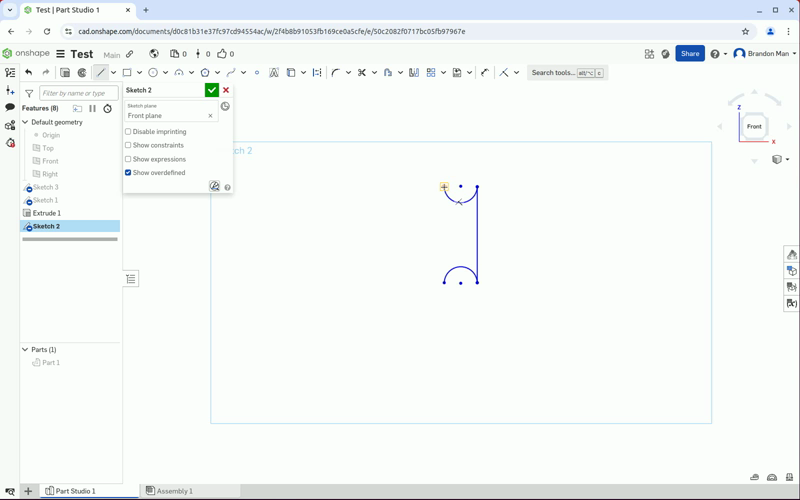
mouse_move(444, 282)
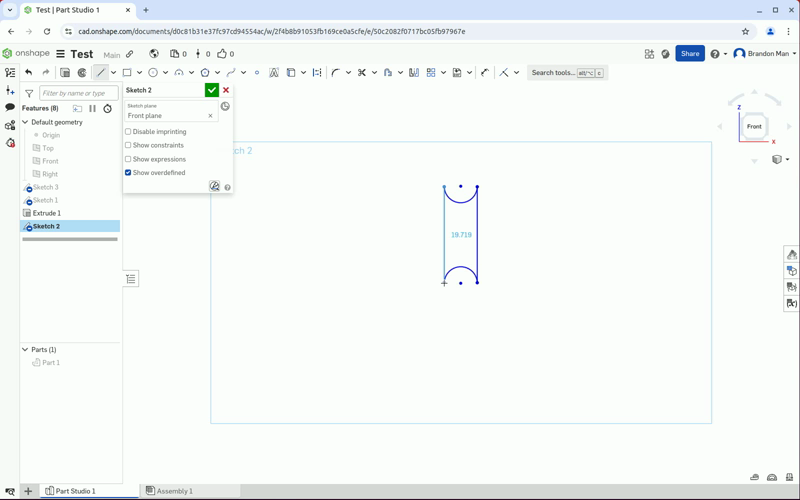
key_up(shift)
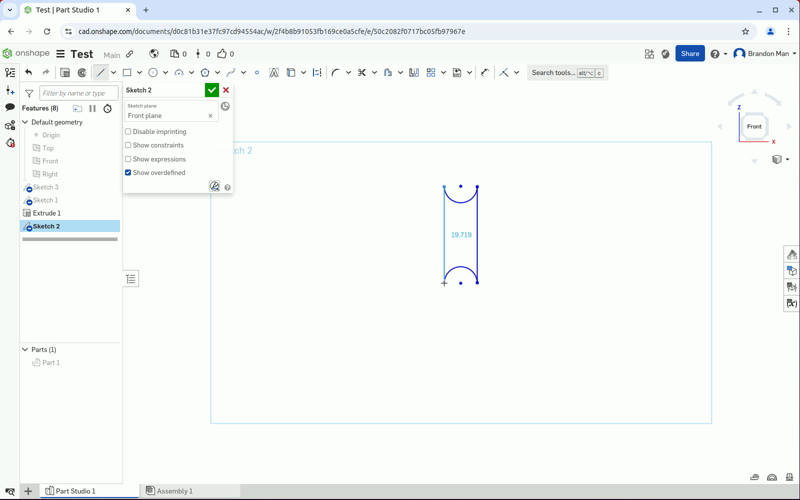
click(444, 282)
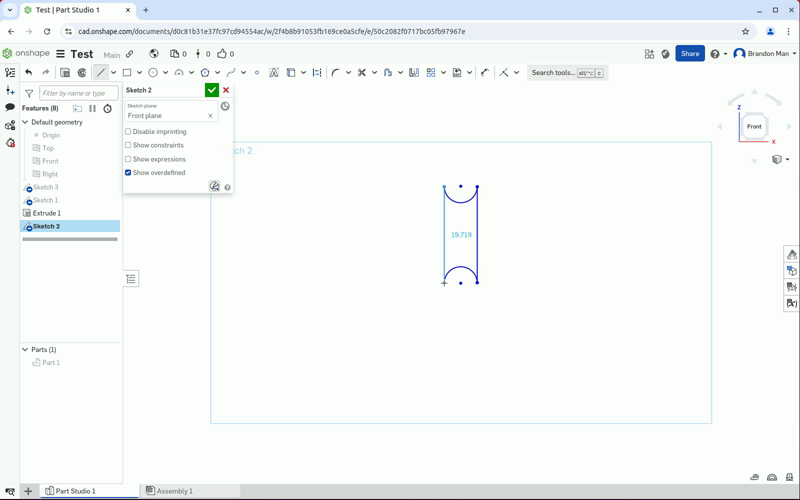
key(esc)
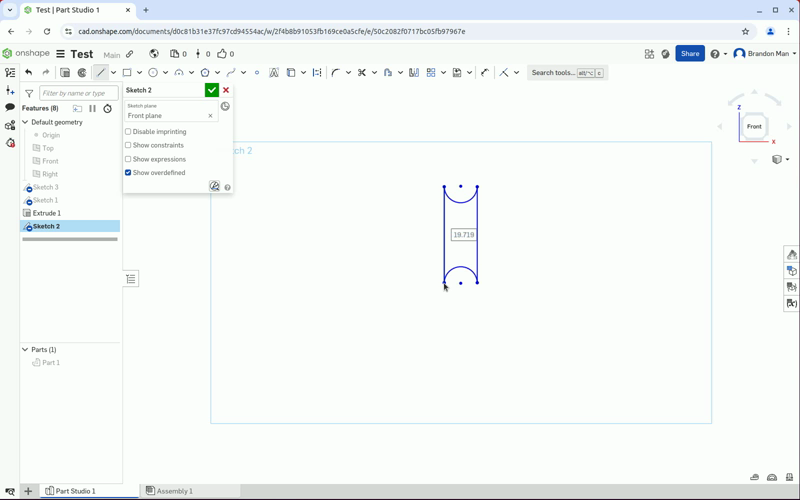
mouse_move(457, 278)
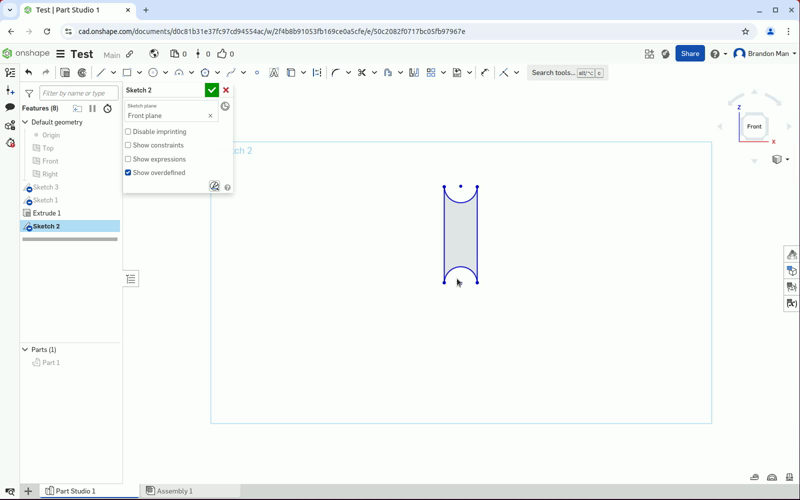
scroll(6)
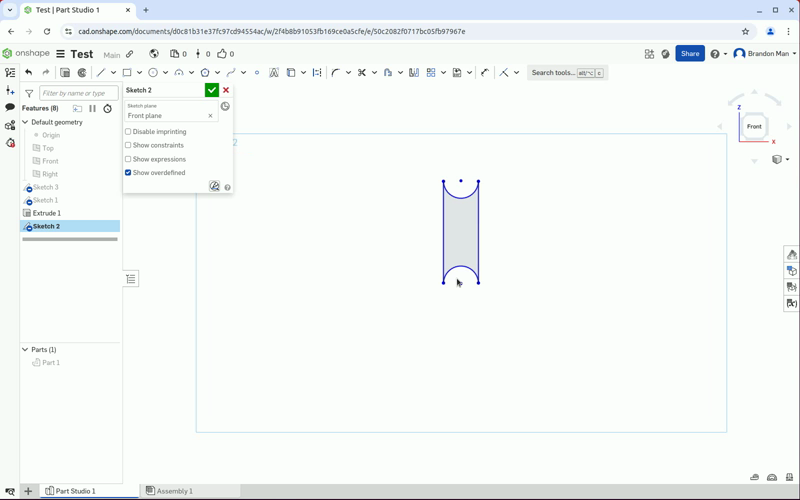
scroll(6)
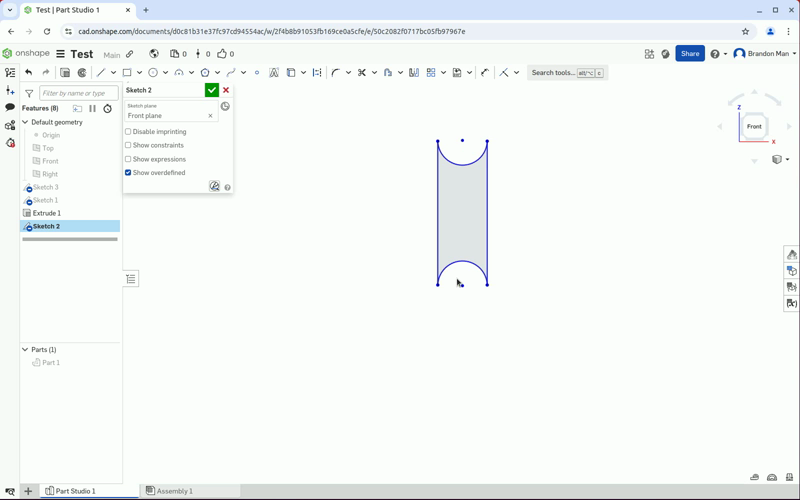
scroll(6)
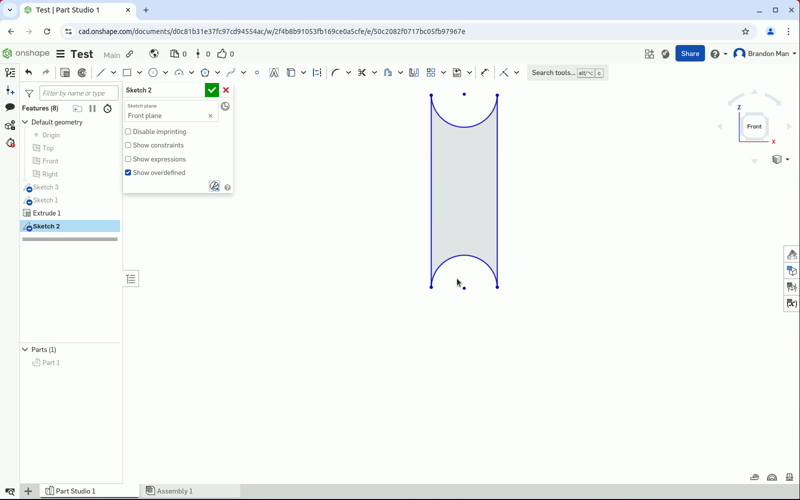
scroll(6)
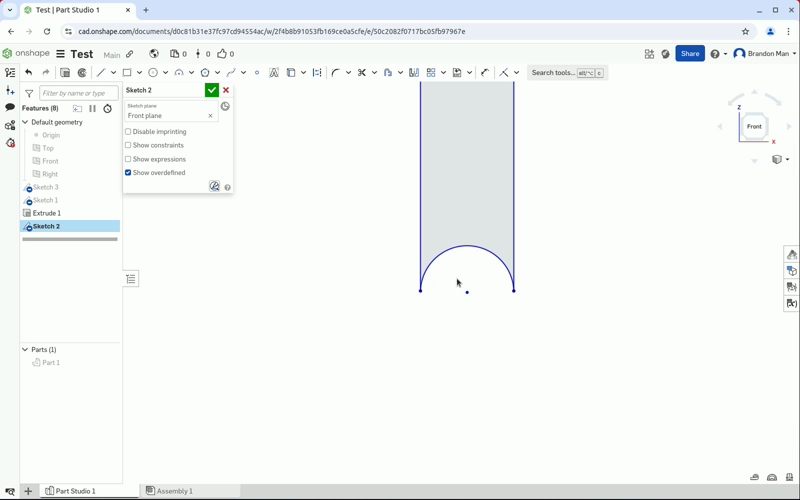
scroll(6)
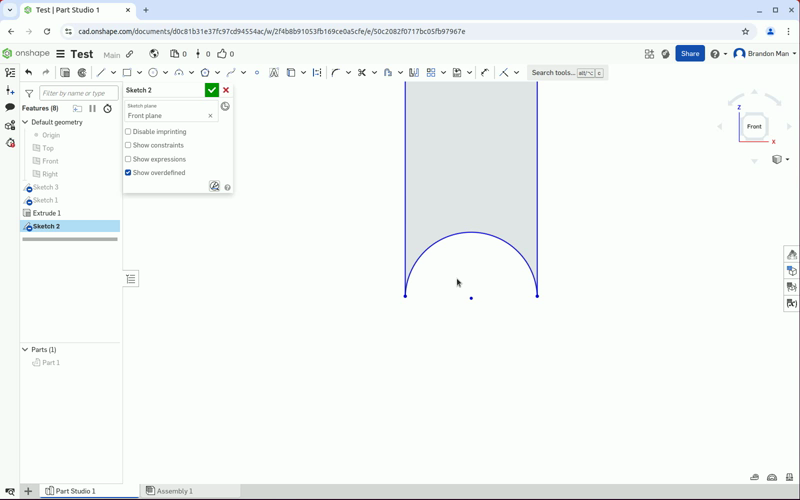
scroll(6)
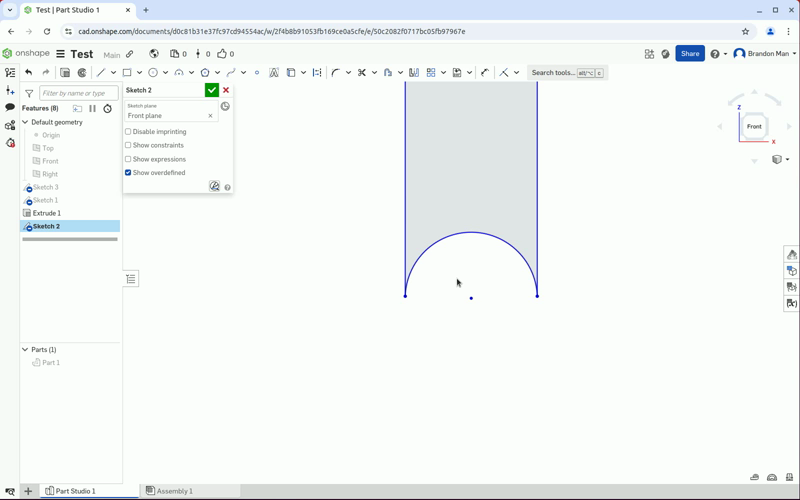
scroll(6)
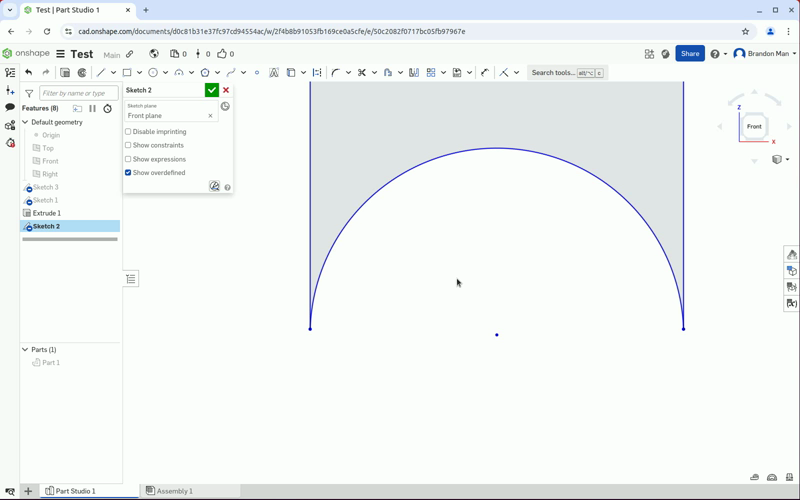
click(457, 278)
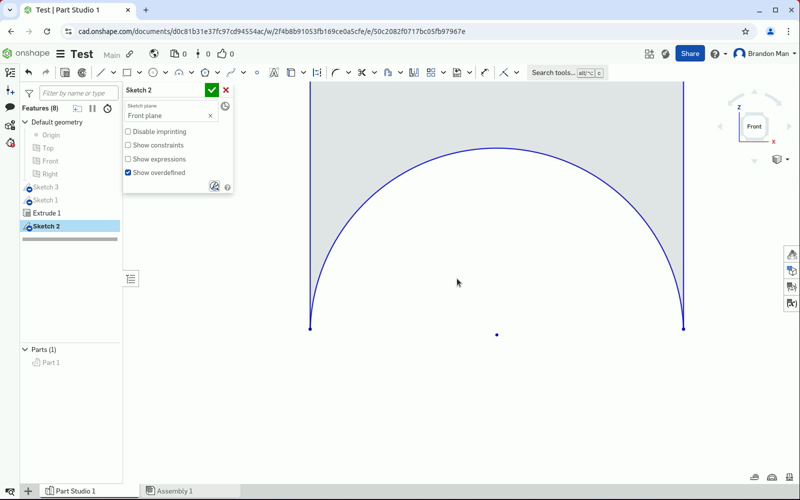
scroll(-6)
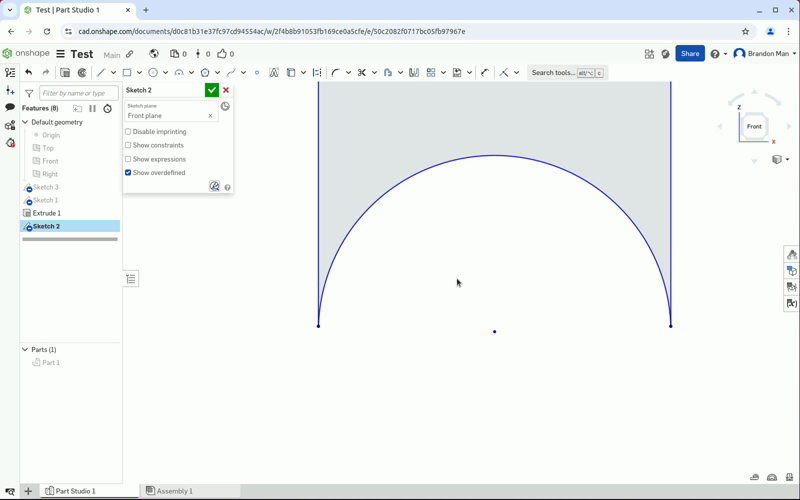
scroll(-6)
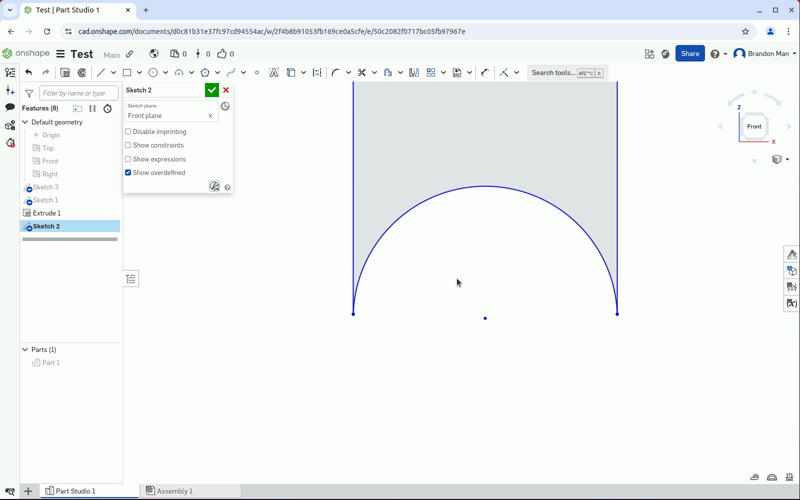
scroll(-6)
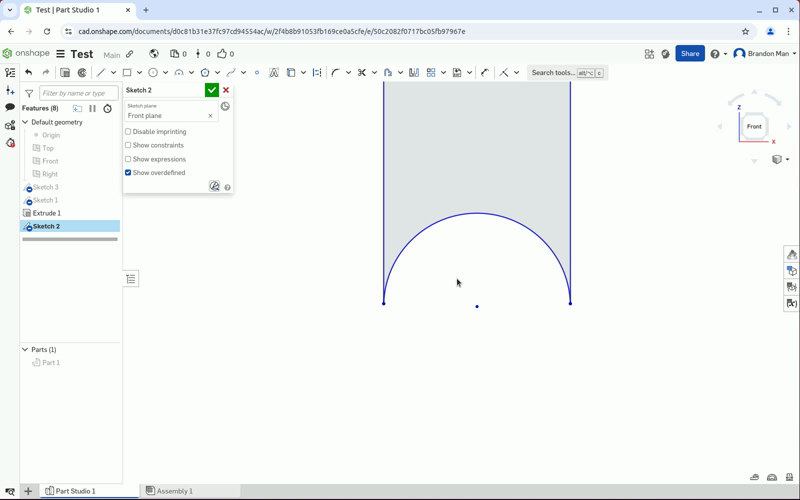
scroll(-6)
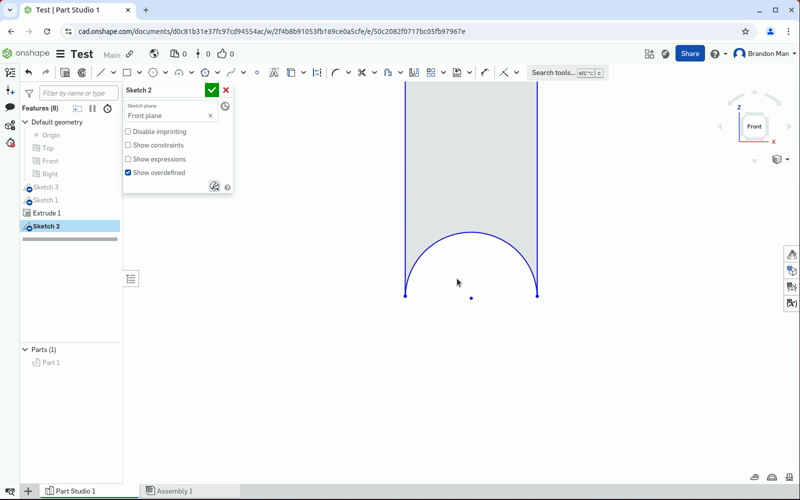
scroll(-6)
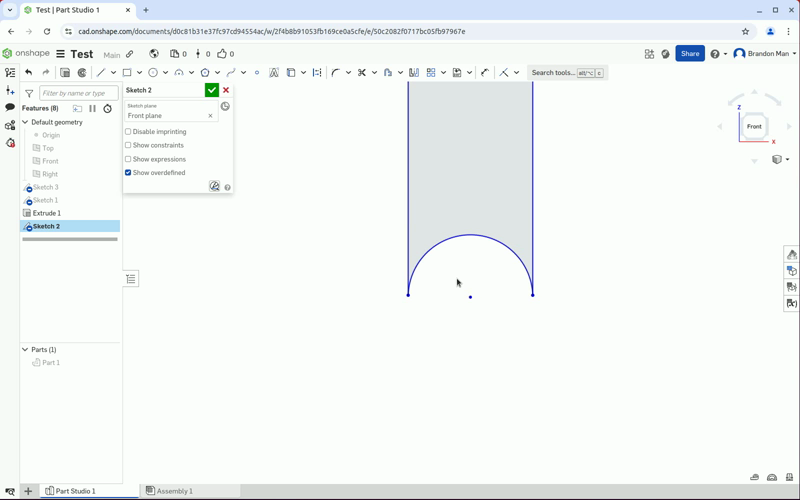
scroll(-6)
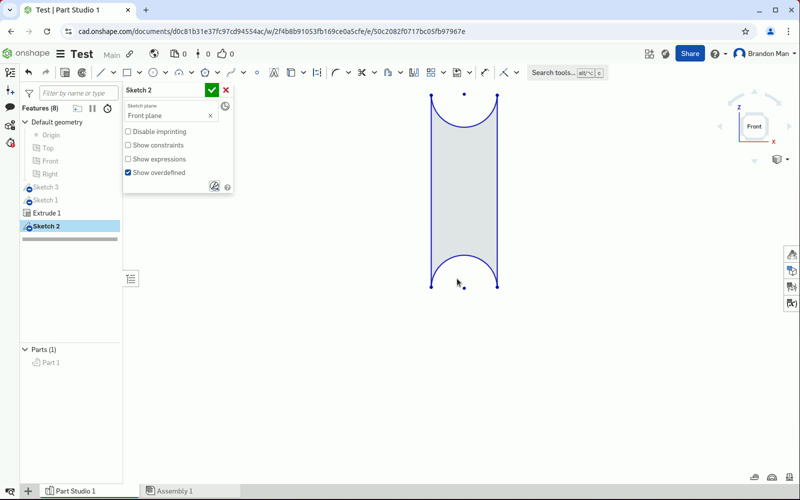
scroll(-6)
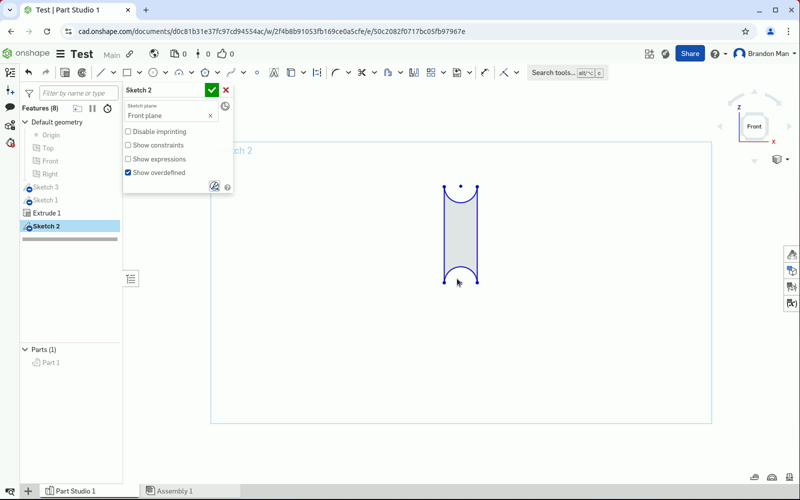
mouse_move(73, 352)
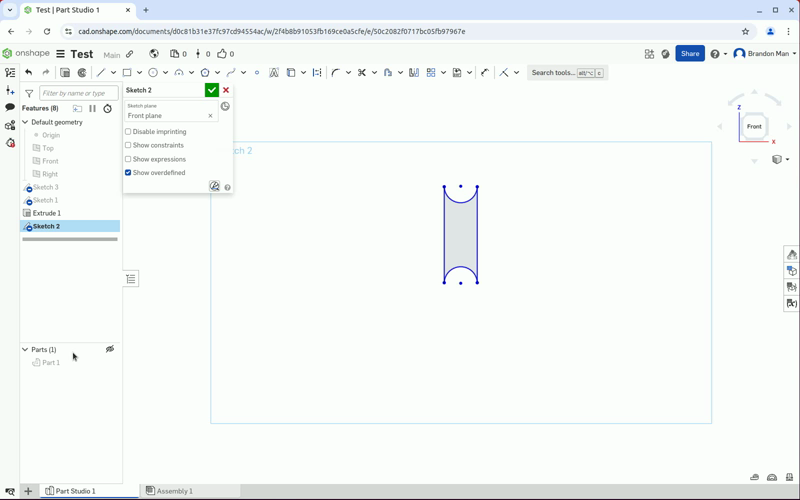
key(shift+y)
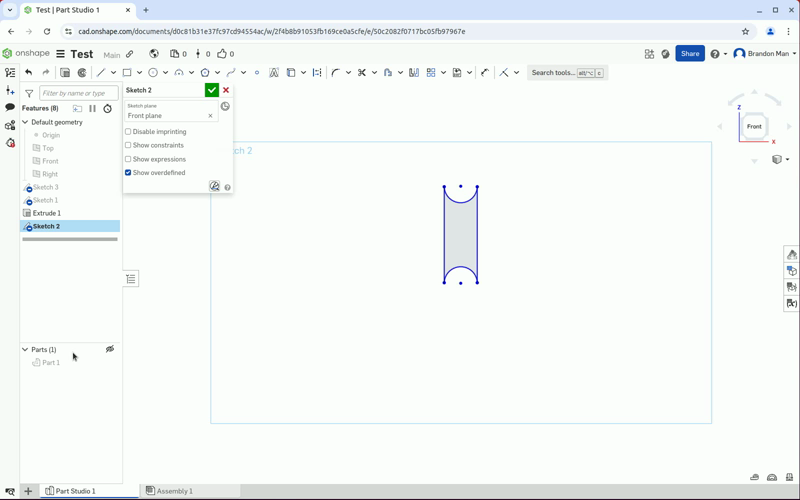
key(shift+e)
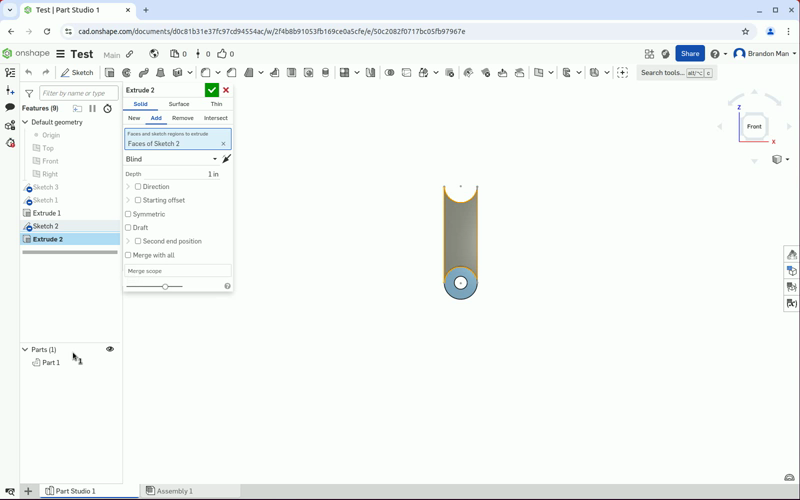
mouse_move(143, 106)
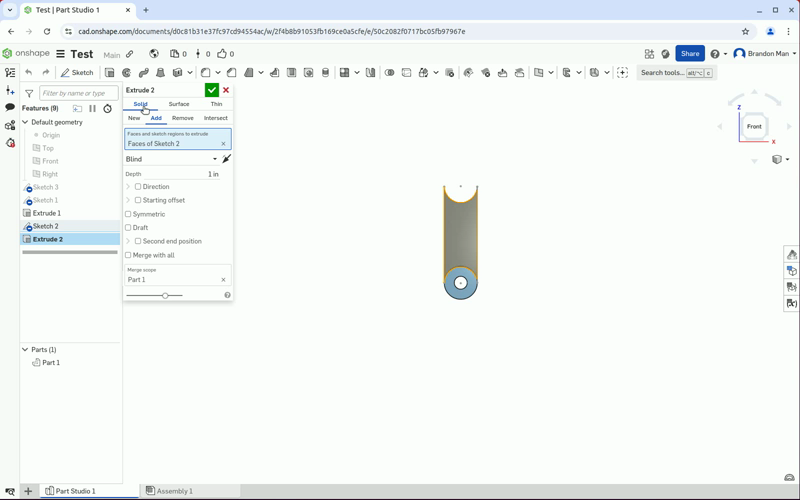
click(143, 106)
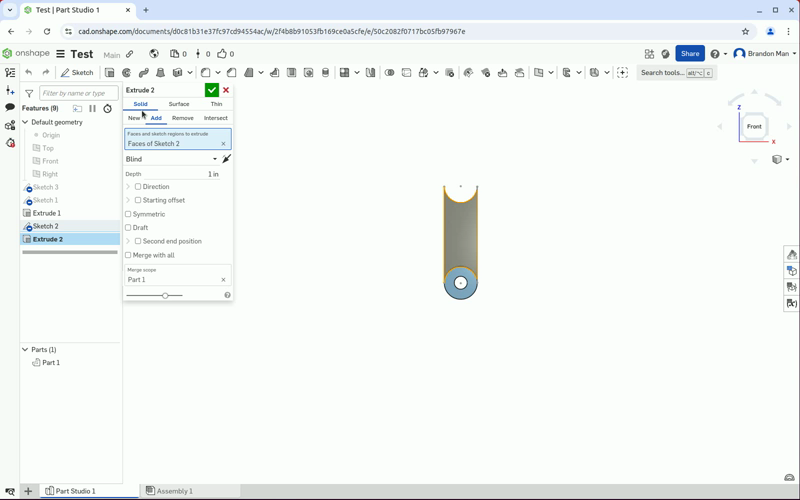
mouse_move(137, 120)
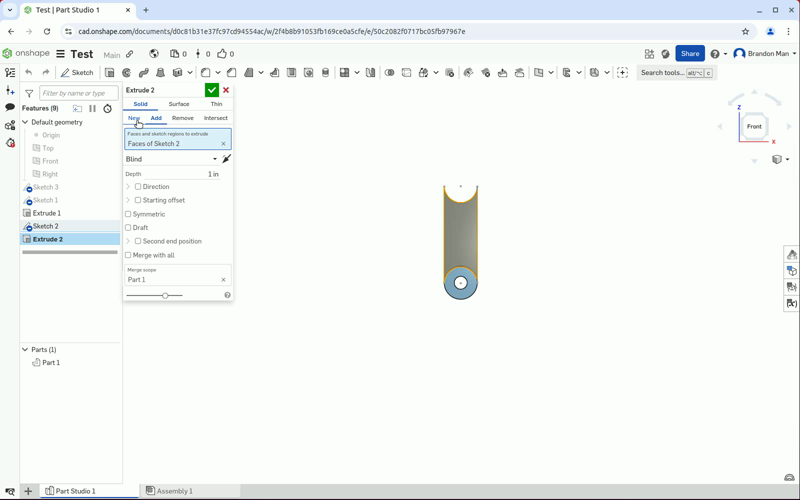
click(137, 120)
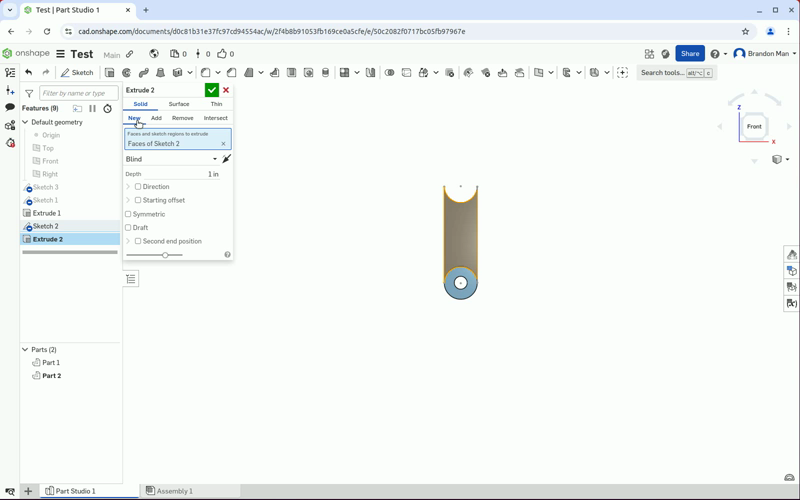
key(tab, 4)
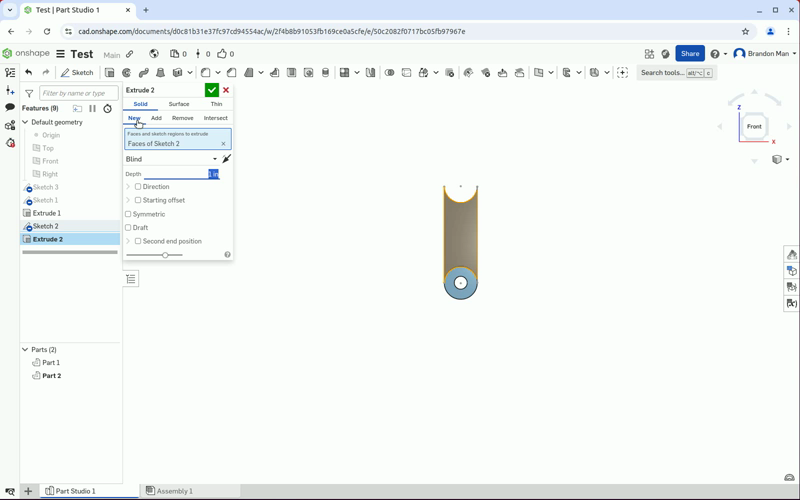
text(2.648)
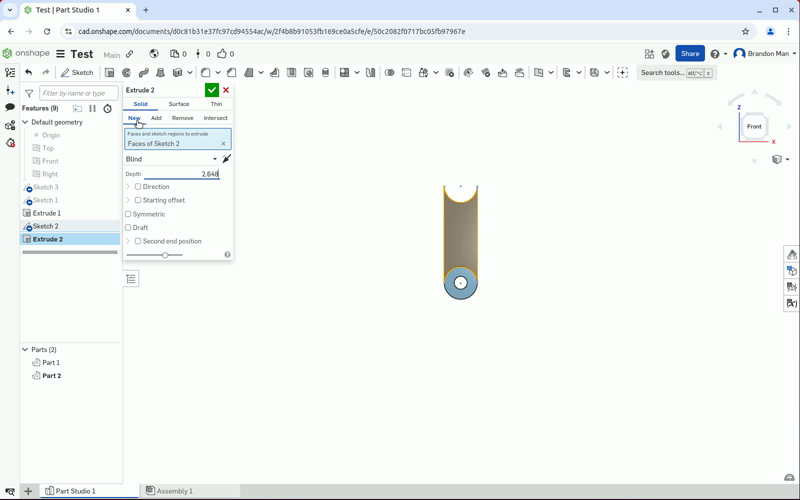
key(enter)
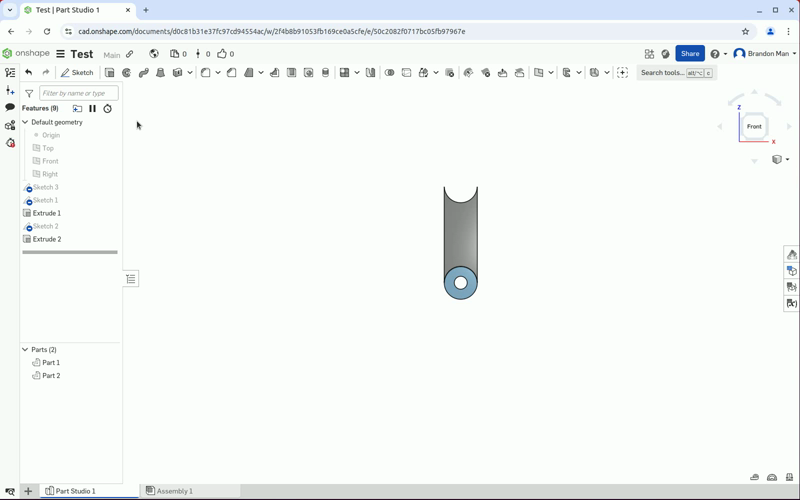
key(shift+h)
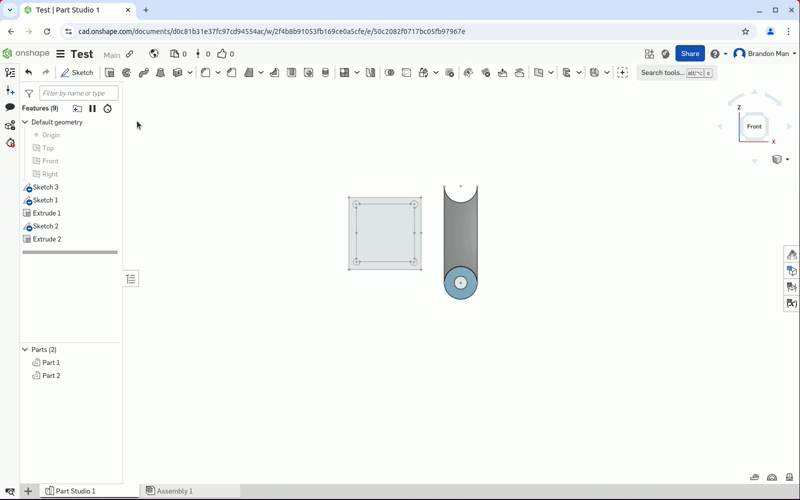
key(shift+h)
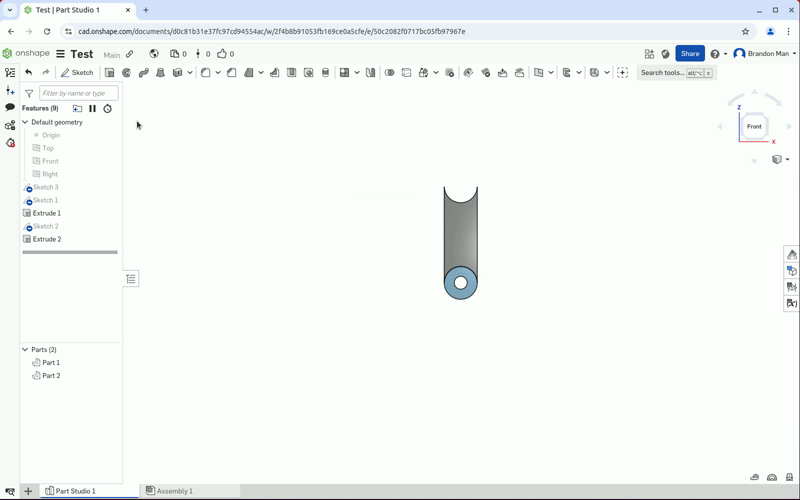
mouse_move(73, 189)
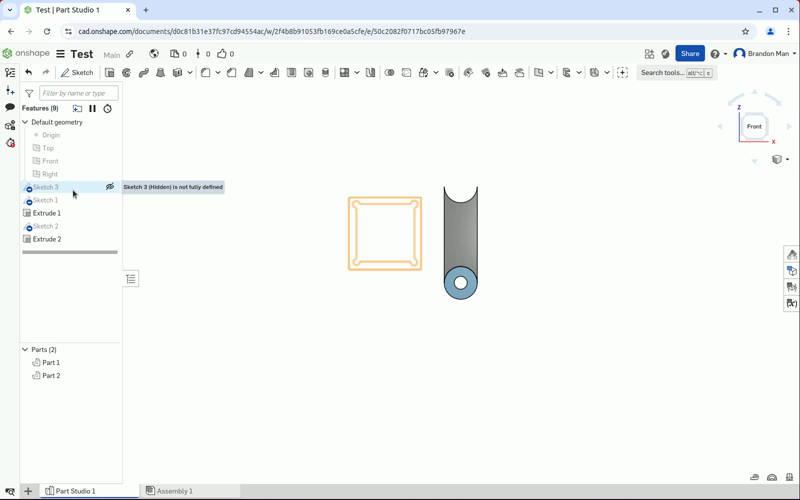
click(73, 189)
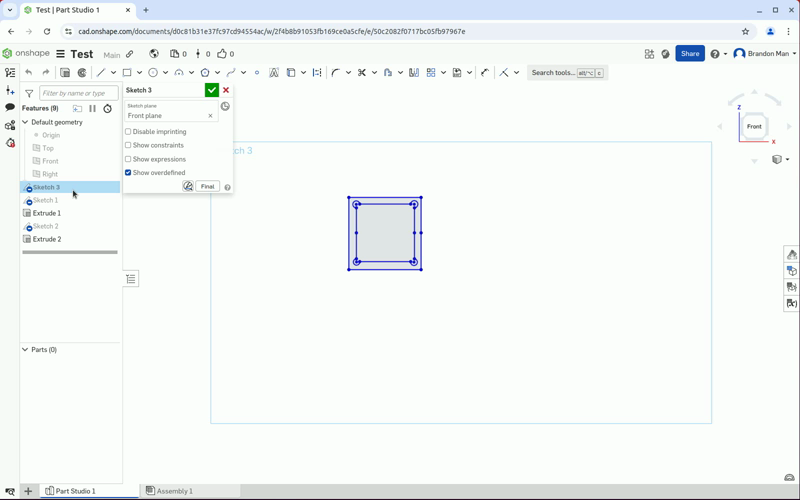
mouse_move(229, 92)
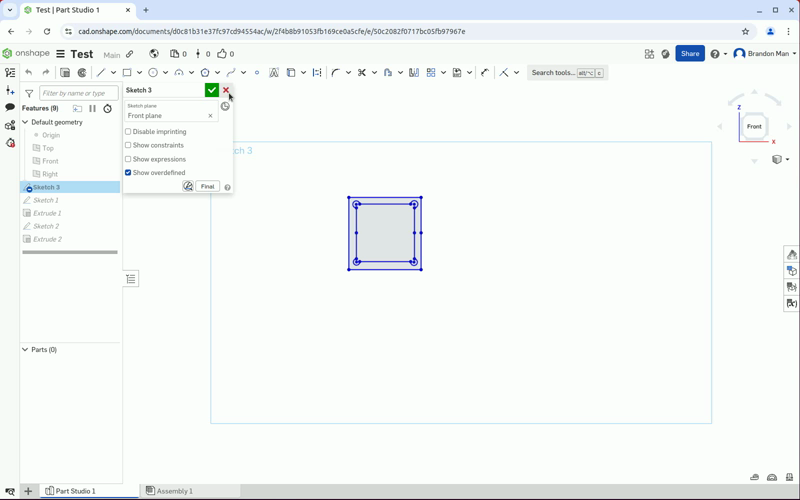
click(229, 92)
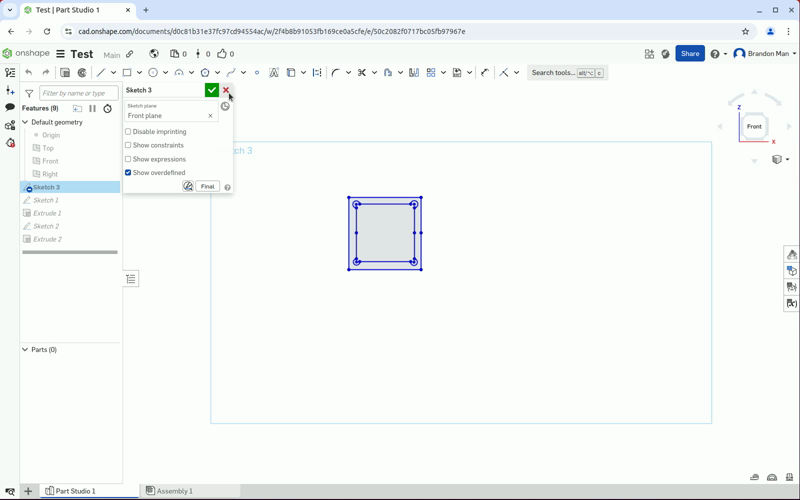
key(shift+s)
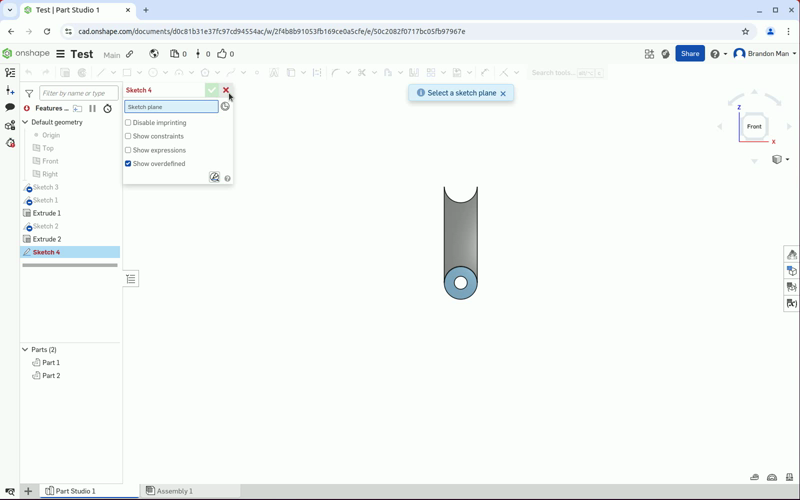
mouse_move(73, 163)
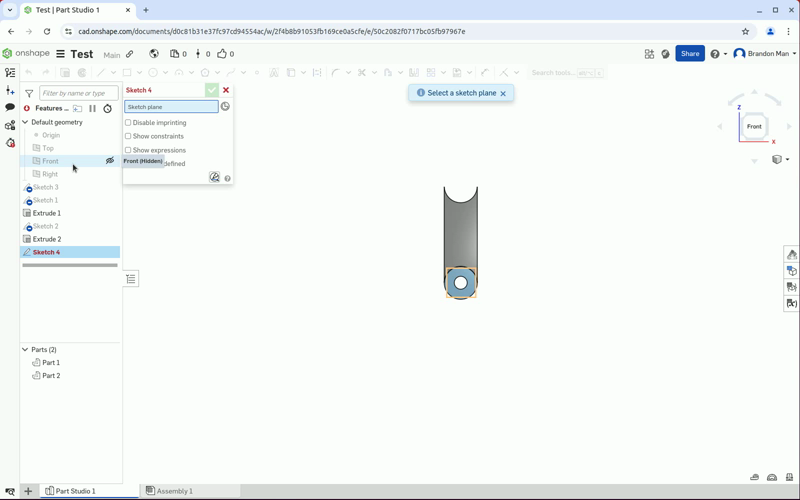
click(73, 163)
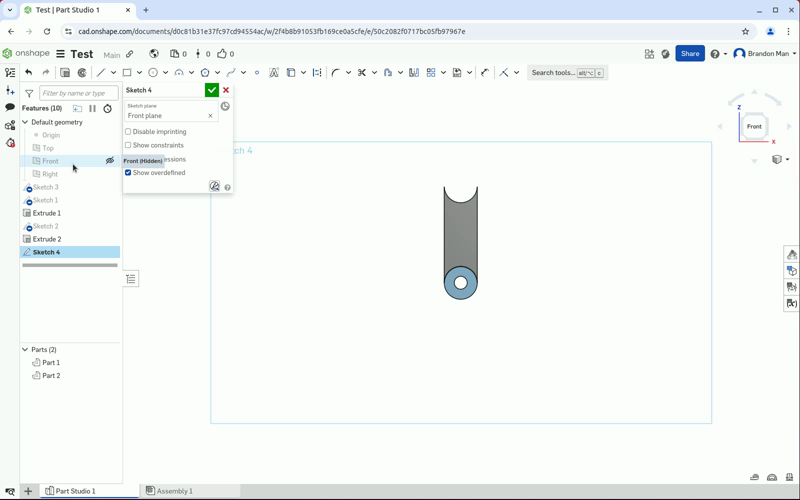
mouse_move(73, 352)
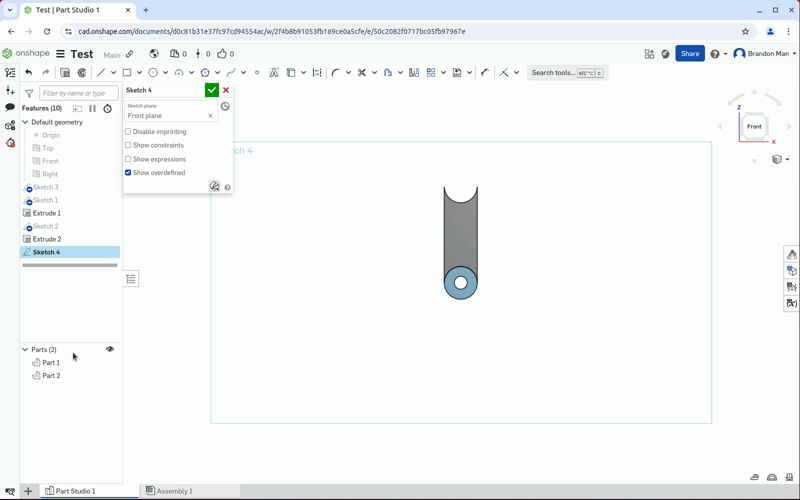
key(y)
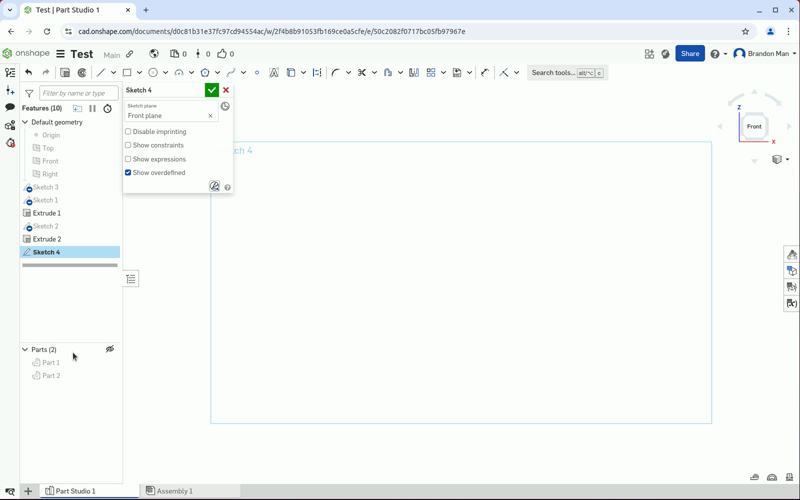
key(c)
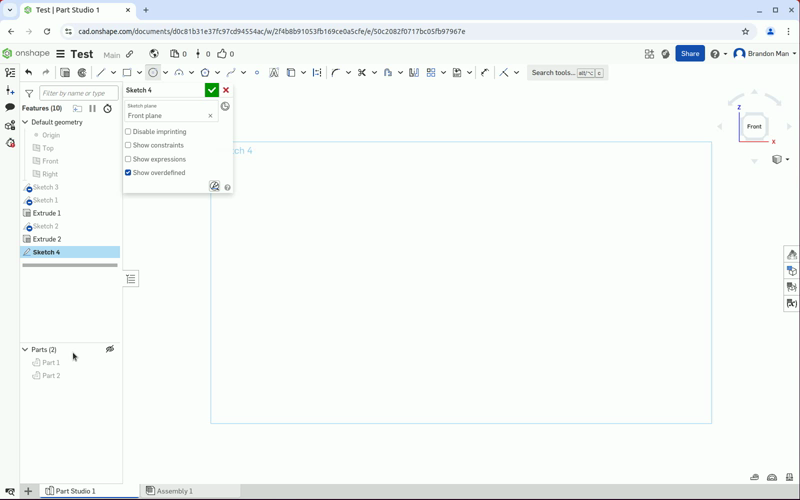
key_down(shift)
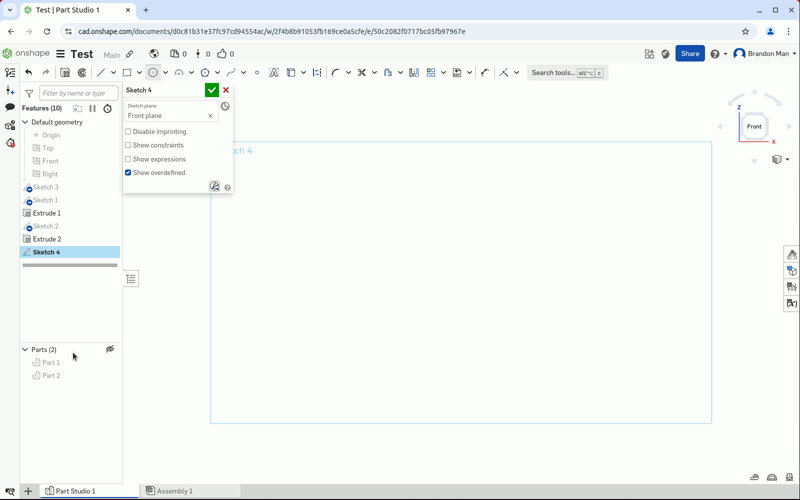
mouse_move(460, 186)
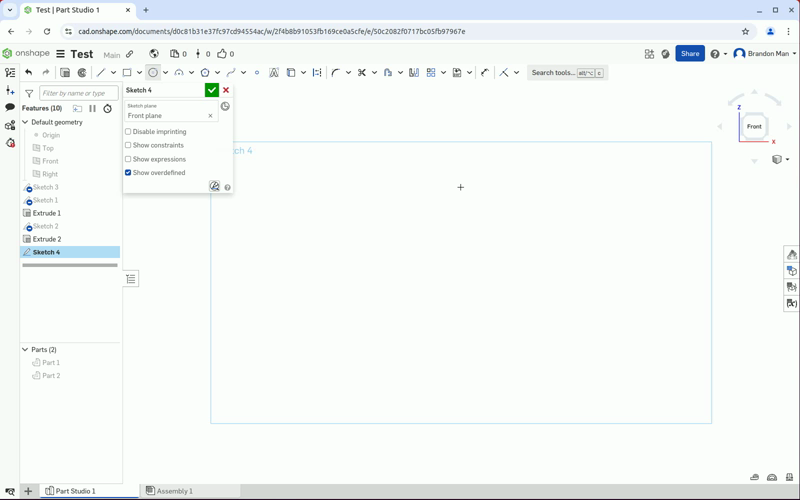
click(460, 186)
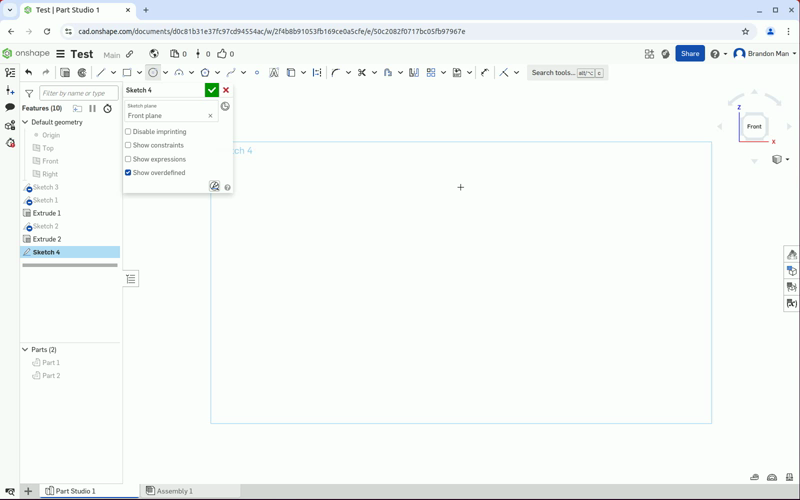
key_up(shift)
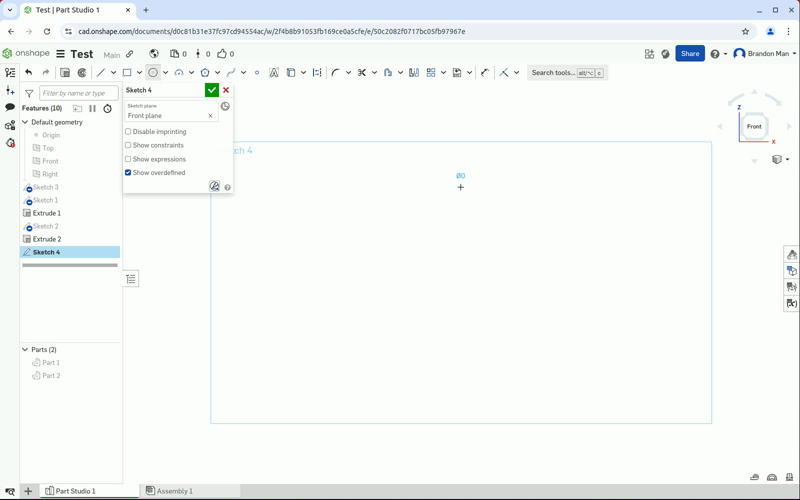
mouse_move(477, 186)
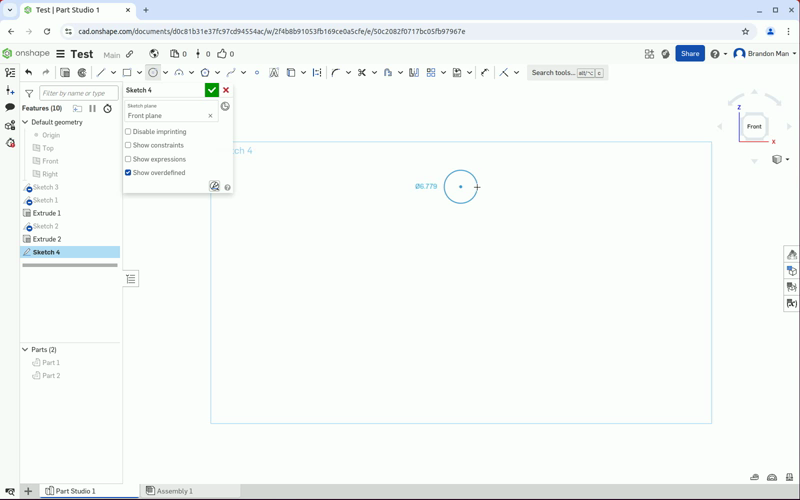
click(477, 186)
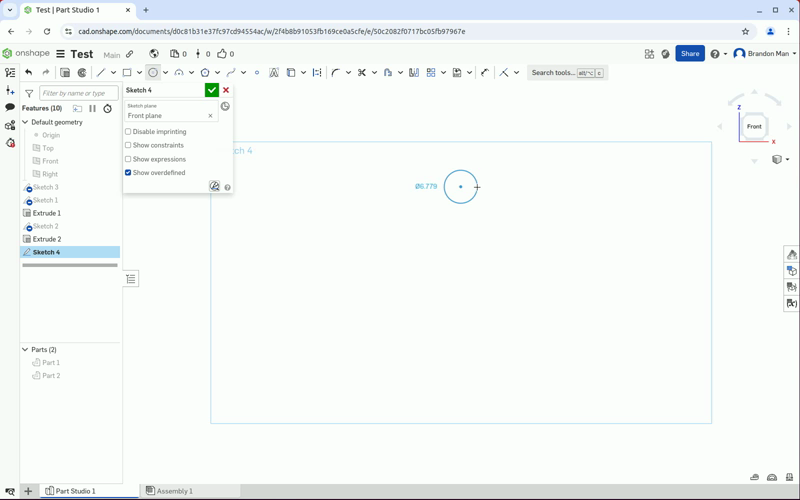
key(esc)
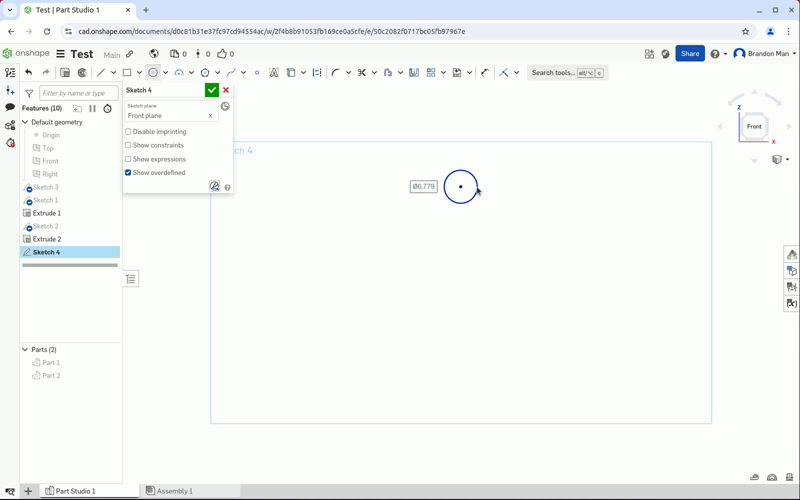
key(c)
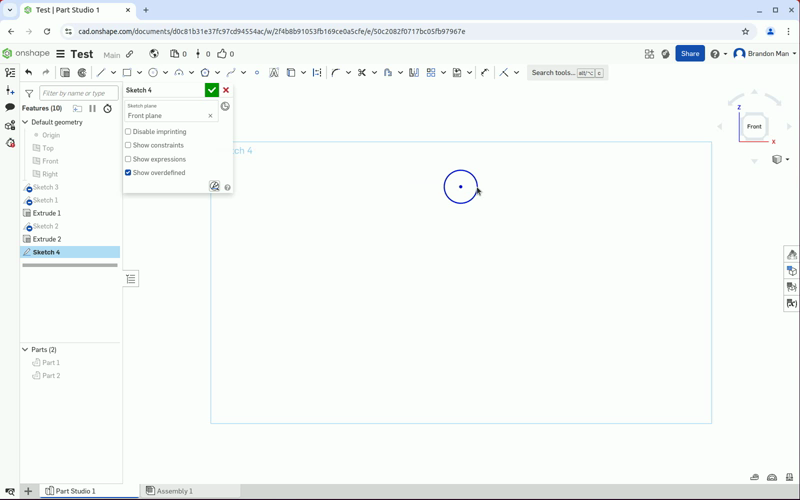
key_down(shift)
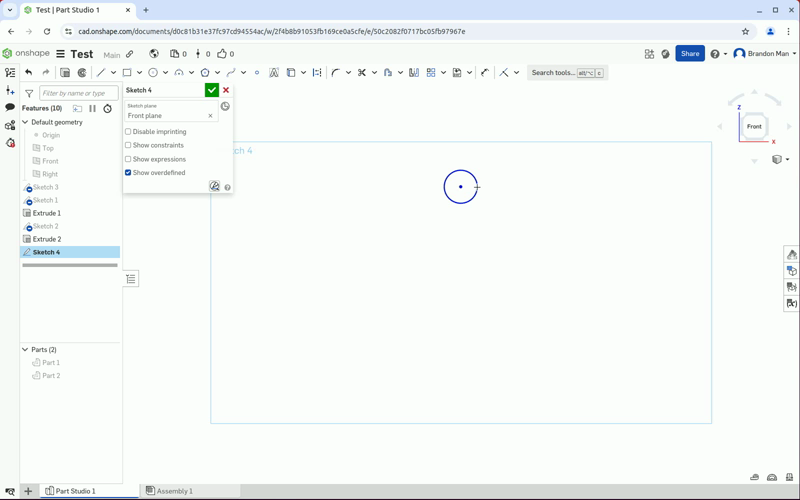
mouse_move(460, 186)
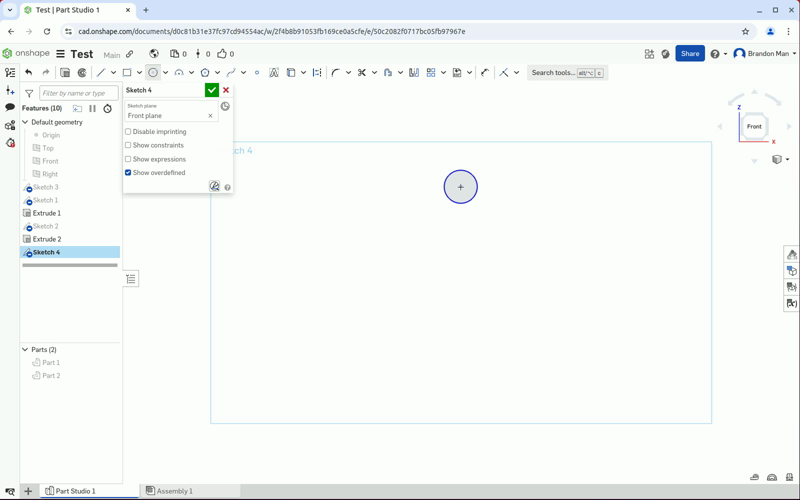
click(460, 186)
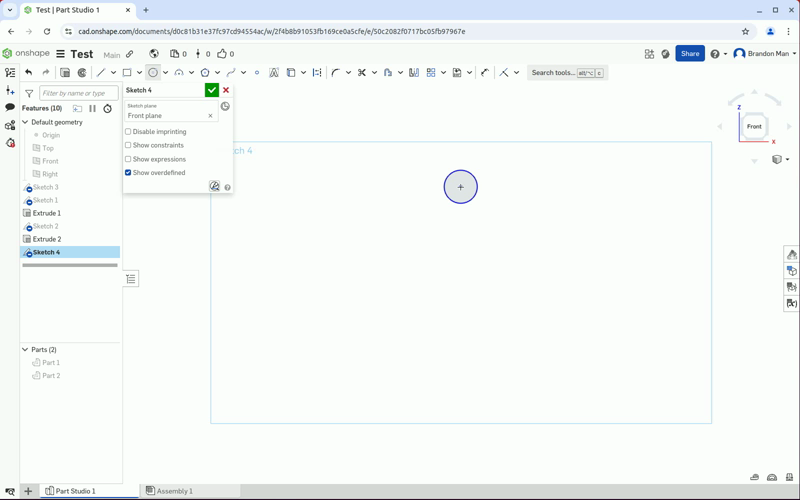
key_up(shift)
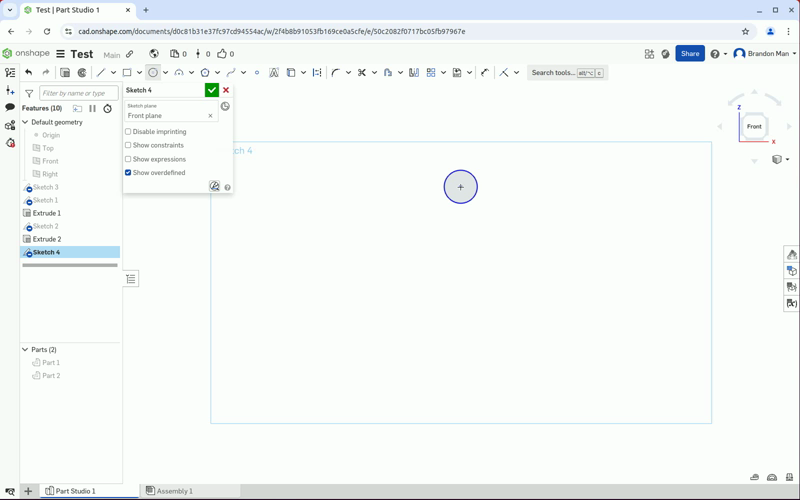
mouse_move(467, 186)
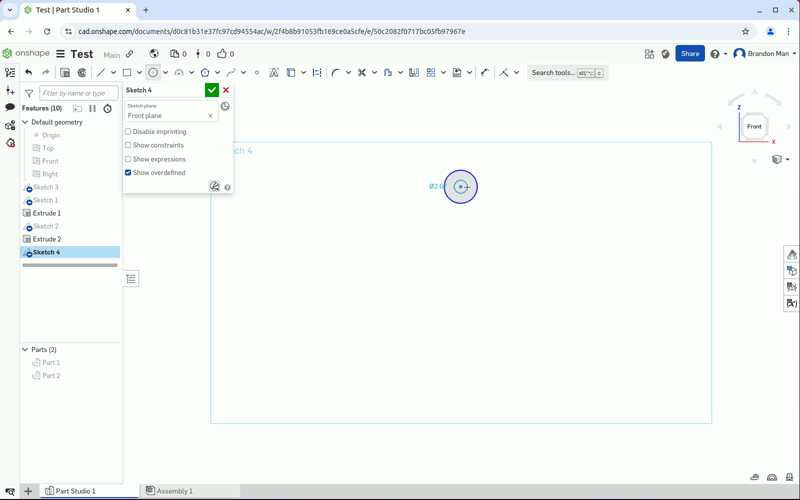
click(467, 186)
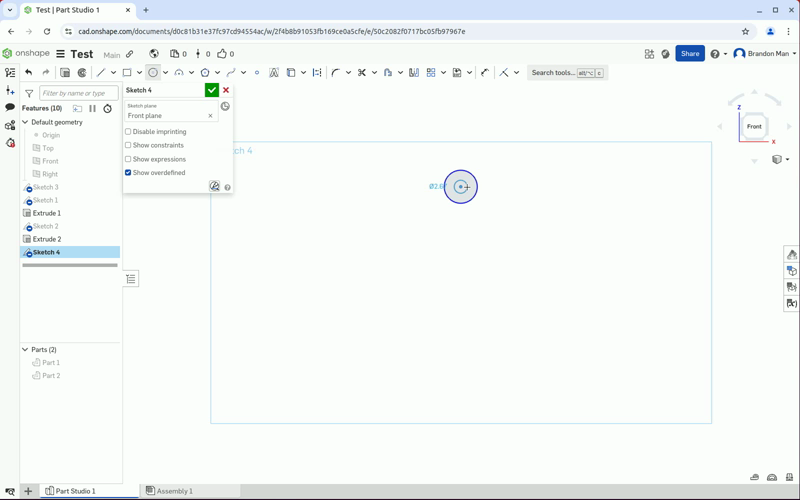
key(esc)
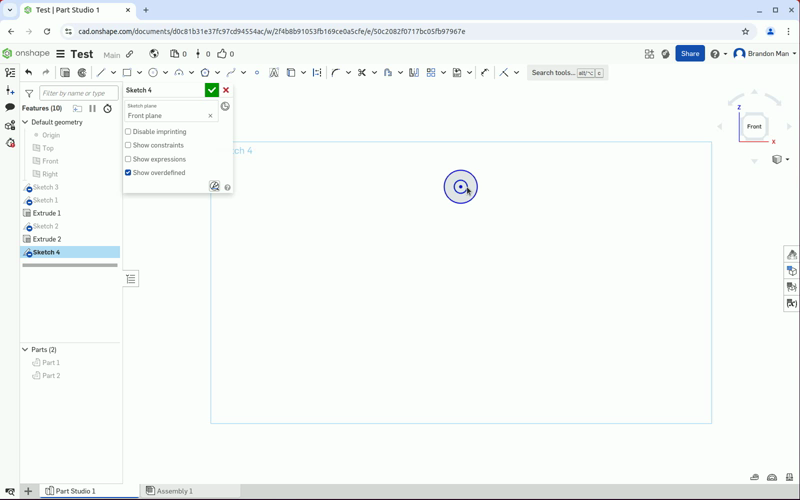
mouse_move(465, 194)
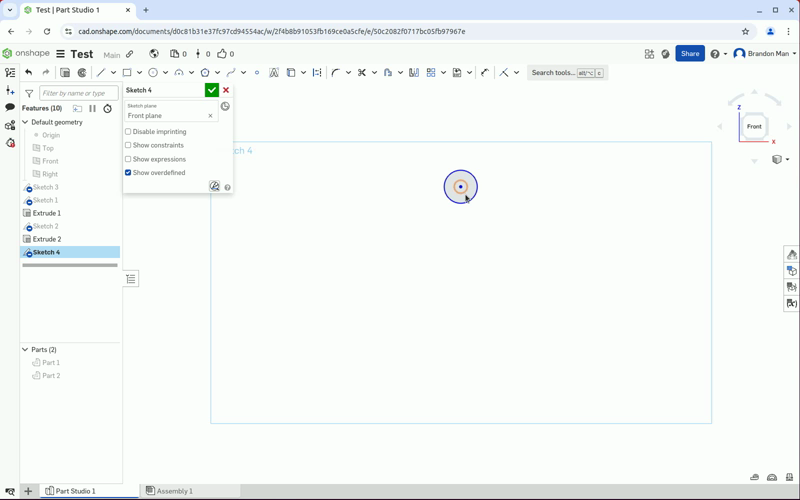
scroll(6)
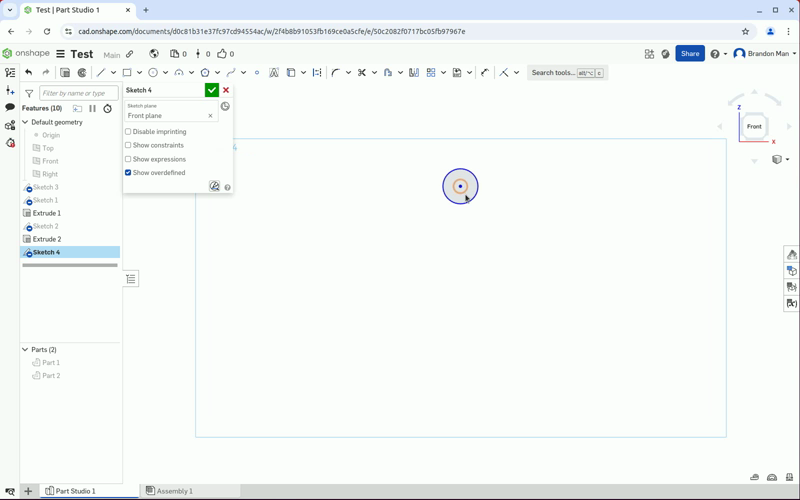
scroll(6)
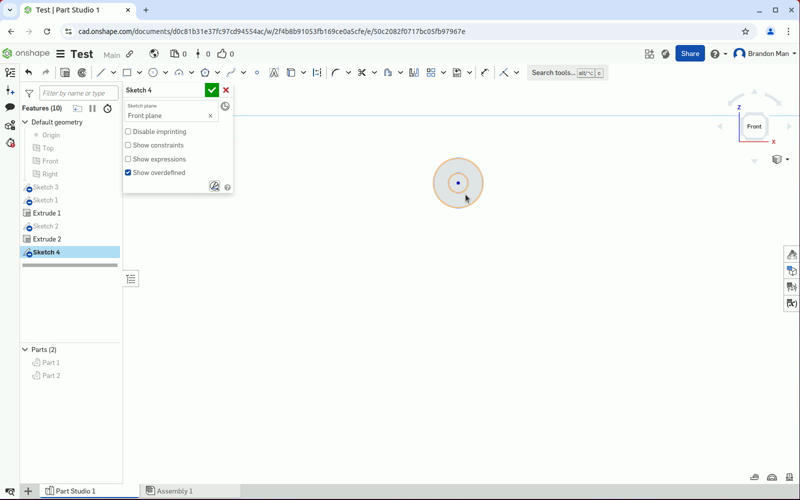
scroll(6)
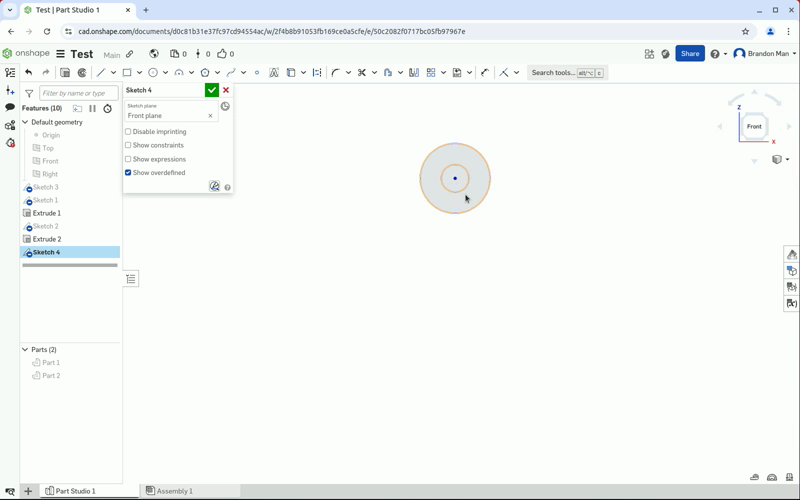
scroll(6)
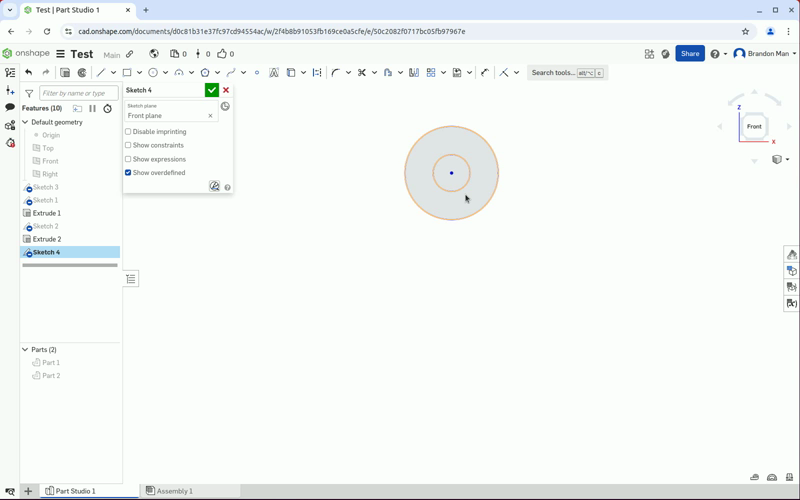
scroll(6)
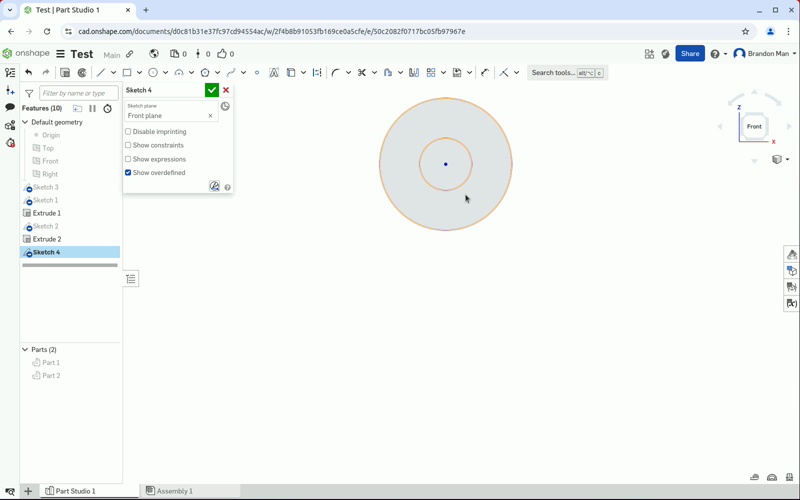
scroll(6)
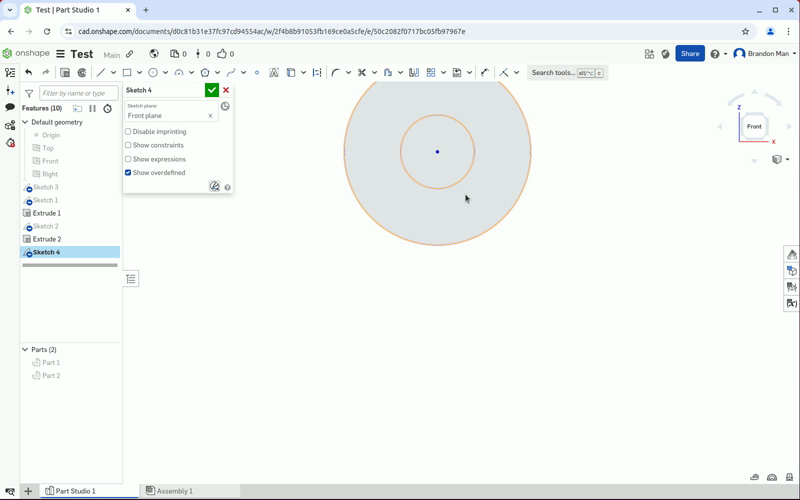
scroll(6)
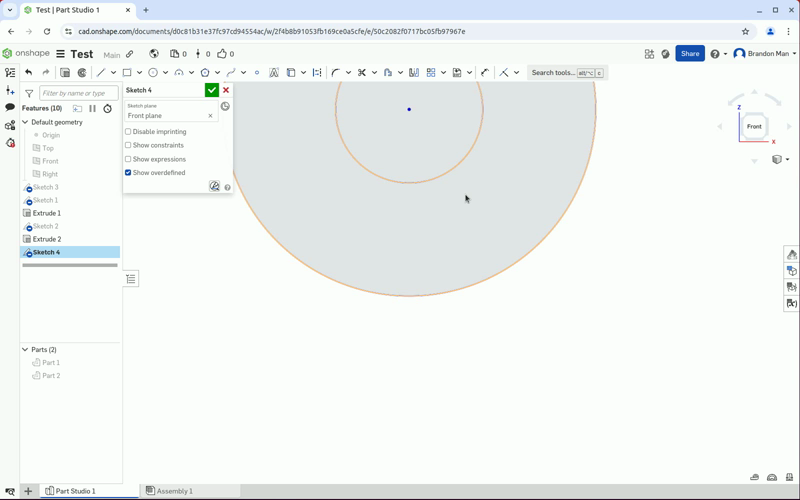
click(465, 194)
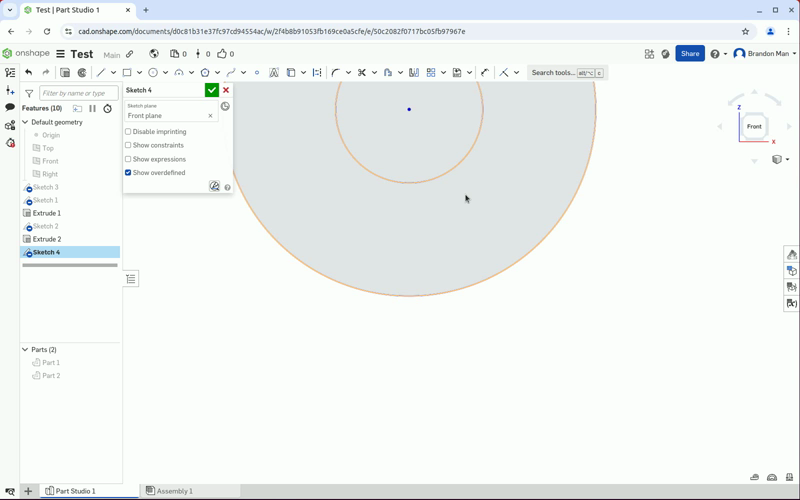
scroll(-6)
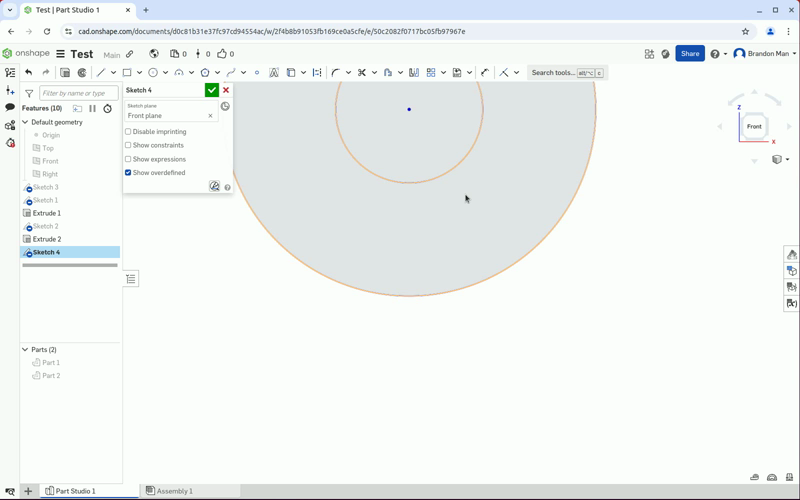
scroll(-6)
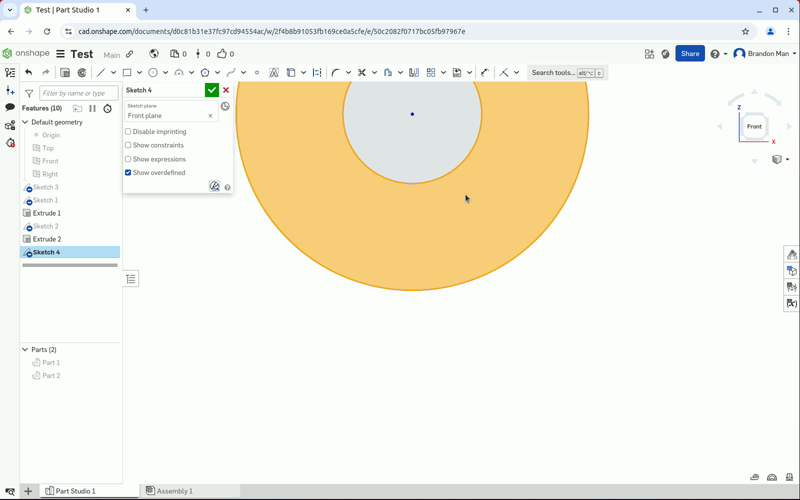
scroll(-6)
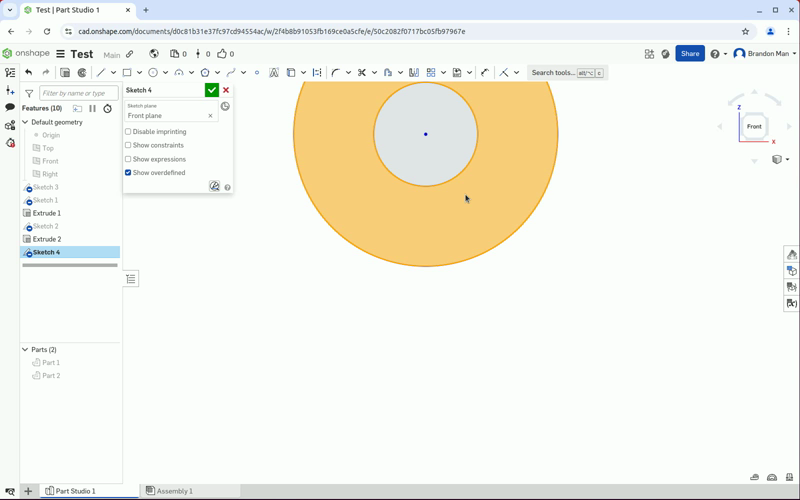
scroll(-6)
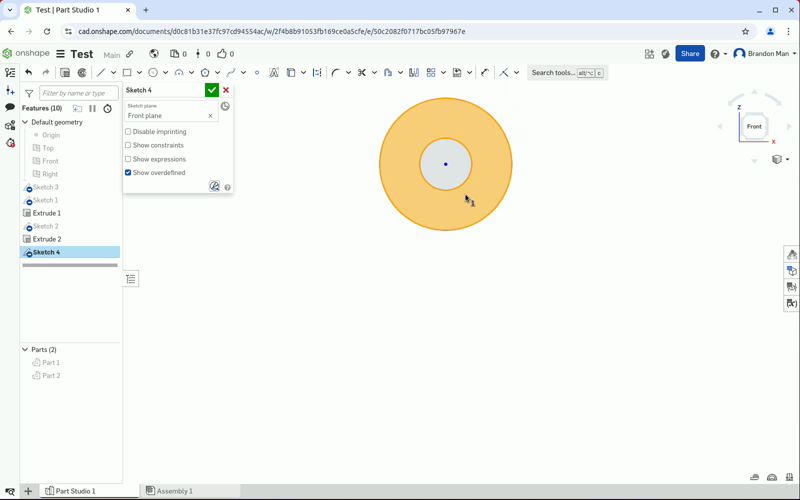
scroll(-6)
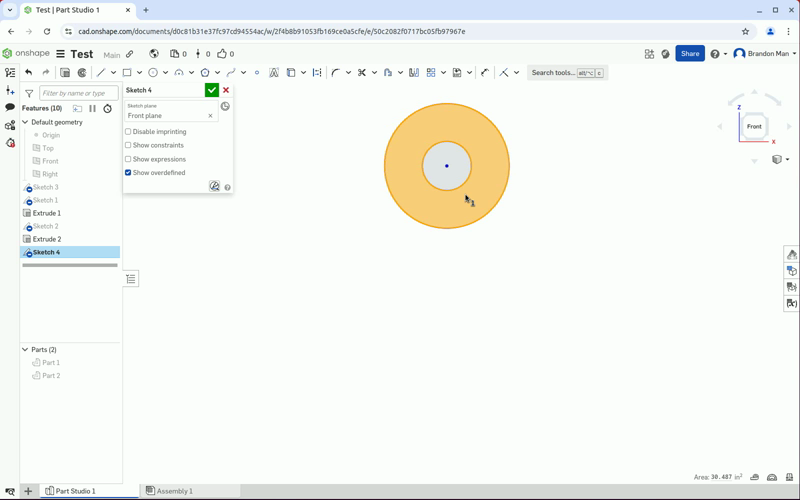
scroll(-6)
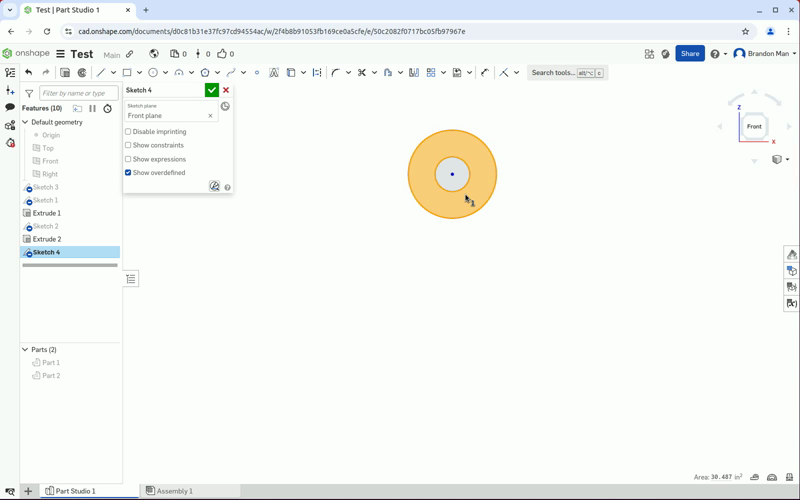
scroll(-6)
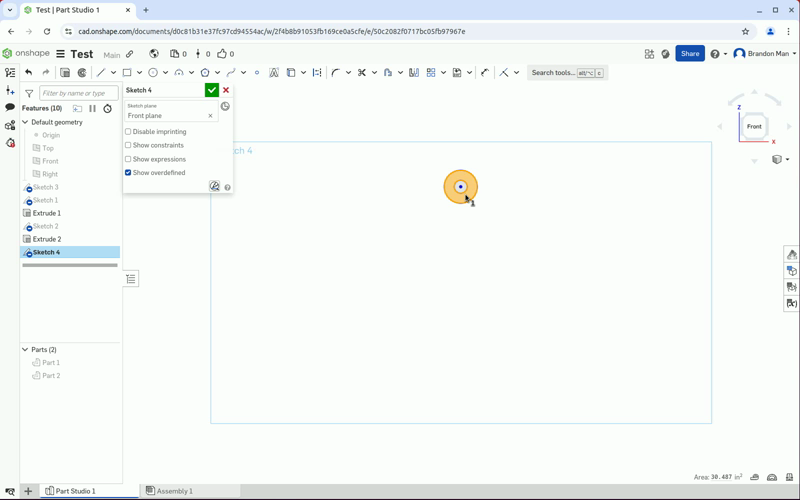
mouse_move(73, 352)
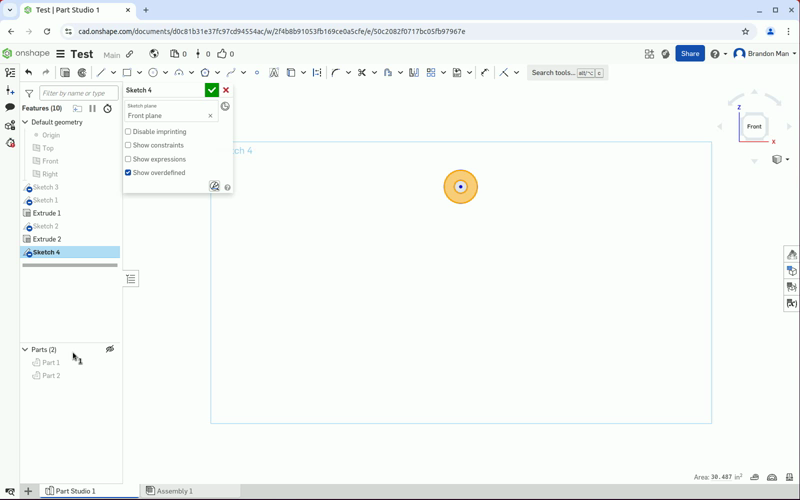
key(shift+y)
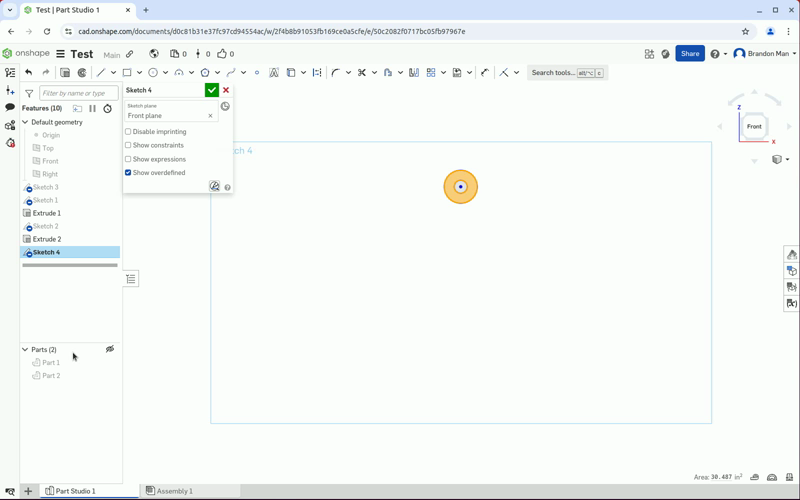
key(shift+e)
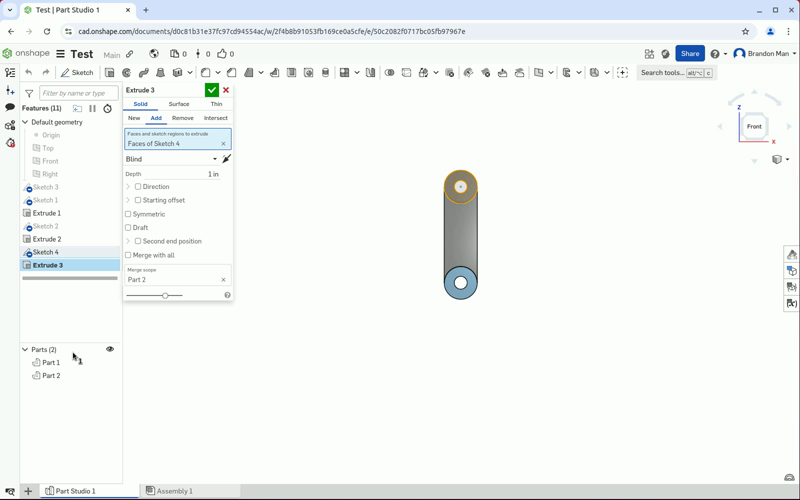
mouse_move(143, 106)
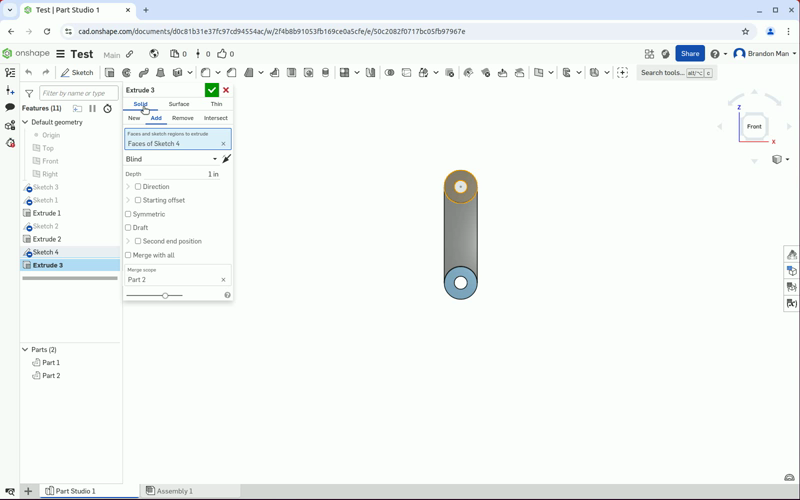
click(143, 106)
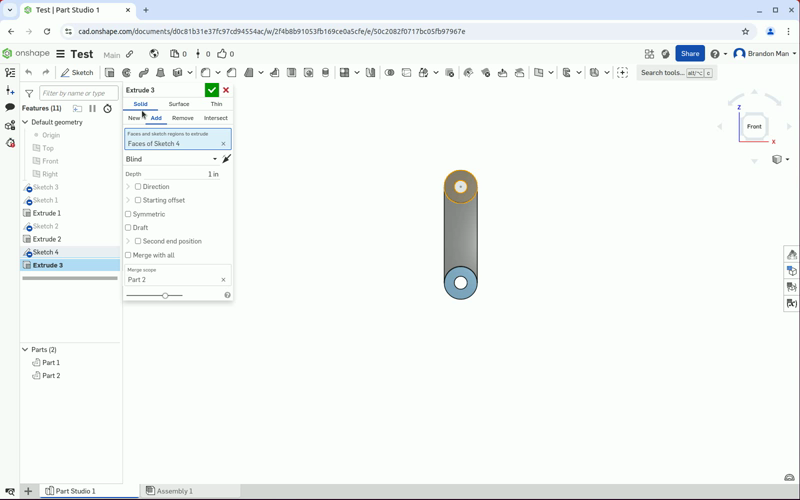
mouse_move(137, 120)
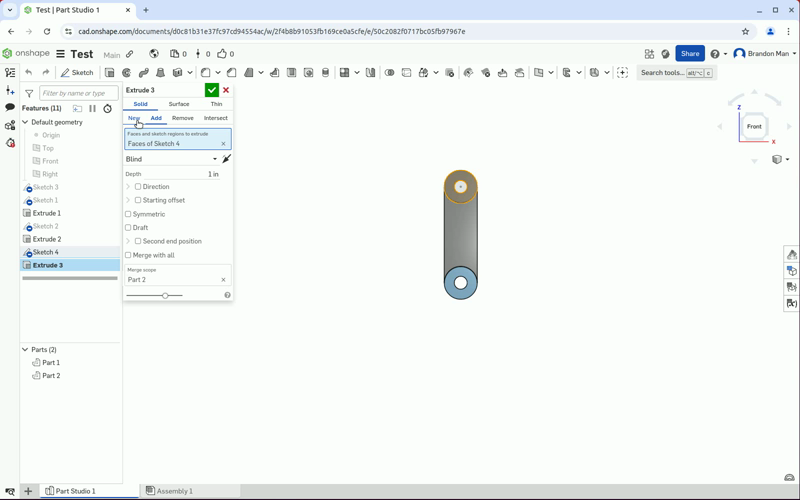
click(137, 120)
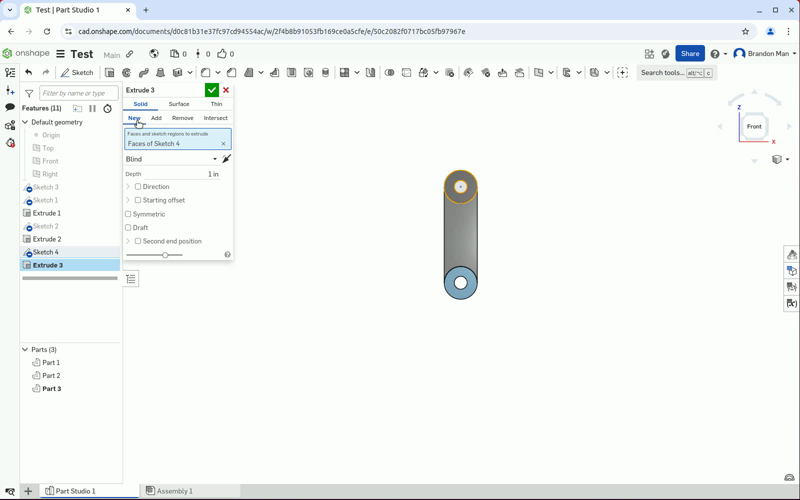
key(tab, 4)
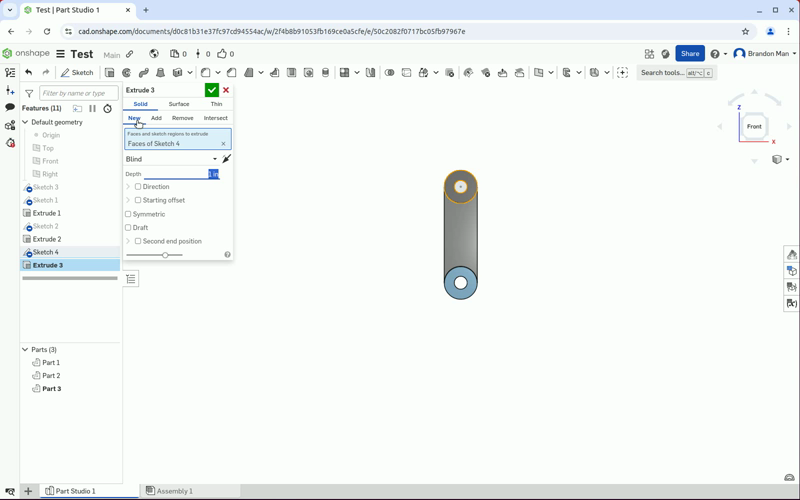
text(2.648)
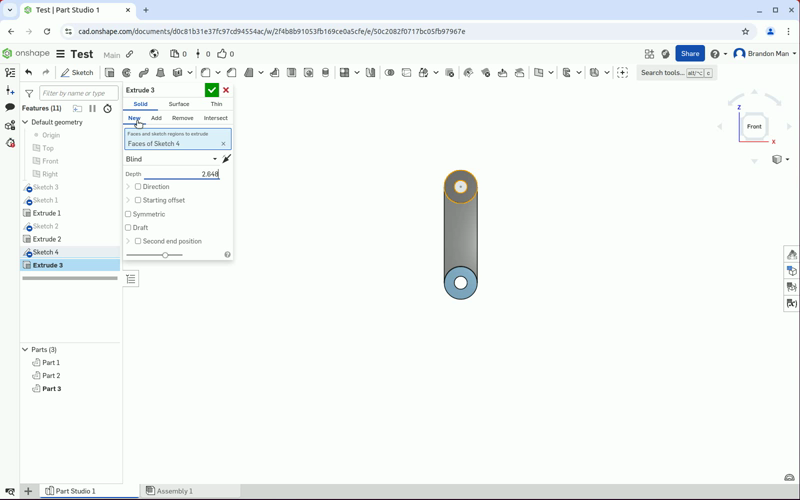
key(enter)
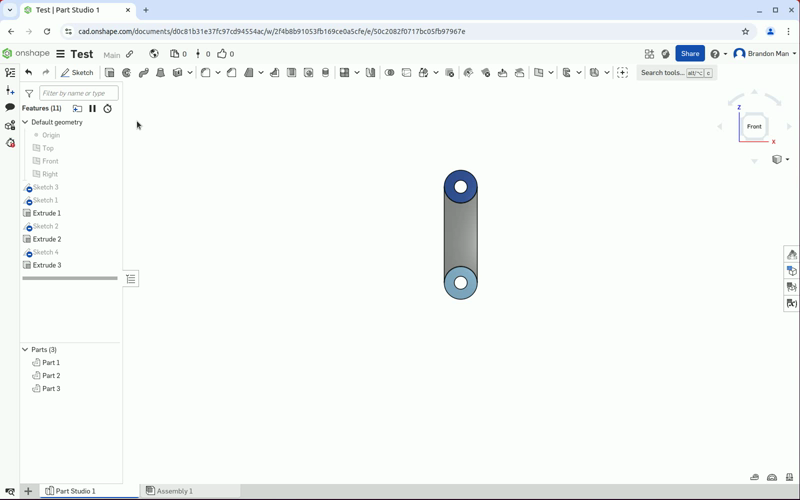
key(shift+h)
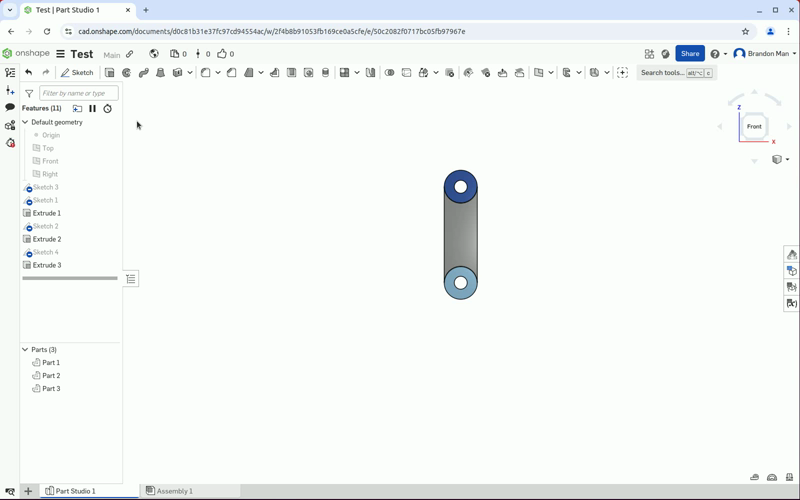
key(shift+h)
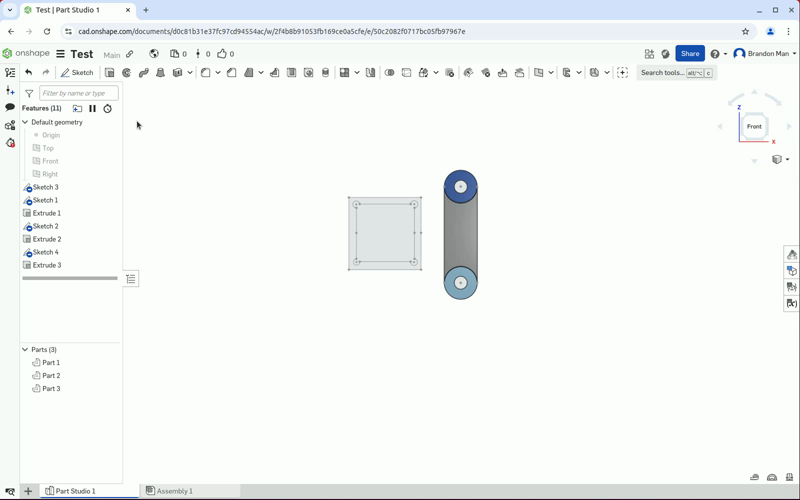
key(shift+7)
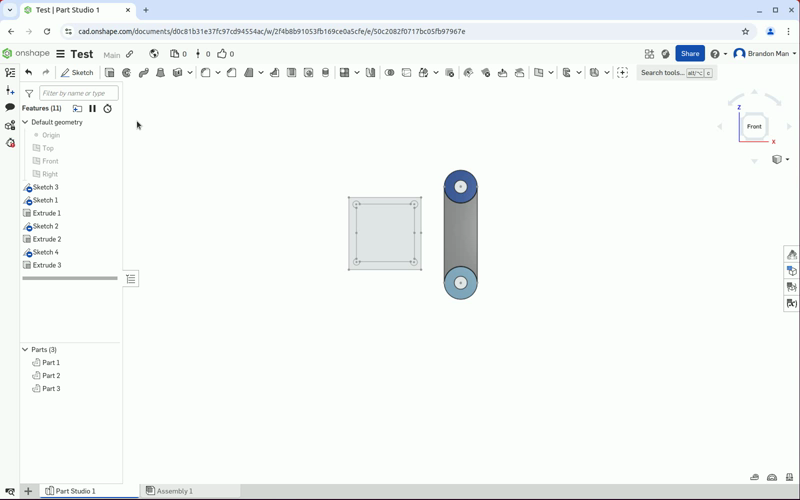
key(left, 2)
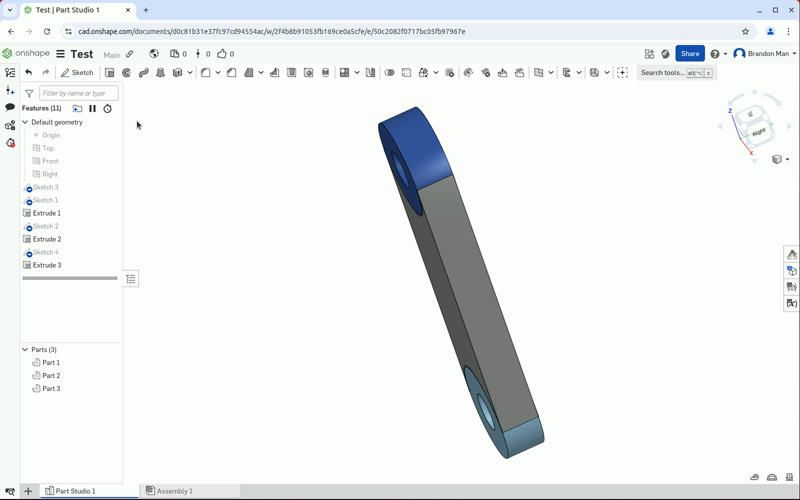
key(down, 2)
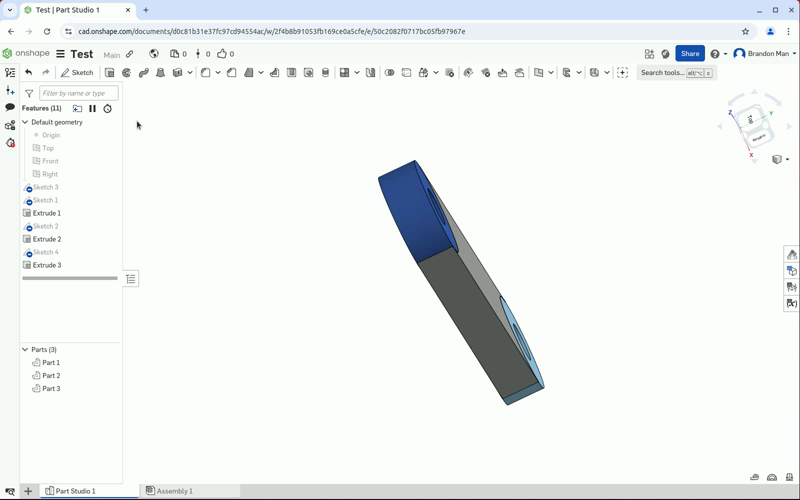
key(up, 2)
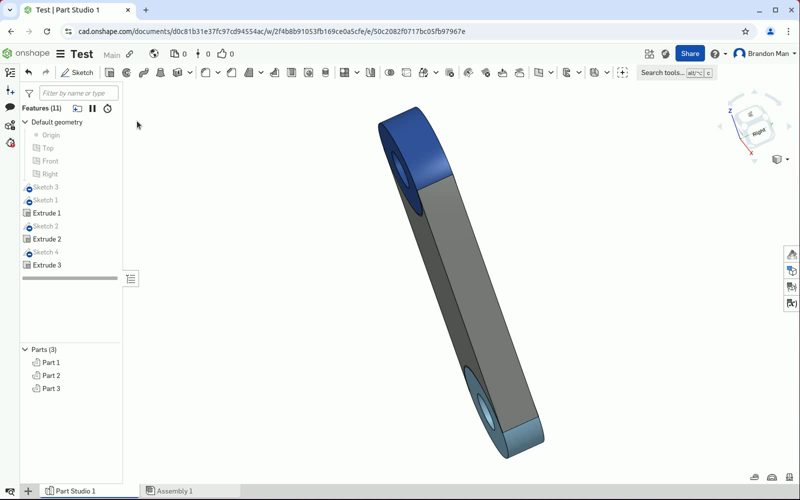
key(right, 2)
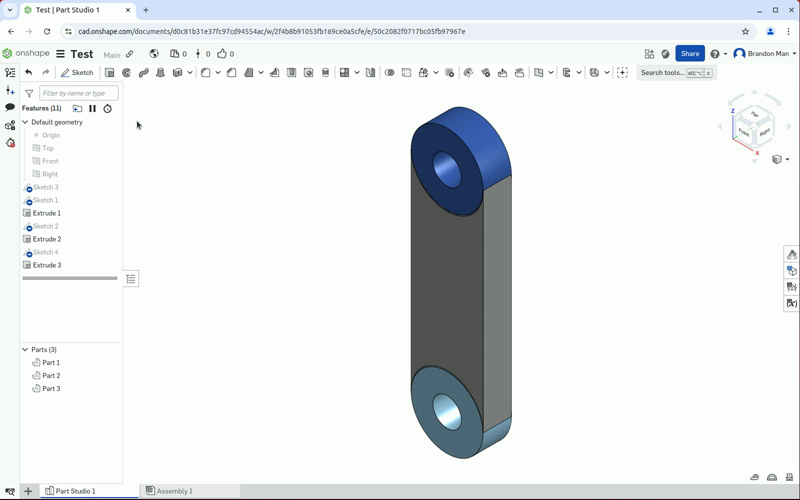
mouse_move(73, 189)
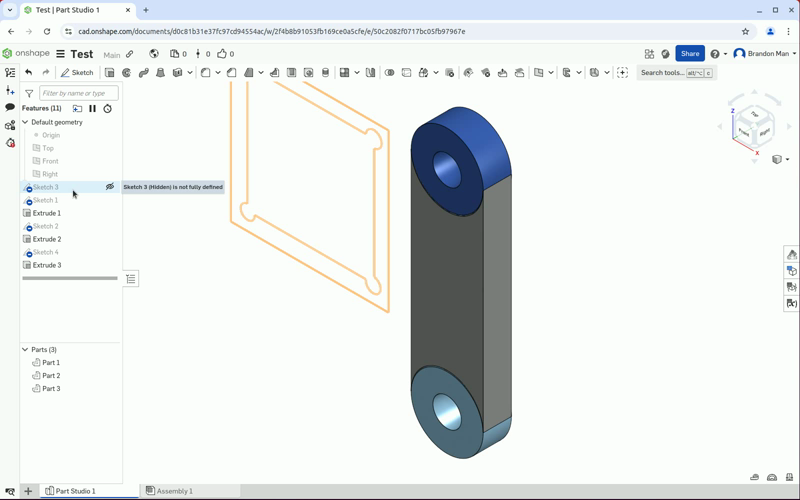
click(73, 189)